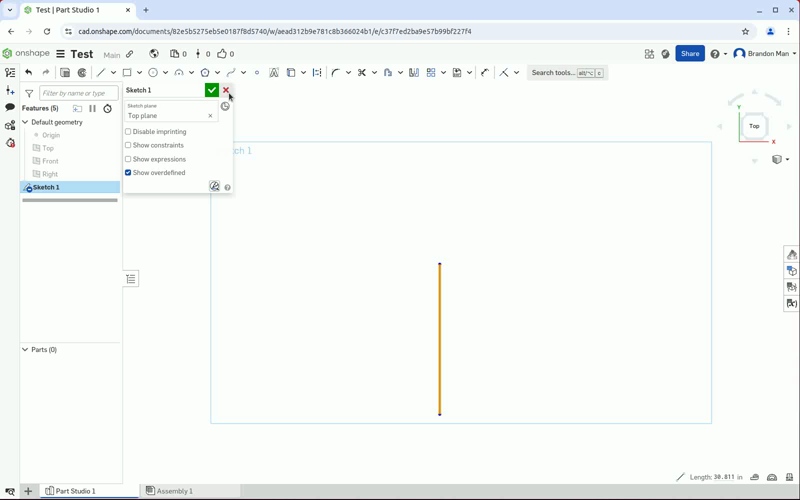
key(shift+h)
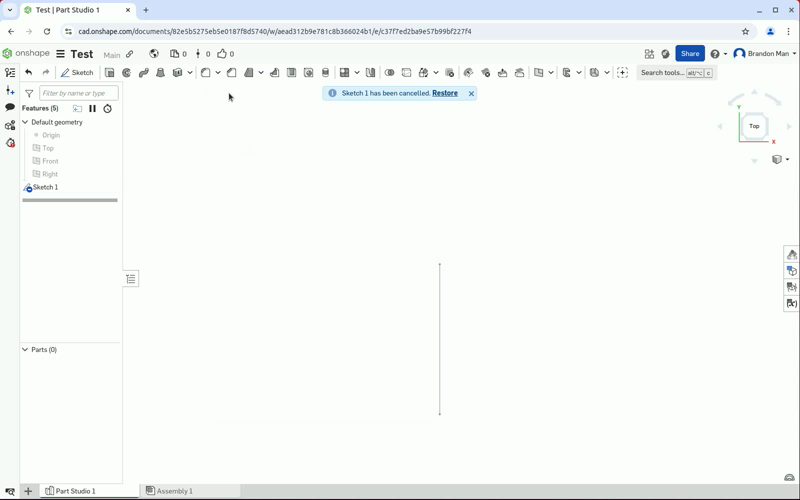
mouse_move(73, 352)
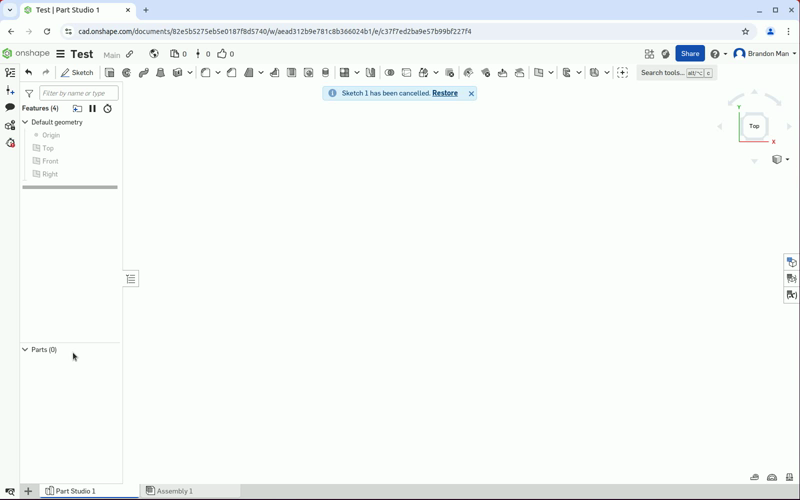
key(y)
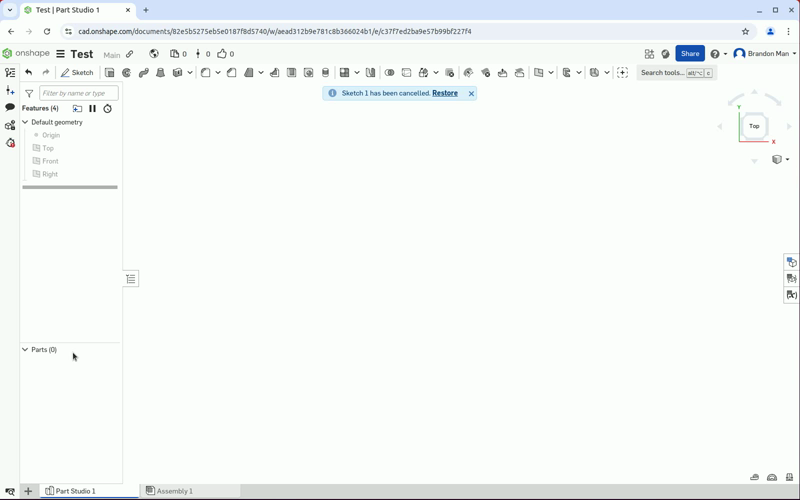
key(shift+p)
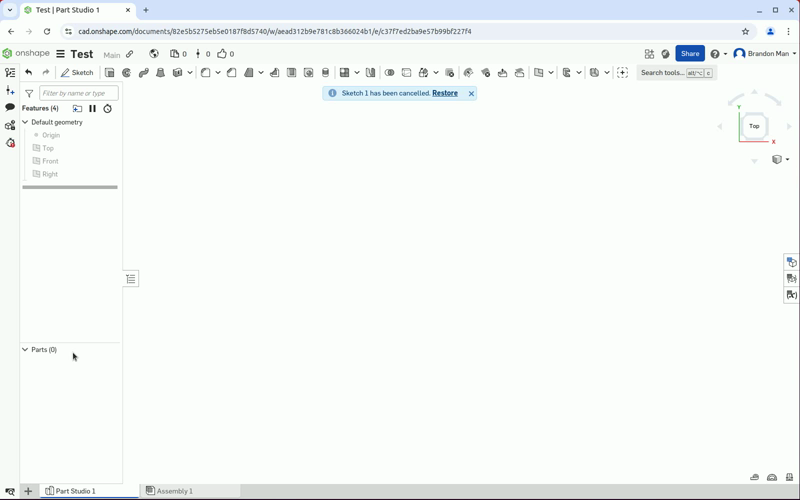
key(space)
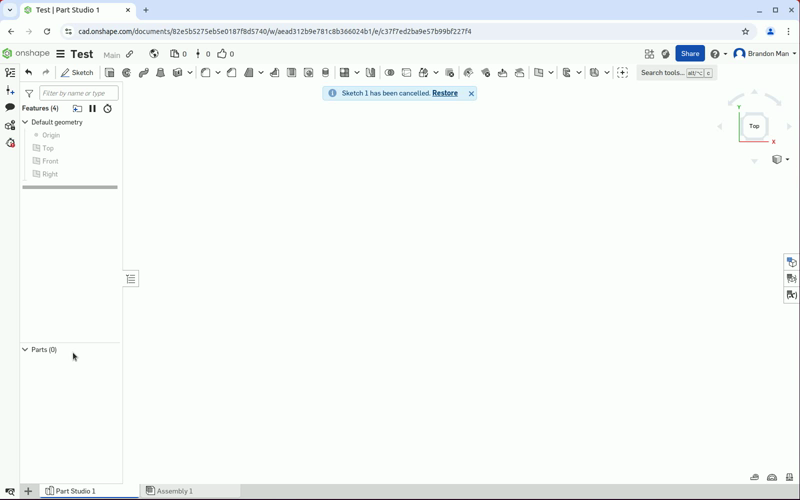
key_down(shift)
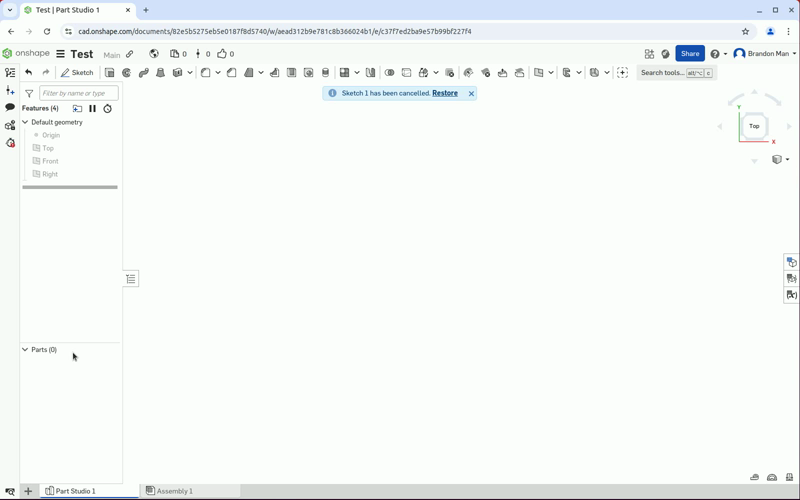
key(up)
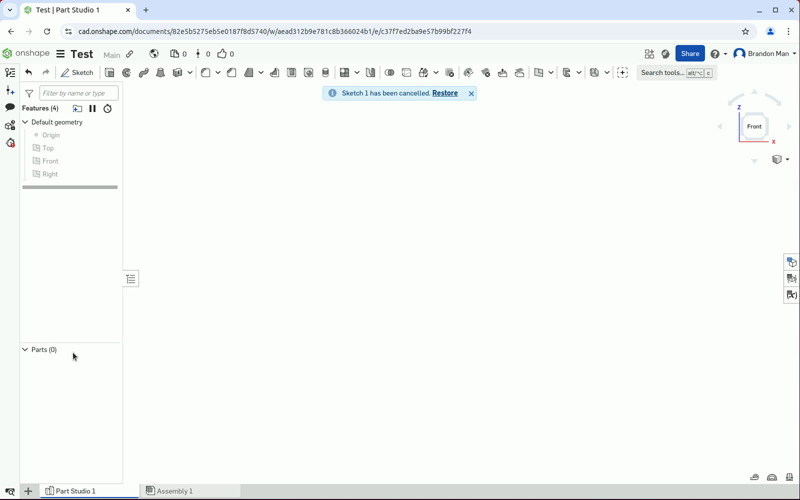
key_up(shift)
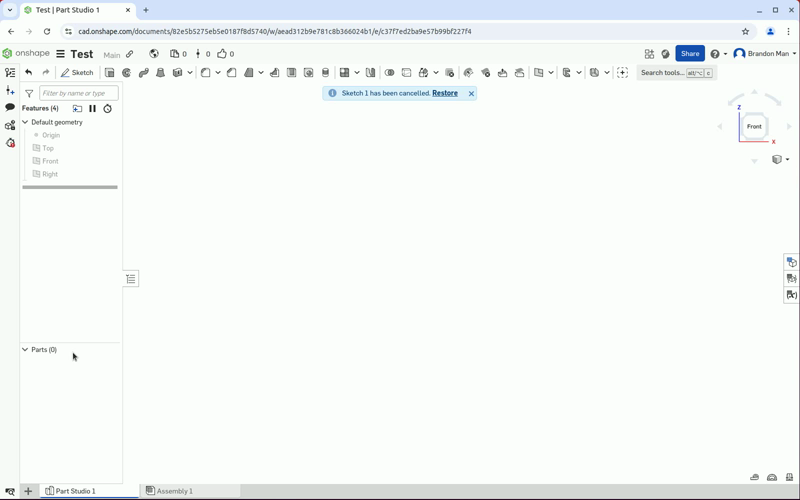
mouse_move(73, 352)
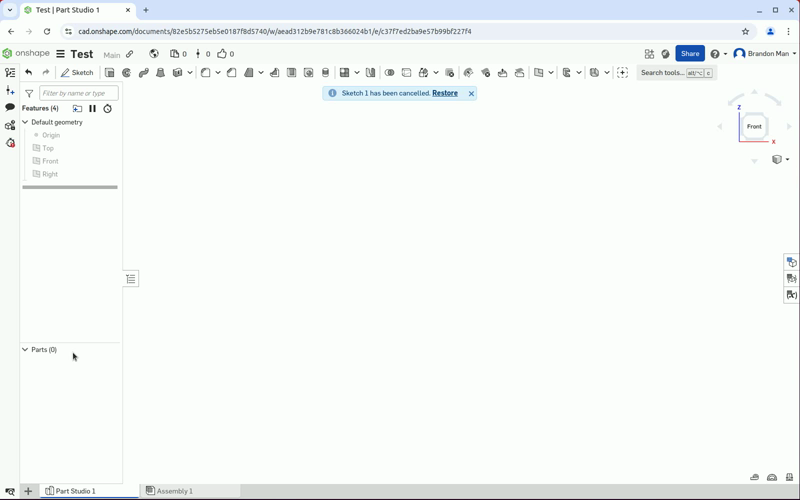
key(shift+y)
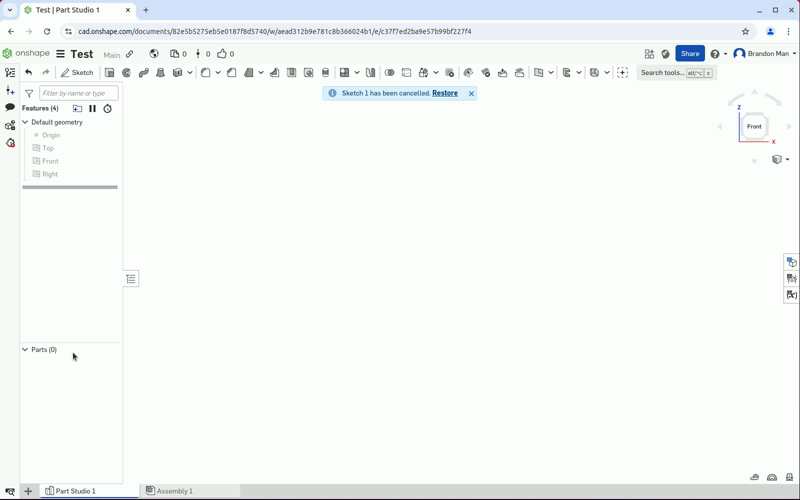
key(shift+s)
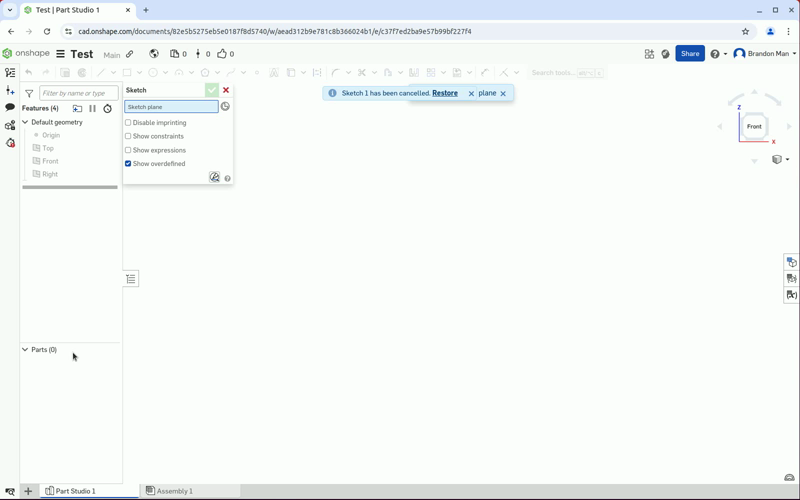
mouse_move(73, 163)
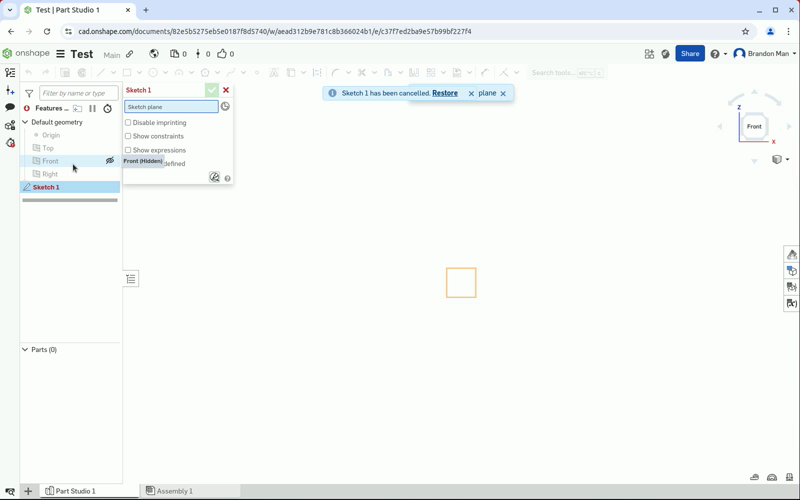
click(73, 163)
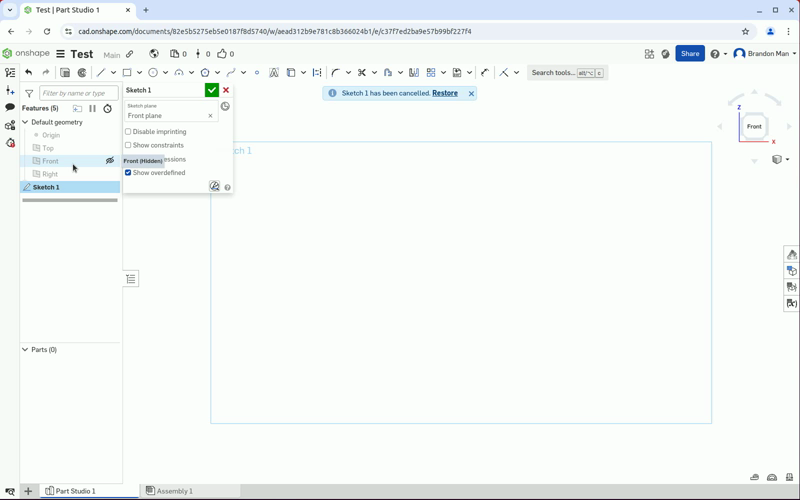
mouse_move(73, 352)
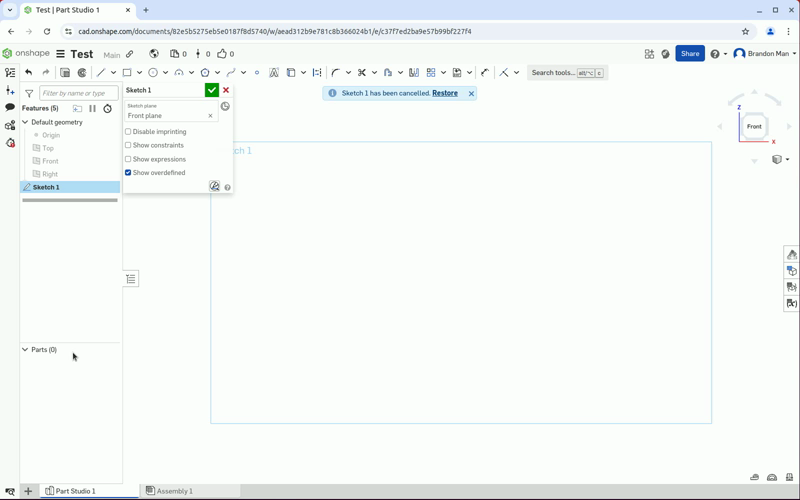
key(y)
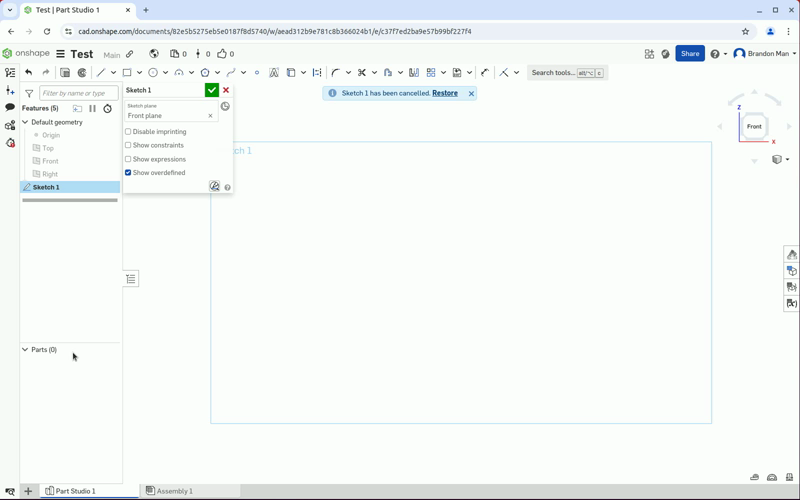
key(c)
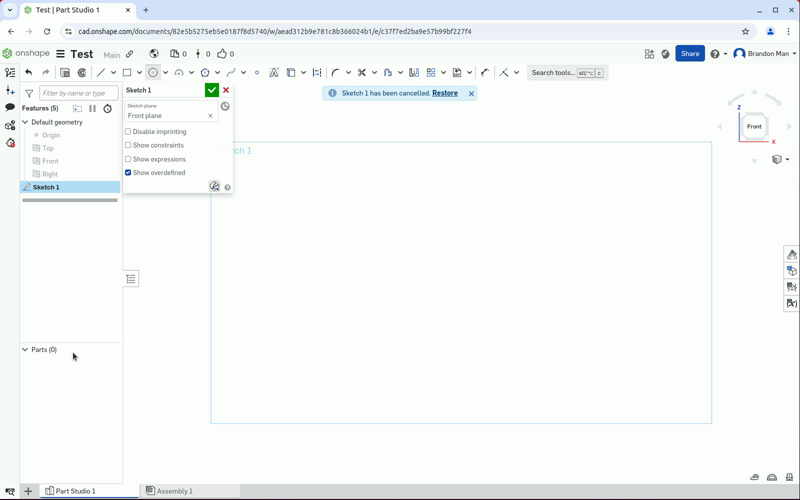
key_down(shift)
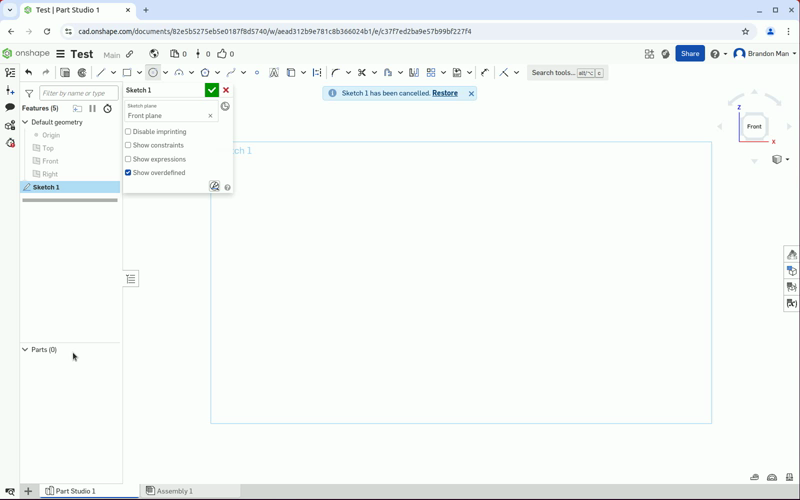
mouse_move(461, 282)
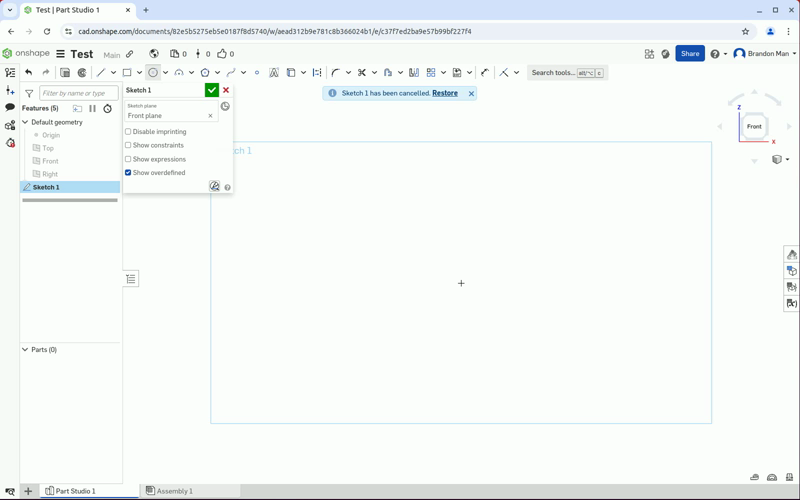
click(461, 282)
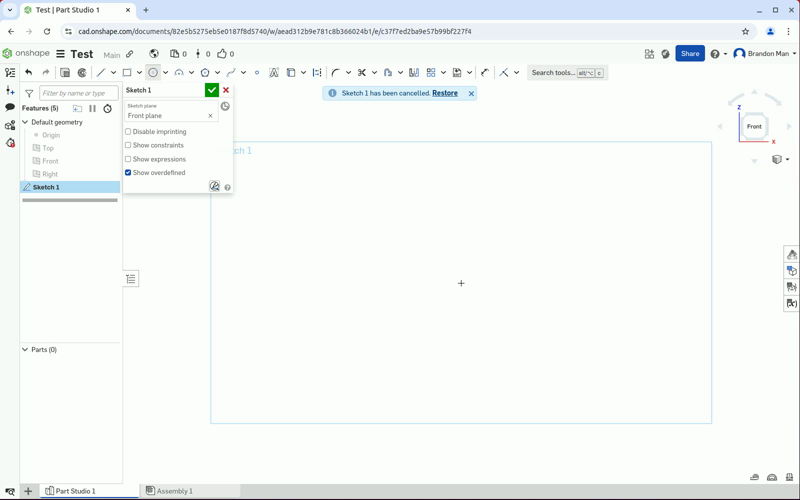
key_up(shift)
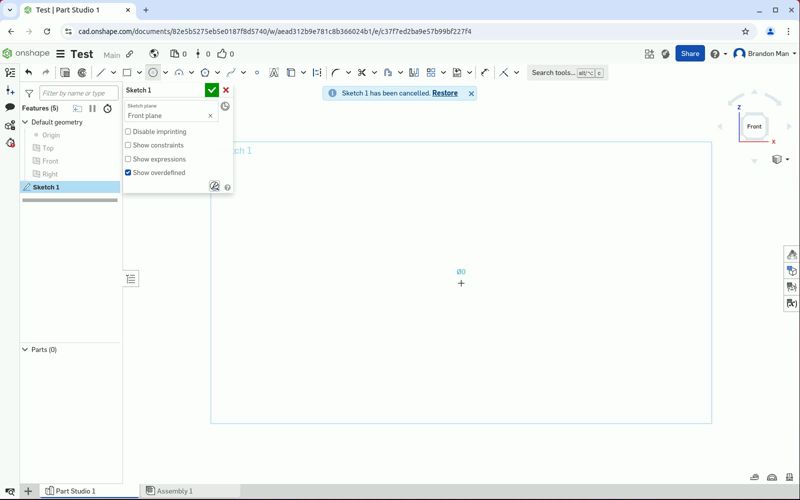
mouse_move(574, 282)
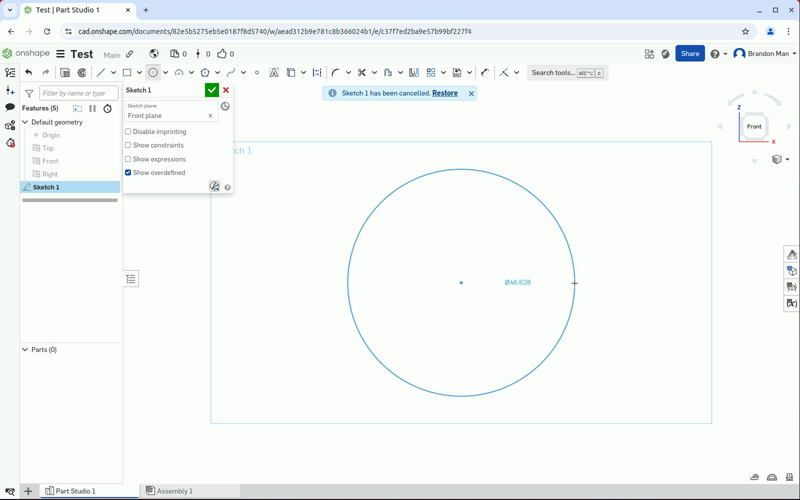
click(574, 282)
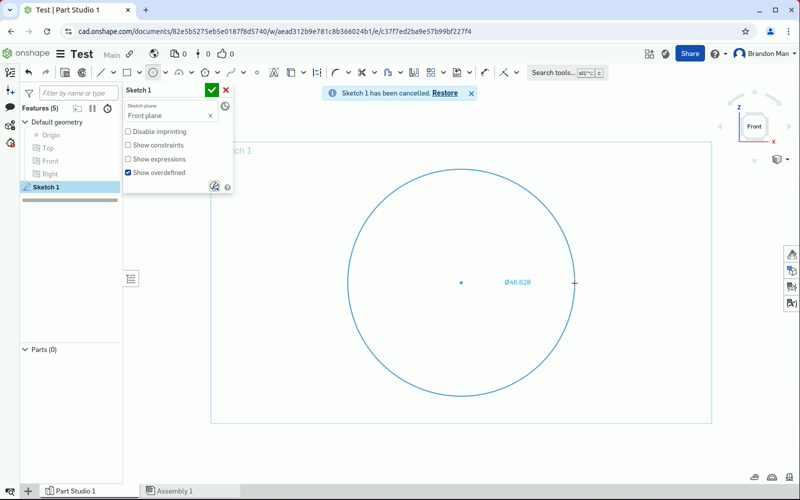
key(esc)
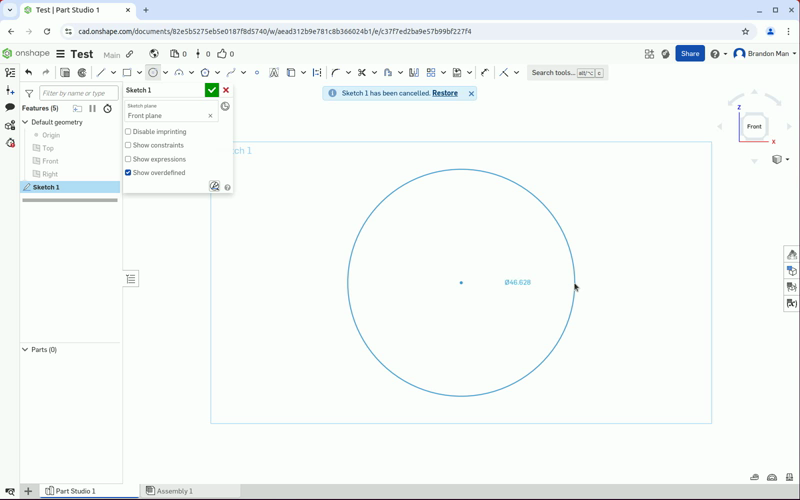
mouse_move(408, 291)
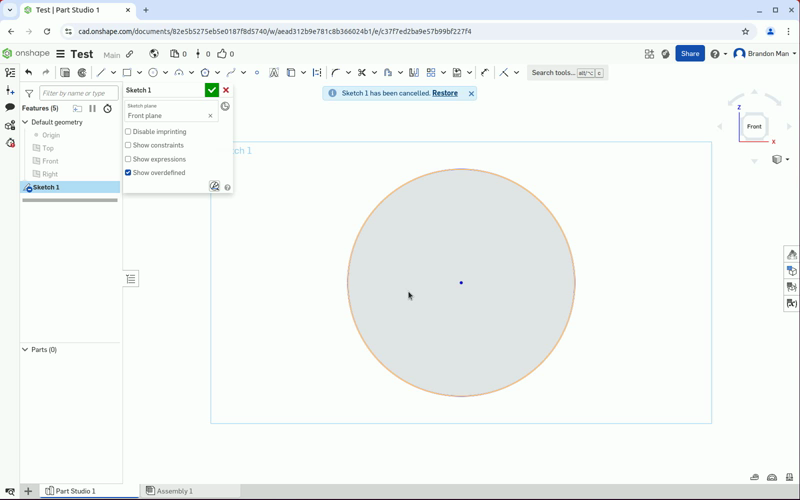
click(408, 291)
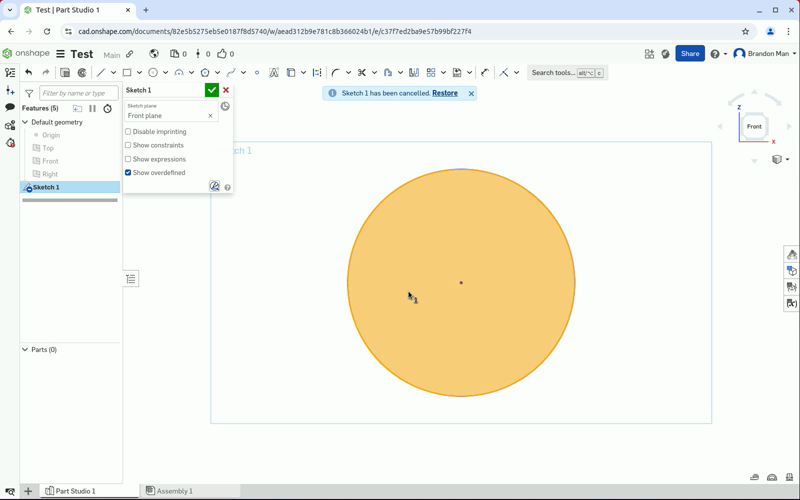
mouse_move(73, 352)
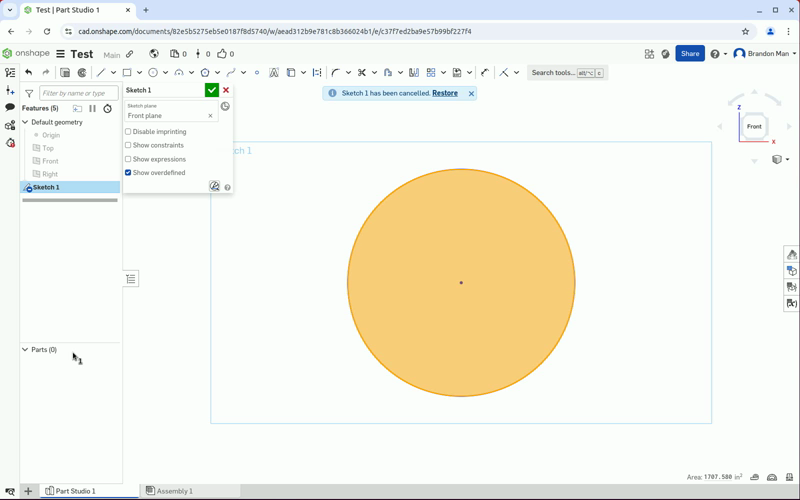
key(shift+y)
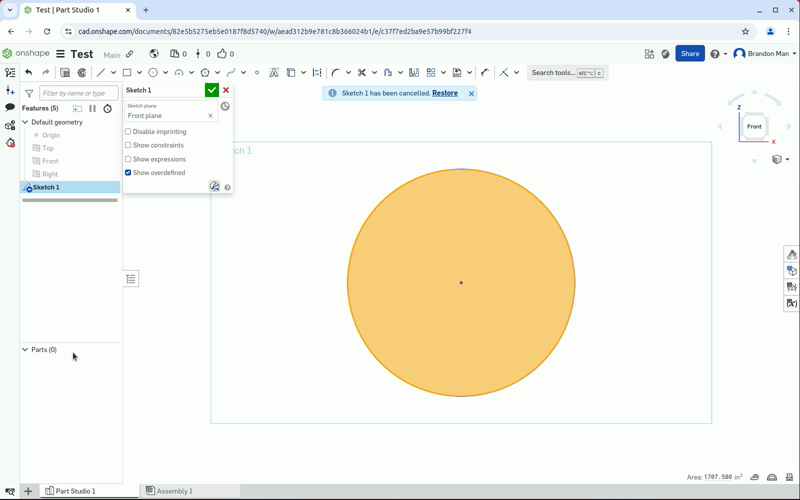
key(shift+e)
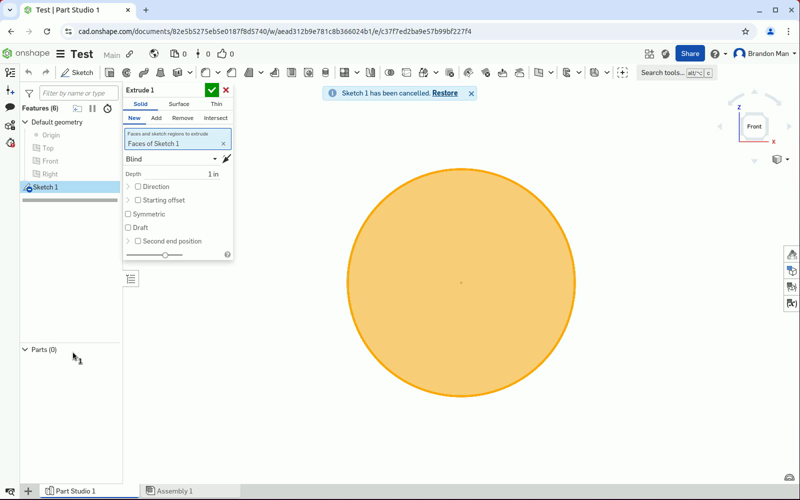
mouse_move(143, 106)
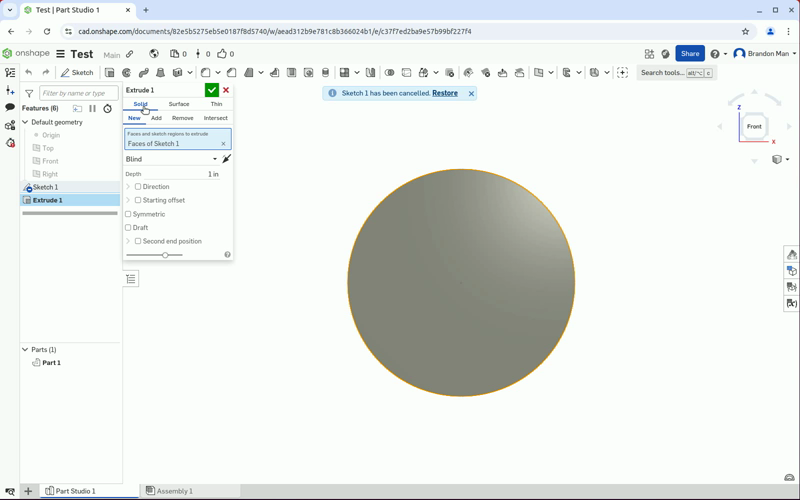
click(143, 106)
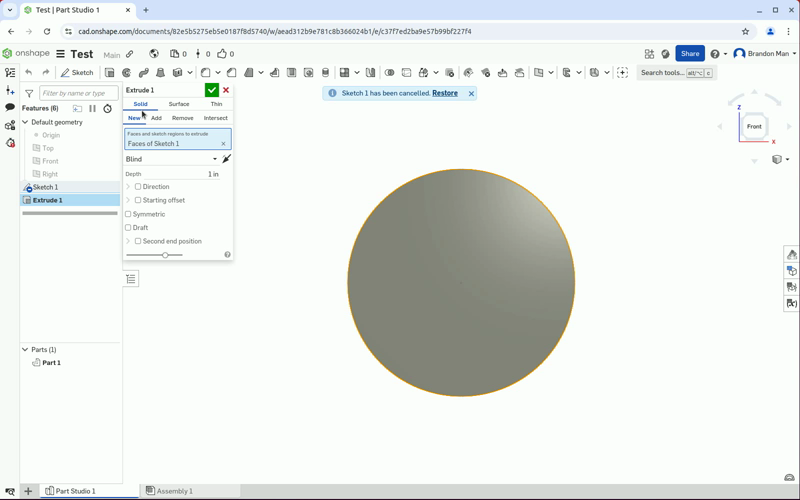
mouse_move(137, 120)
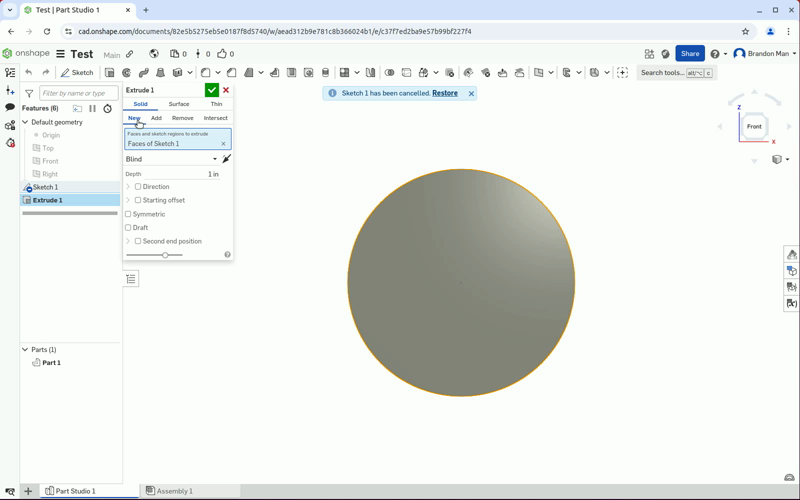
click(137, 120)
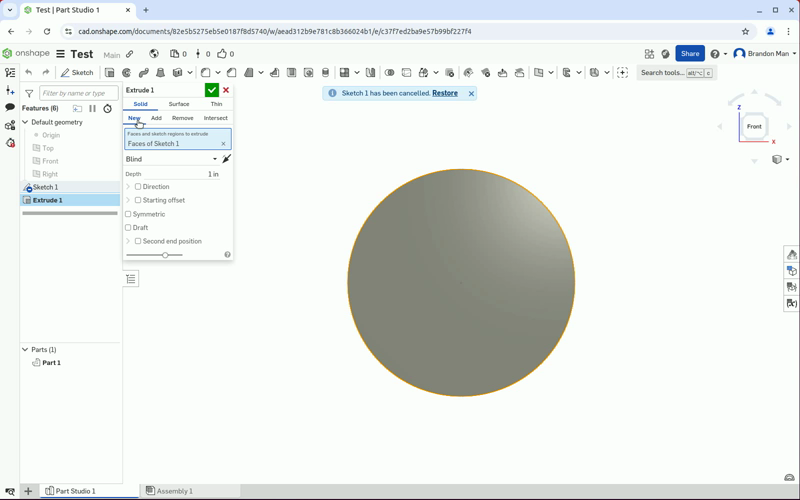
key(tab, 4)
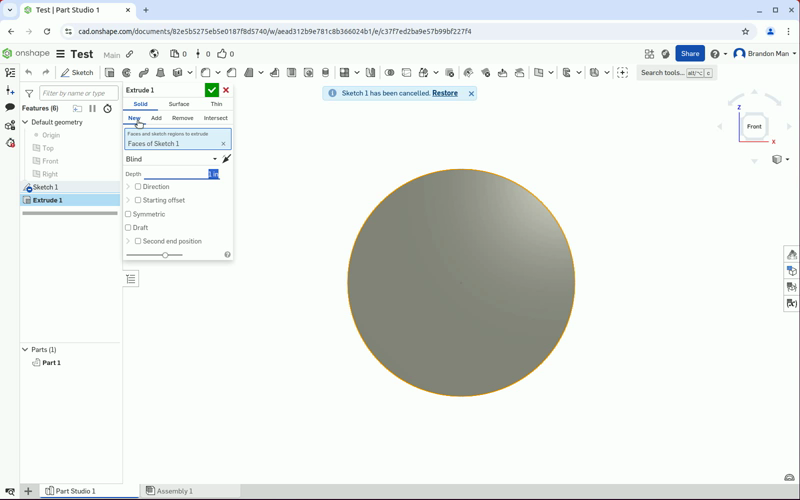
text(11.554)
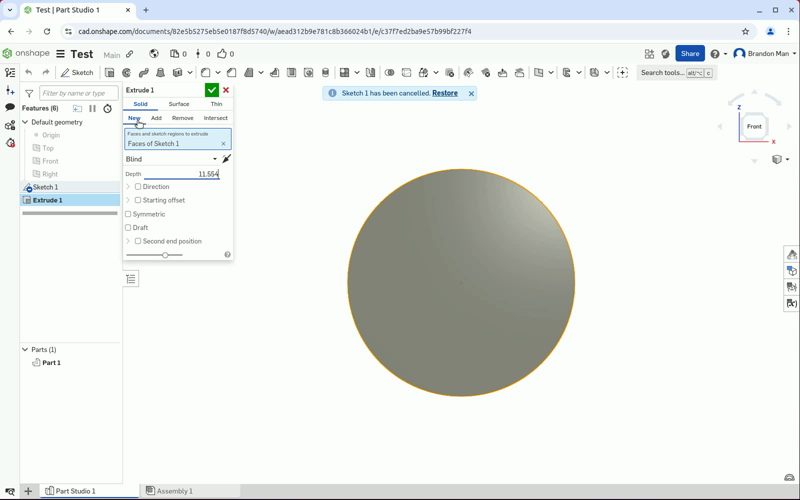
key(enter)
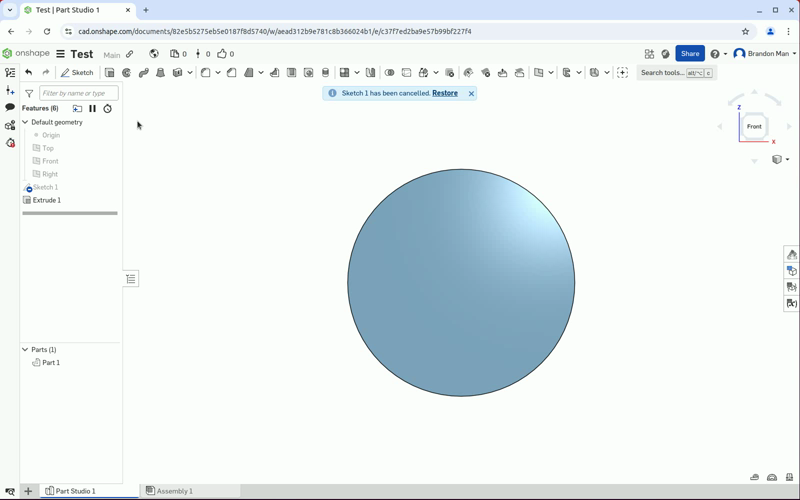
key(shift+h)
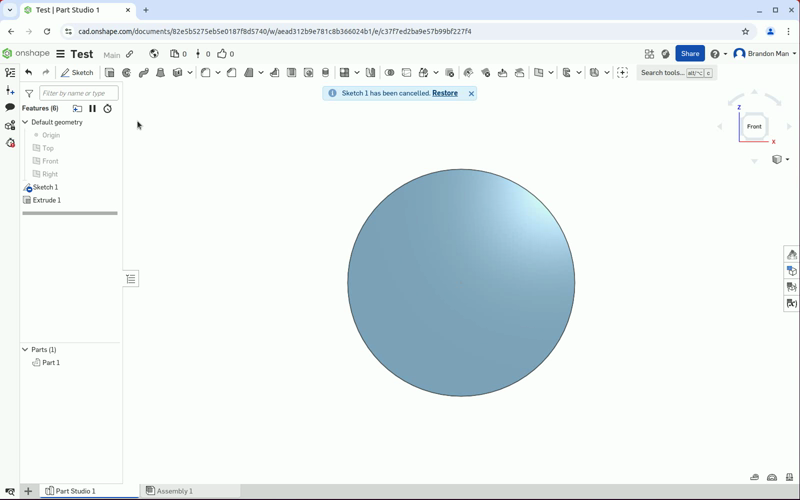
key(shift+h)
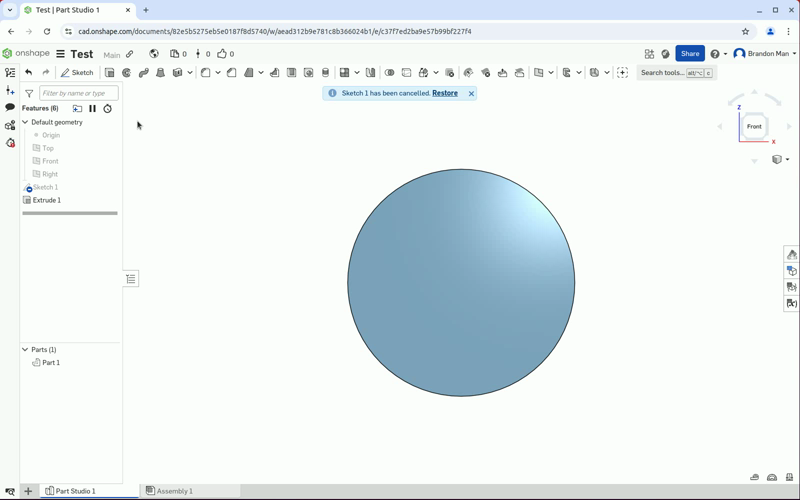
mouse_move(73, 189)
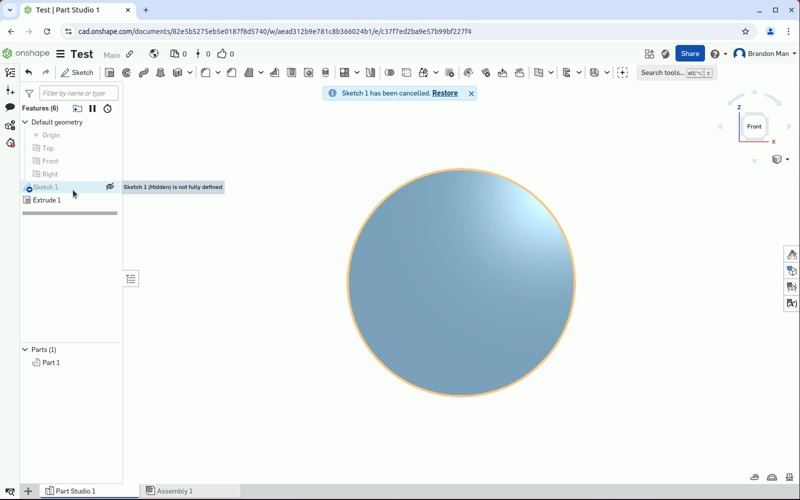
click(73, 189)
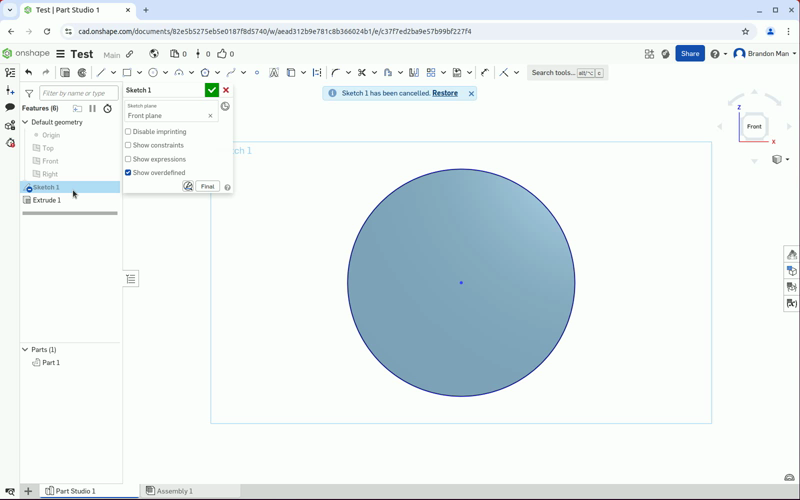
mouse_move(229, 92)
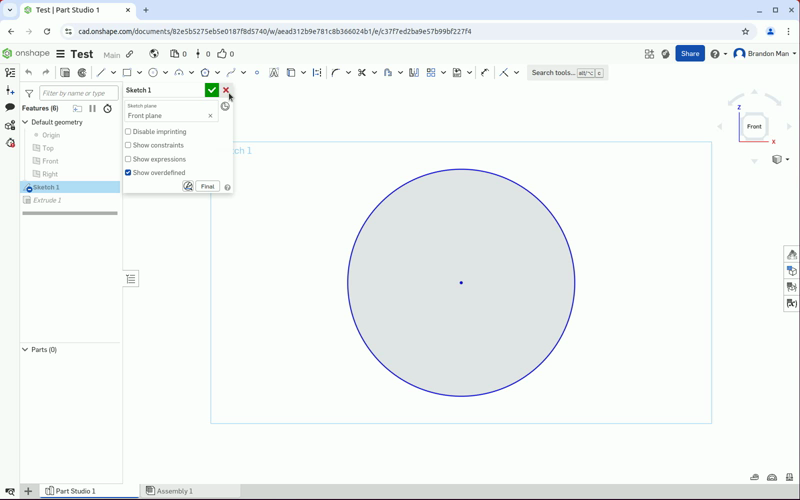
click(229, 92)
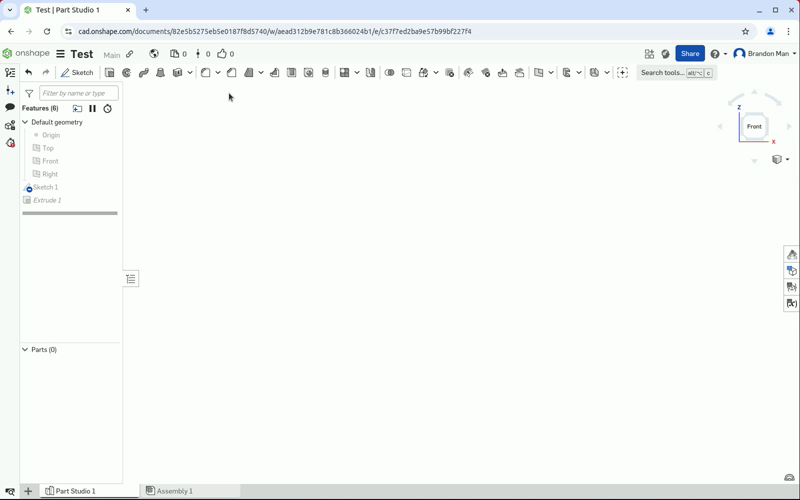
mouse_move(541, 75)
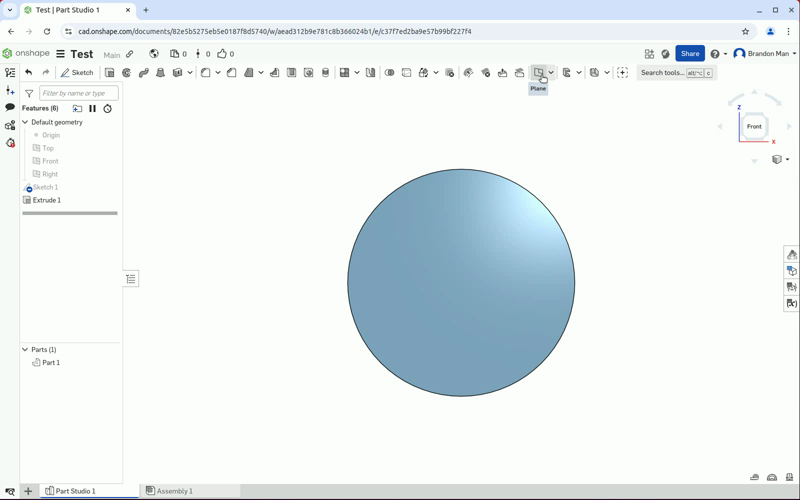
click(541, 75)
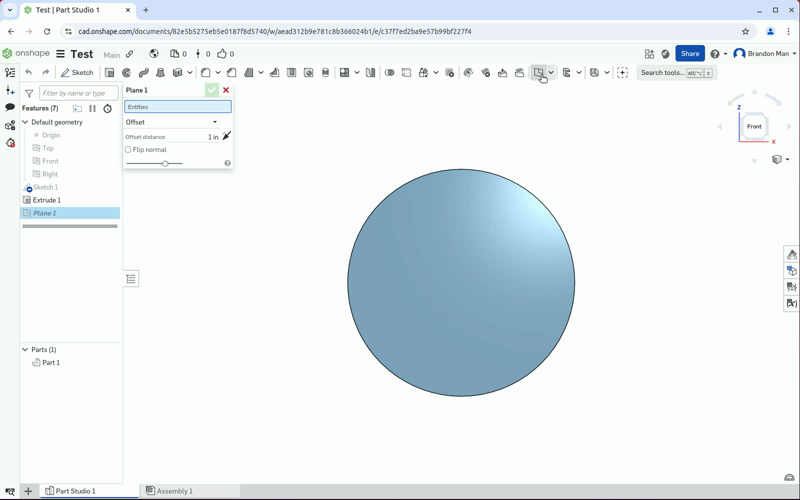
mouse_move(73, 163)
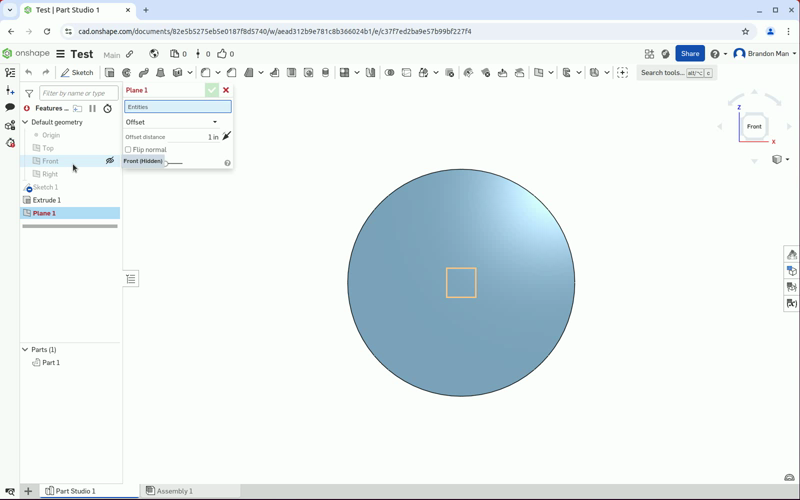
click(73, 163)
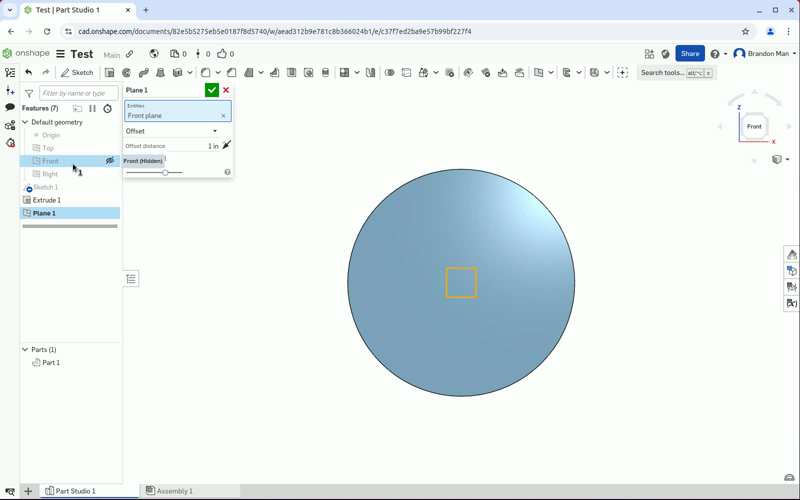
key(tab, 2)
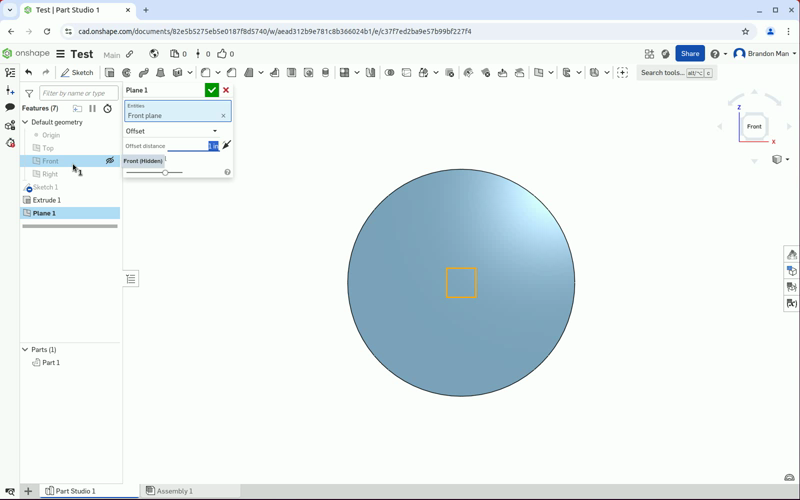
text(11.554)
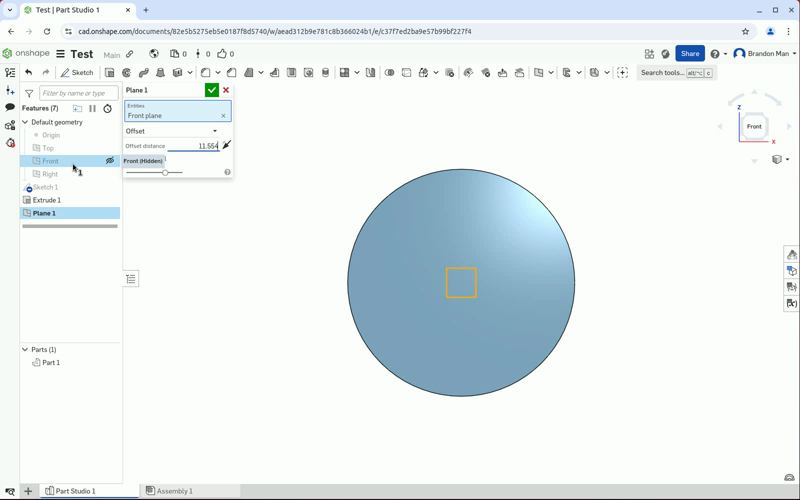
key(enter, 2)
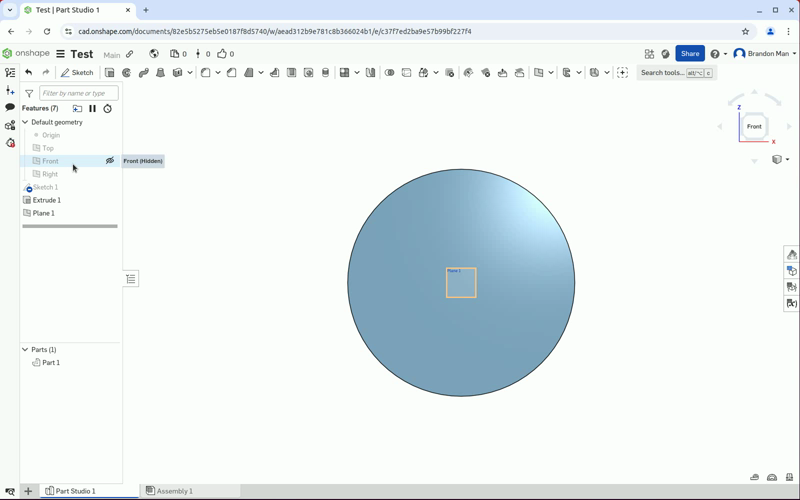
key(shift+s)
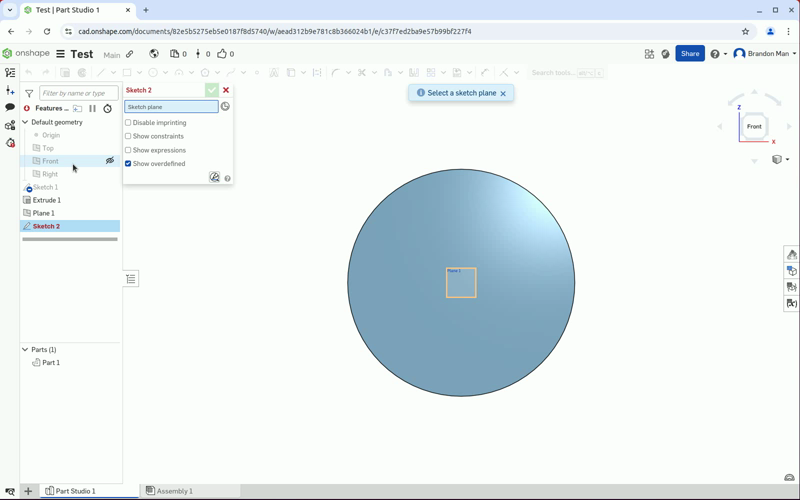
mouse_move(73, 215)
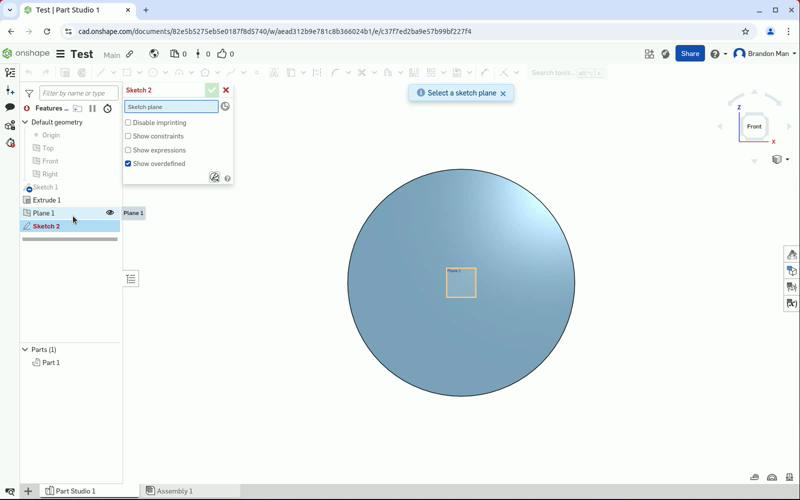
click(73, 215)
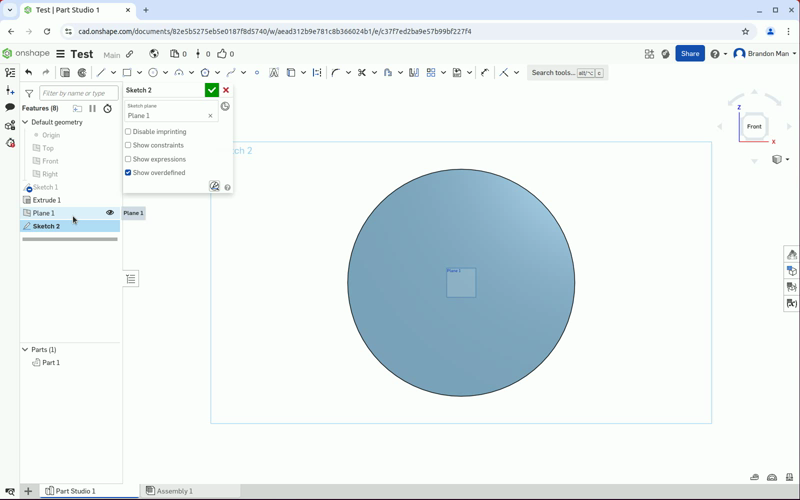
mouse_move(73, 352)
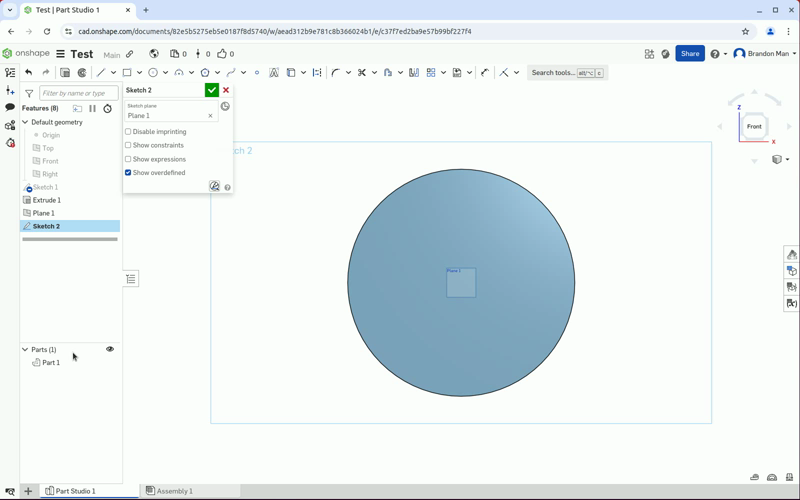
key(y)
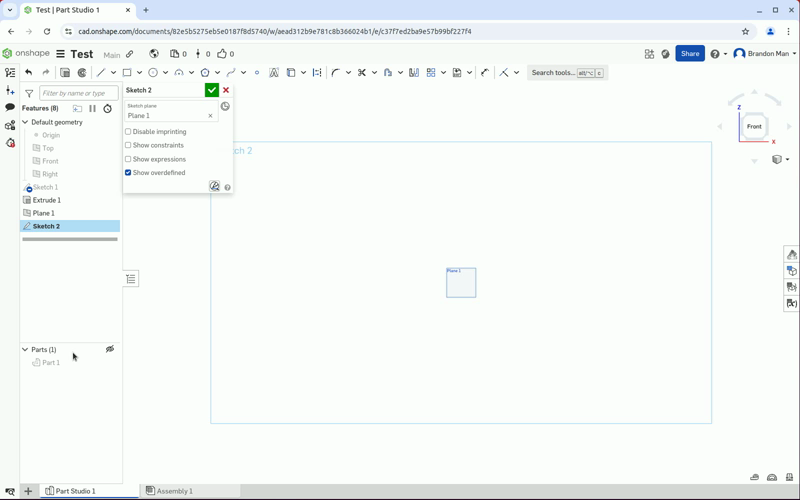
key(c)
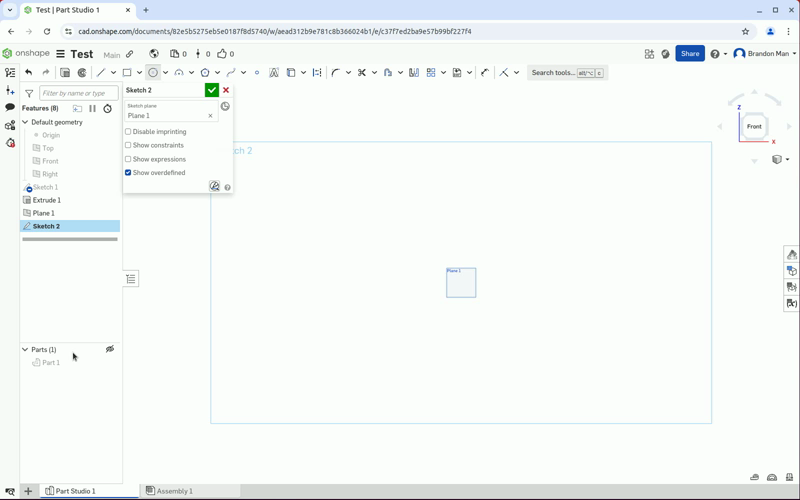
key_down(shift)
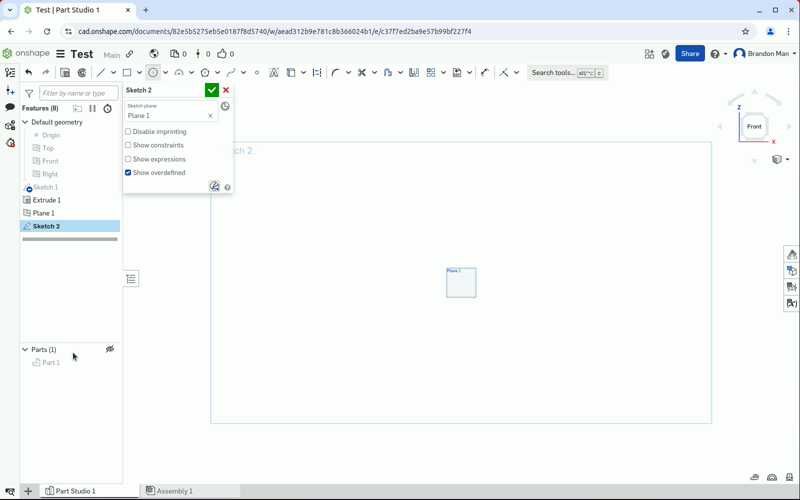
mouse_move(461, 282)
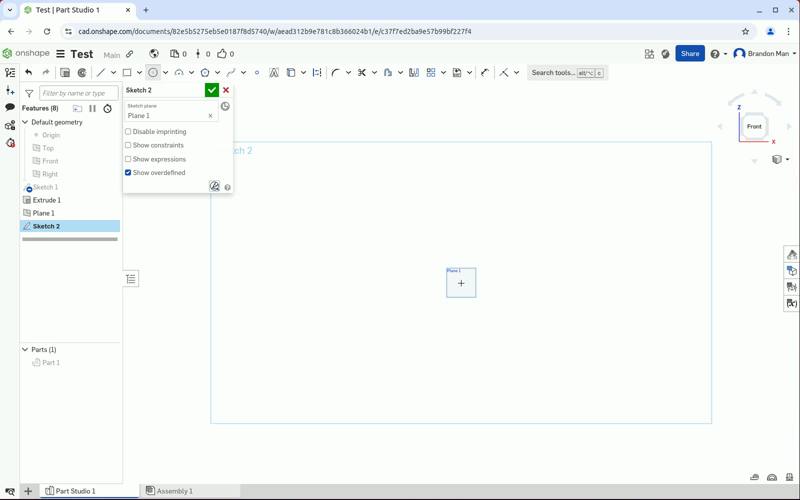
click(461, 282)
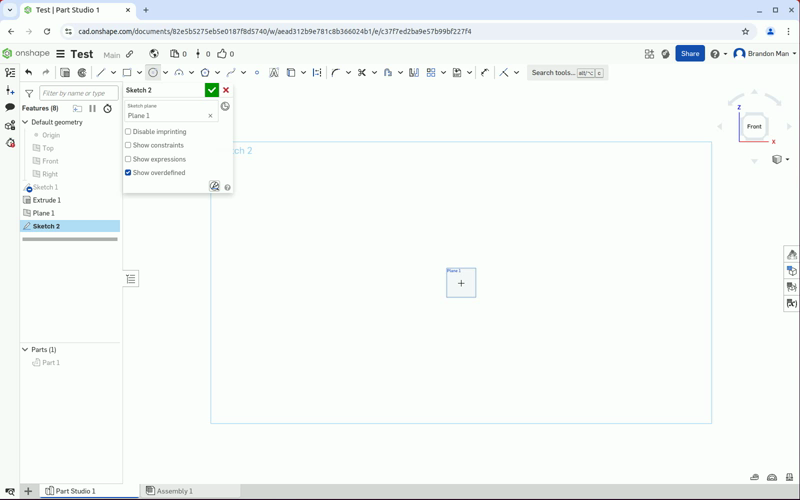
key_up(shift)
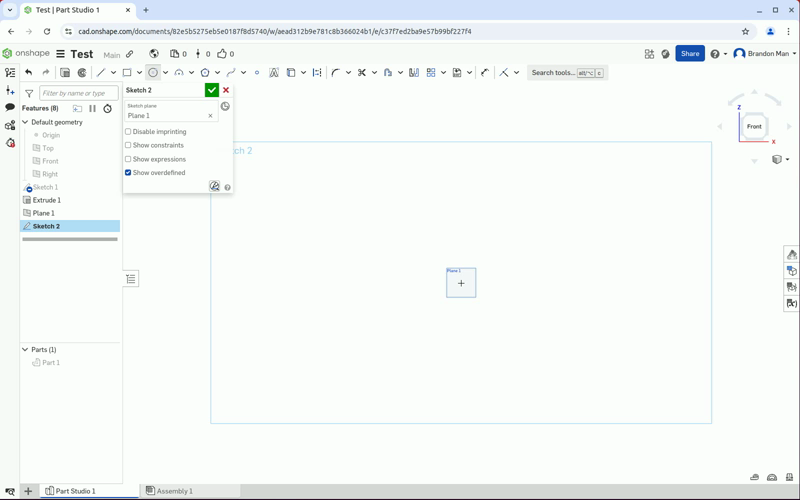
mouse_move(503, 282)
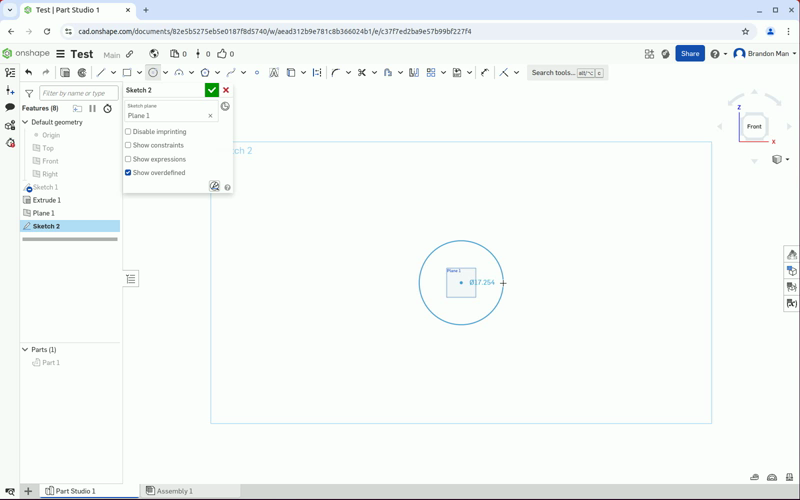
click(503, 282)
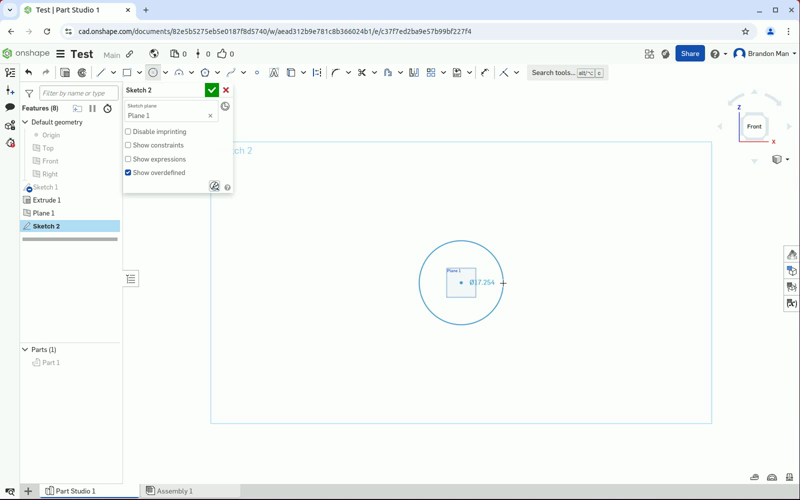
key(esc)
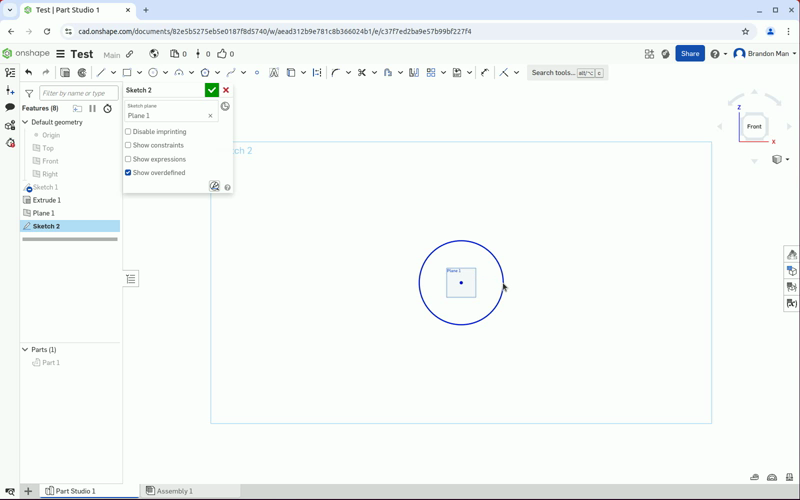
mouse_move(433, 301)
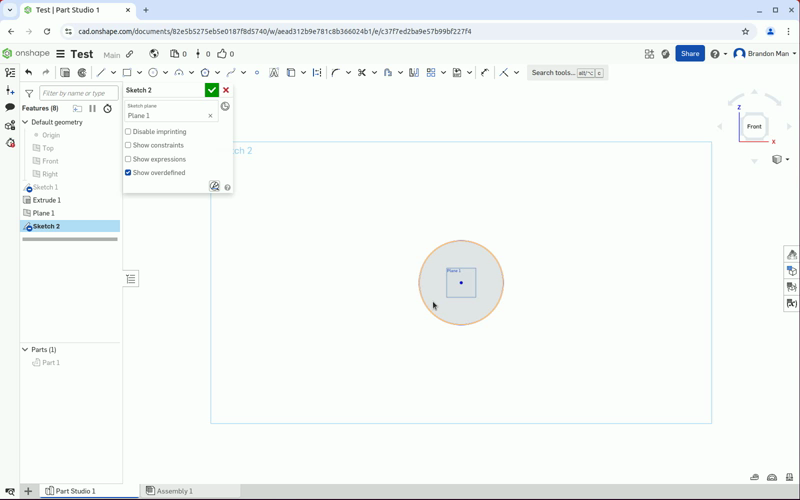
click(433, 301)
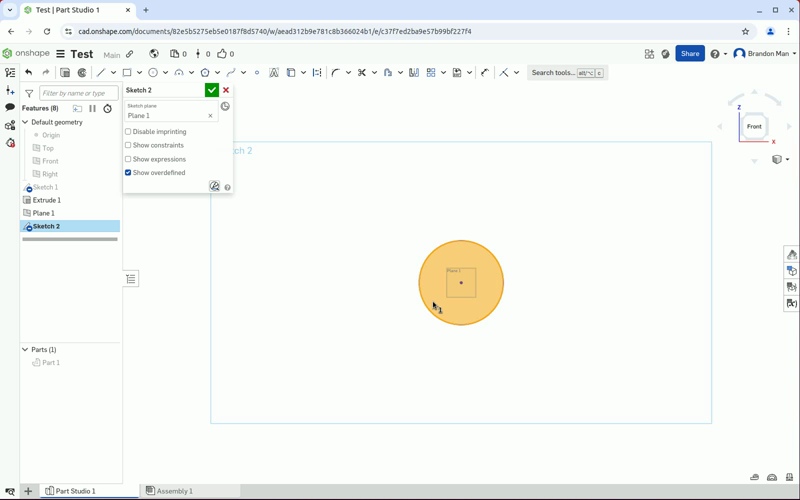
mouse_move(73, 352)
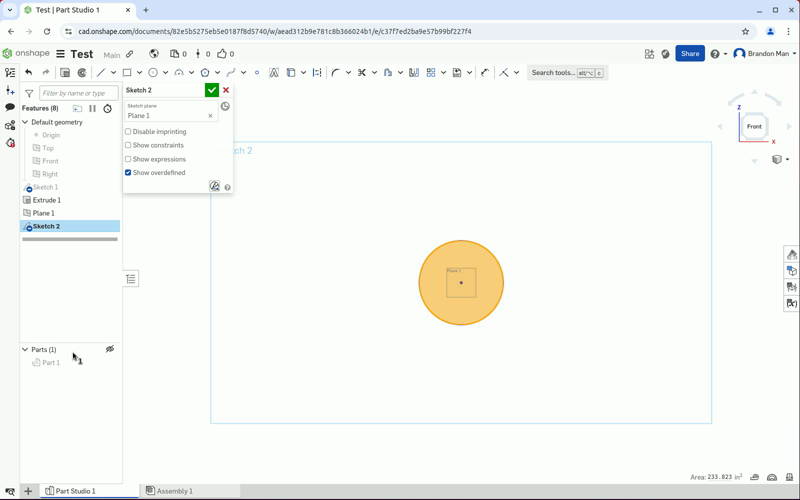
key(shift+y)
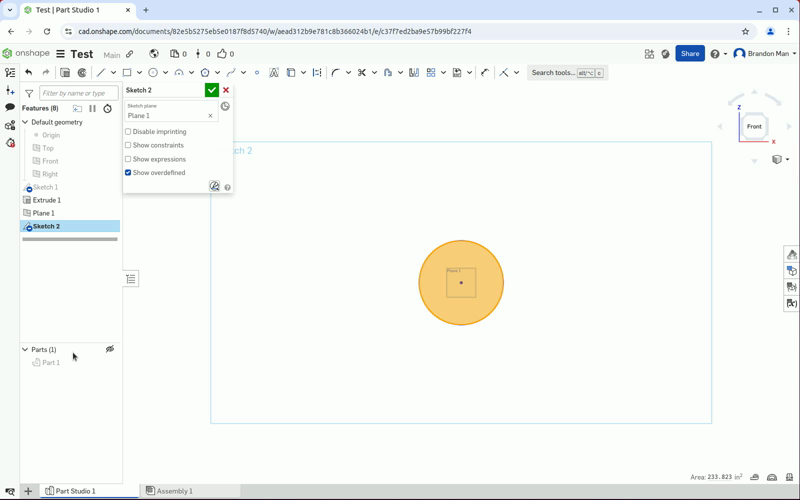
key(shift+e)
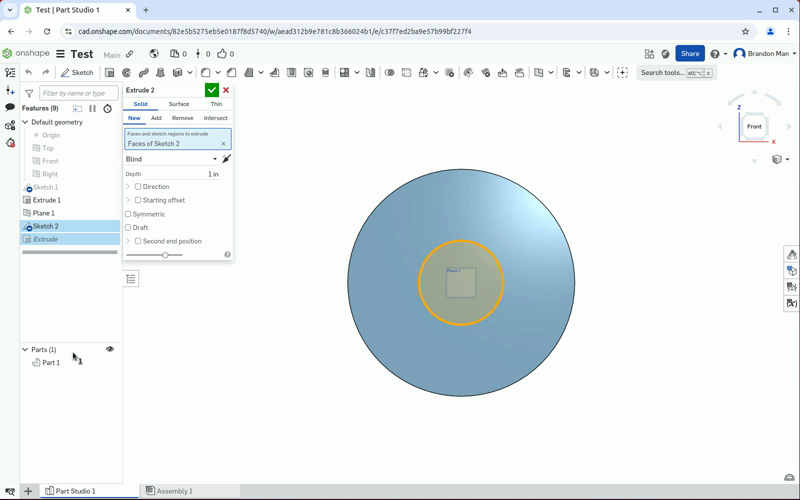
mouse_move(143, 106)
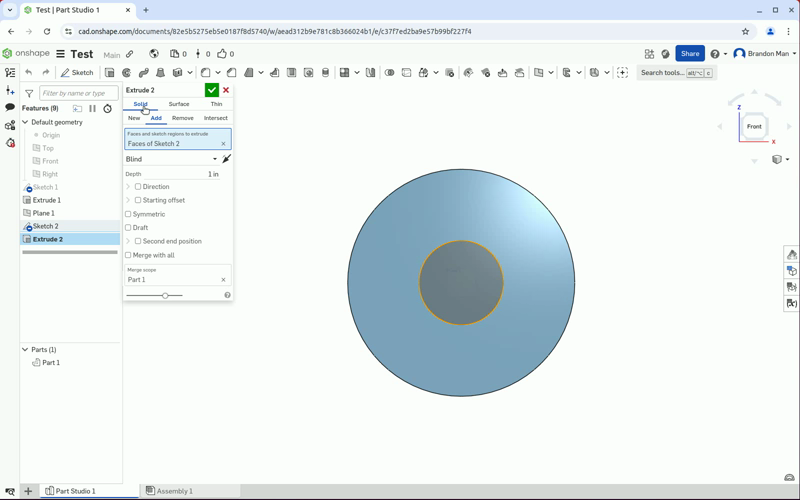
click(143, 106)
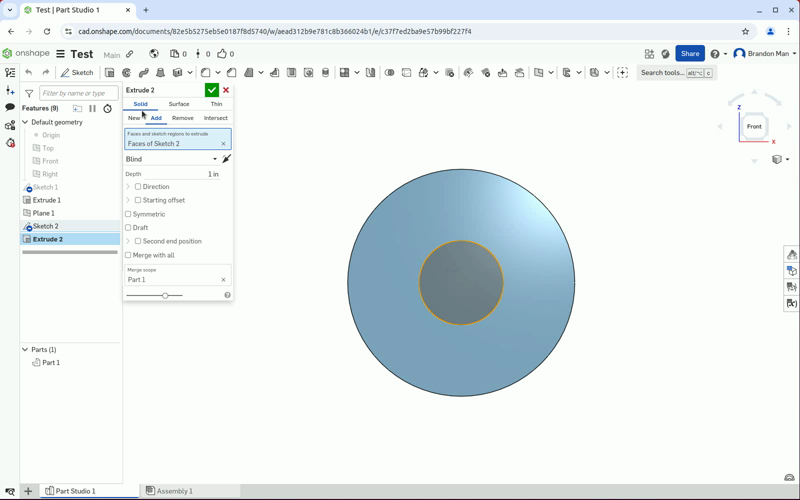
mouse_move(137, 120)
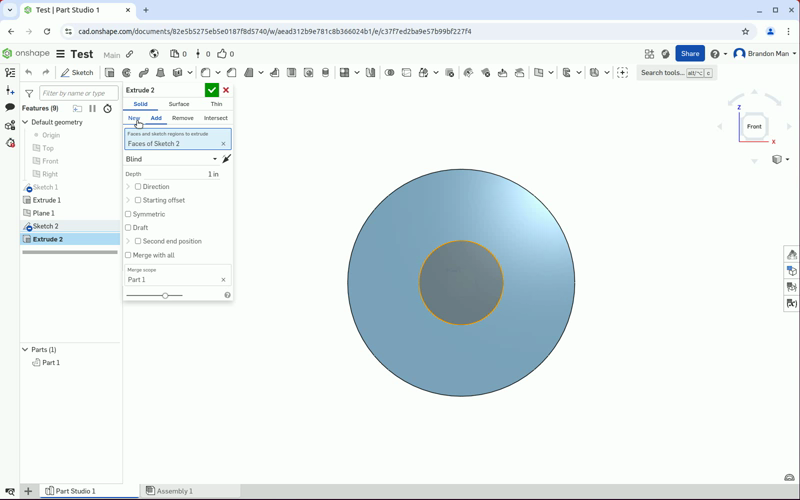
click(137, 120)
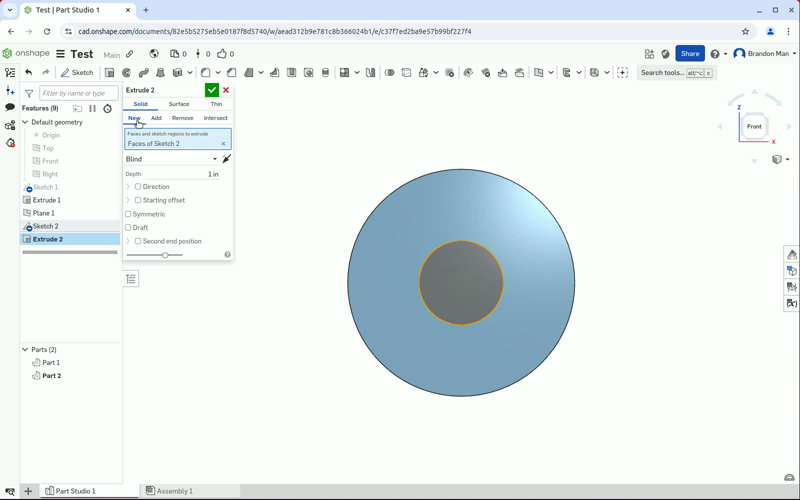
key(tab, 4)
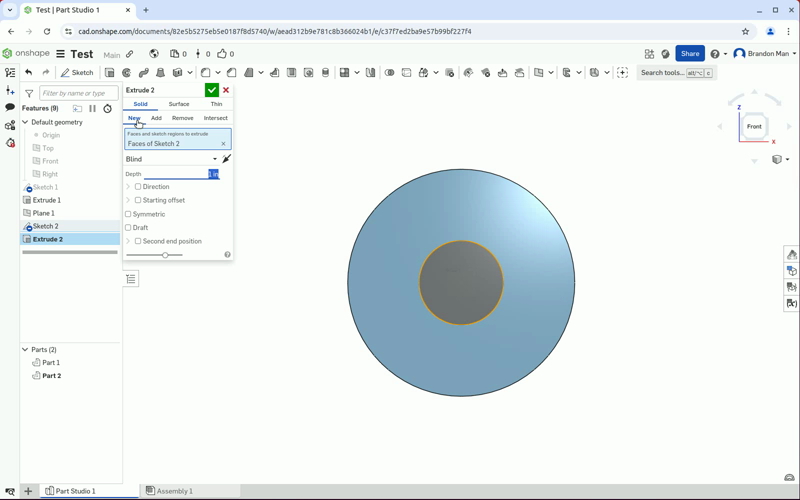
text(11.554)
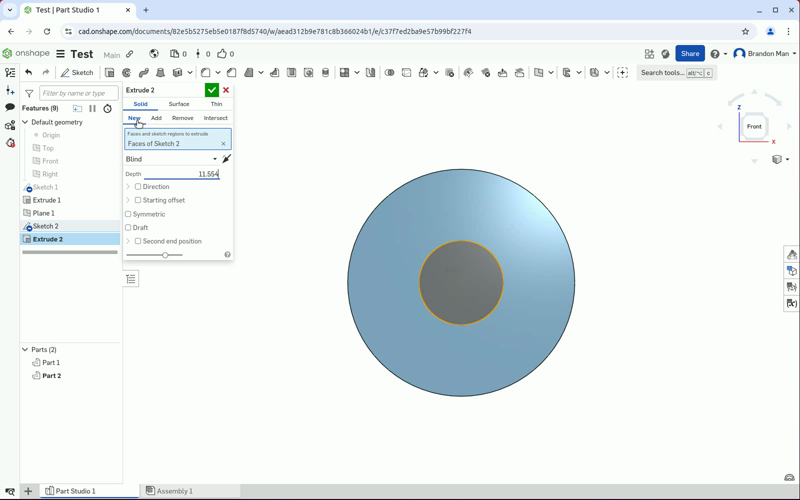
key(enter)
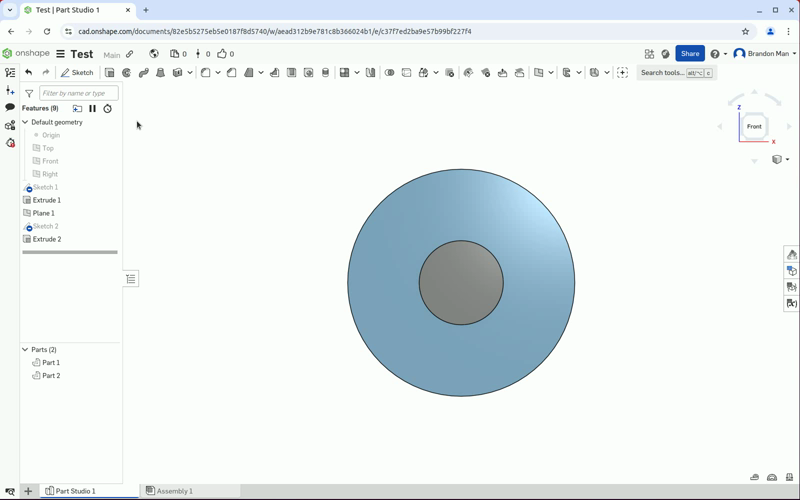
key(shift+h)
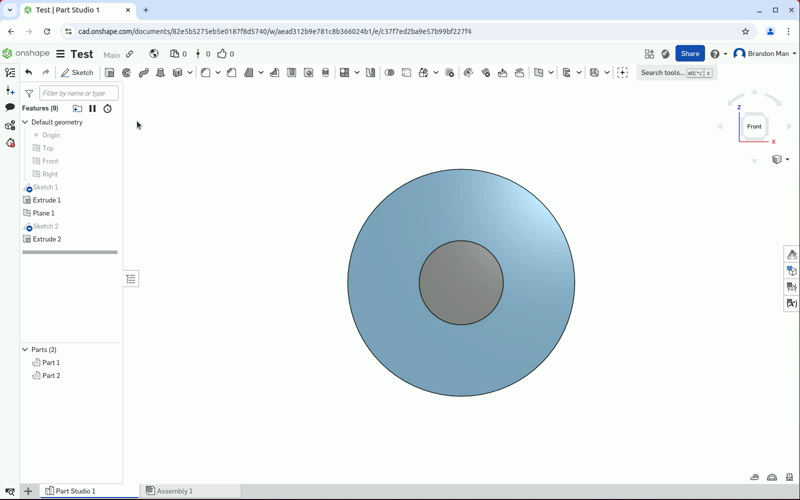
key(shift+h)
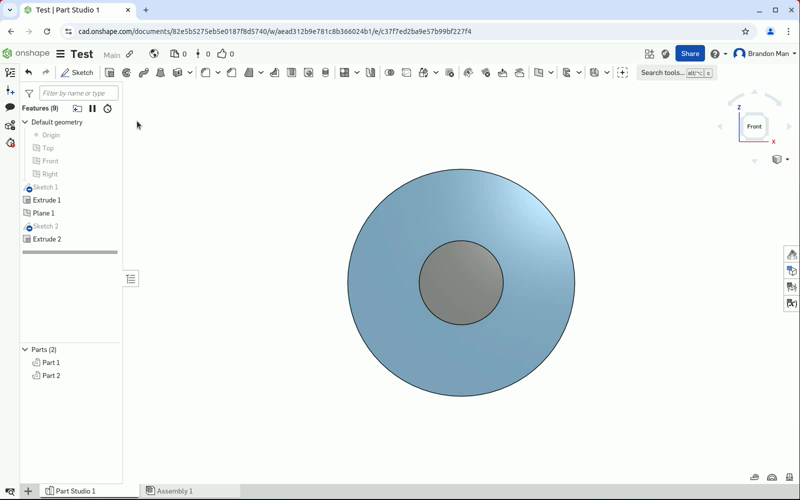
mouse_move(73, 189)
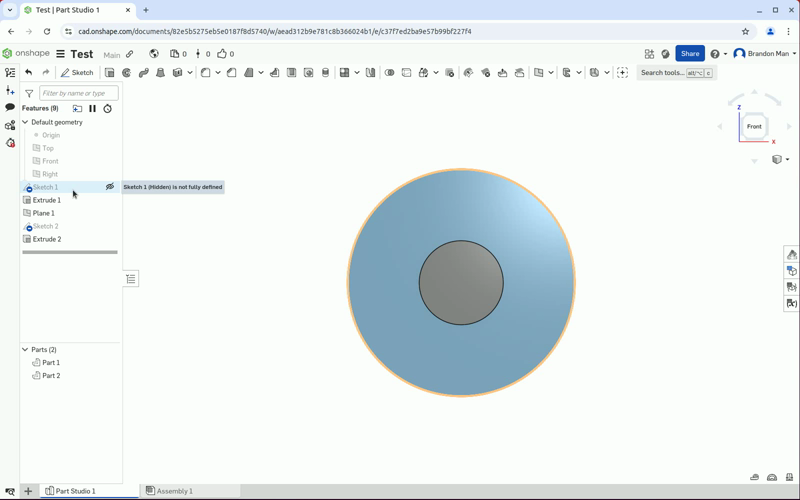
click(73, 189)
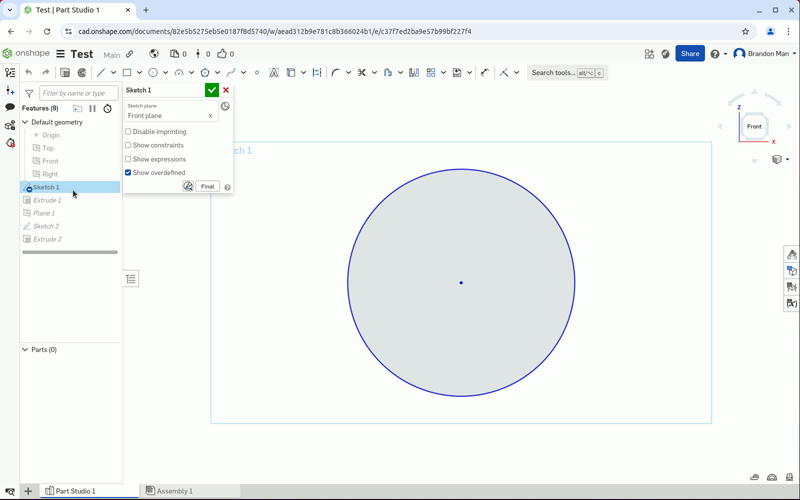
mouse_move(229, 92)
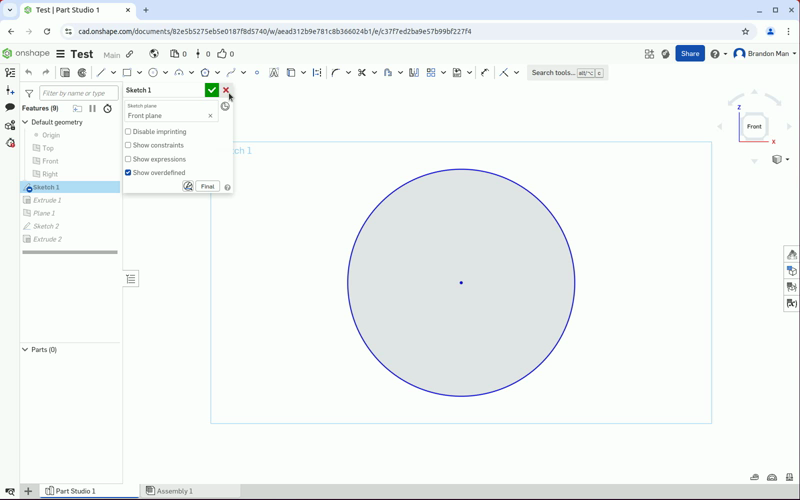
click(229, 92)
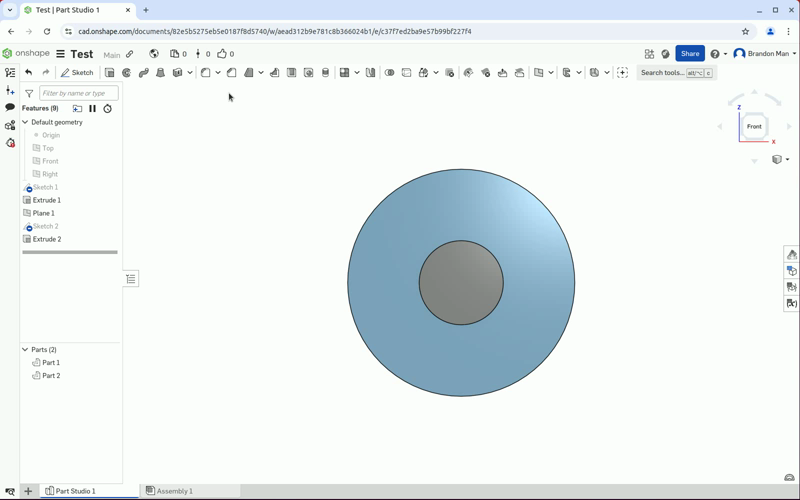
mouse_move(541, 75)
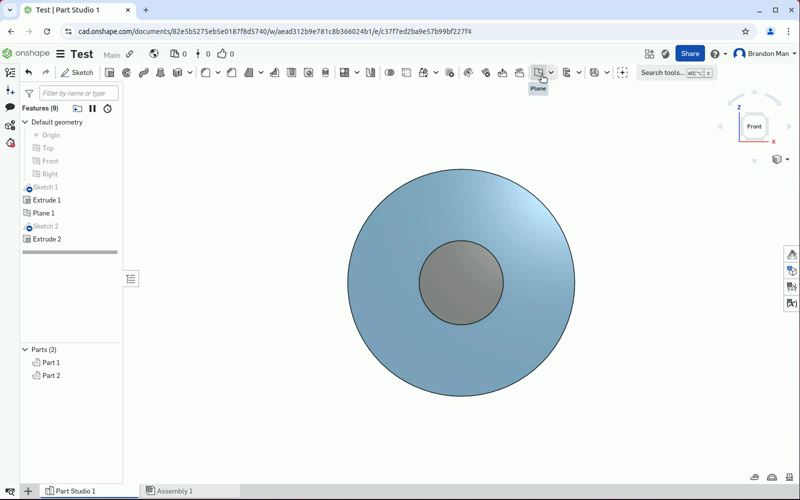
click(541, 75)
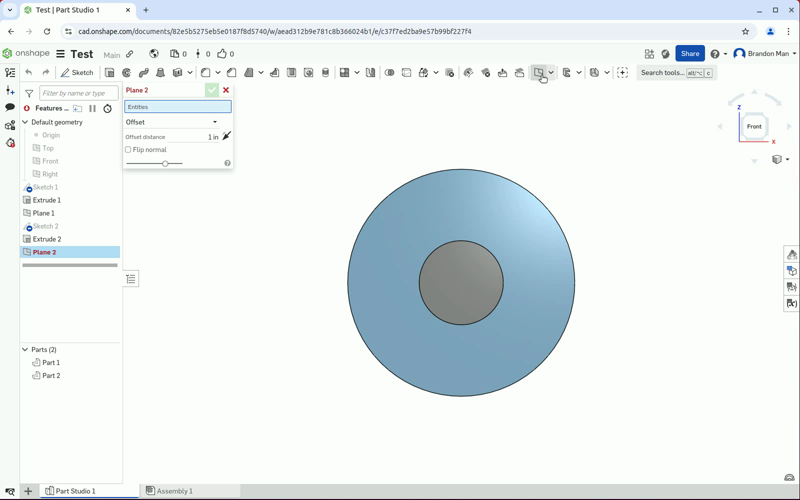
mouse_move(73, 163)
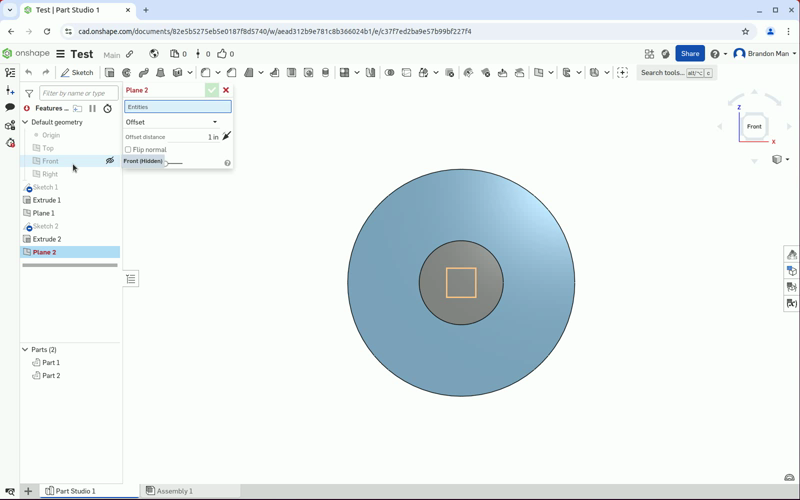
click(73, 163)
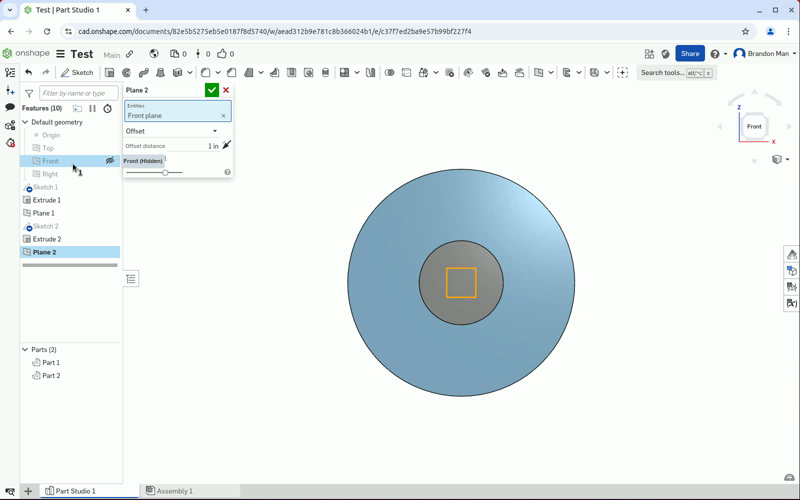
key(tab, 2)
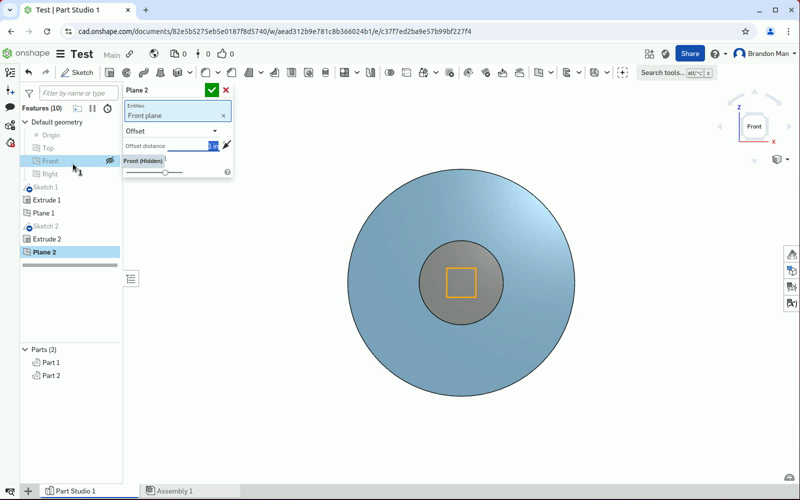
text(23.108)
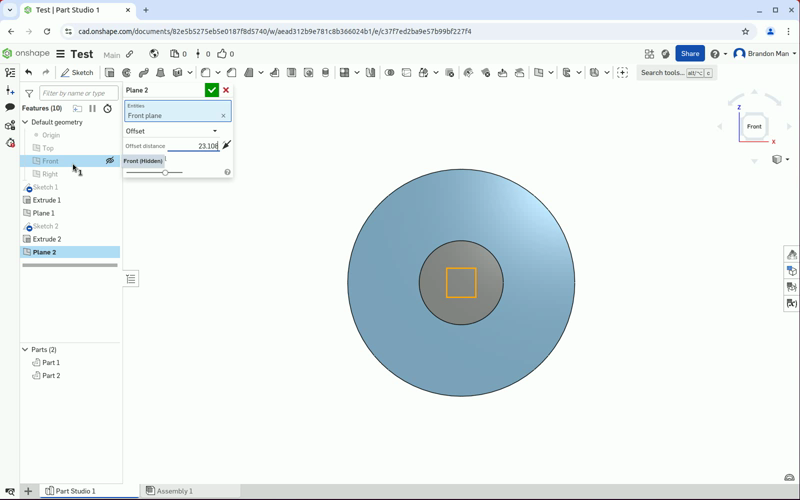
key(enter, 2)
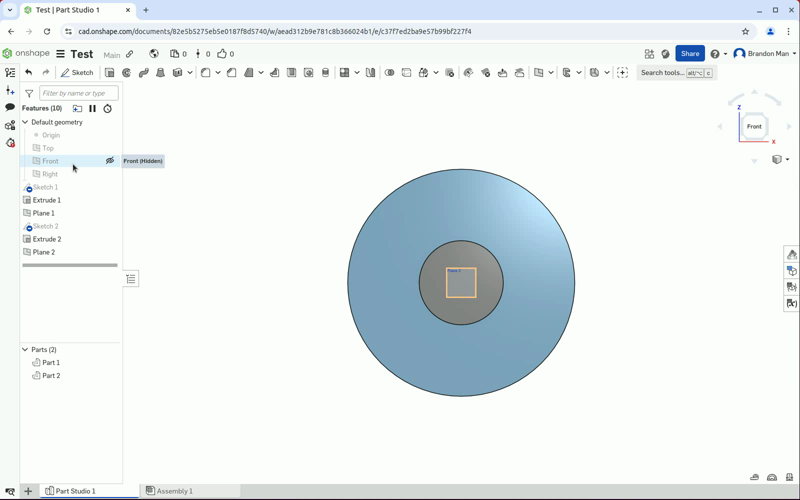
key(shift+s)
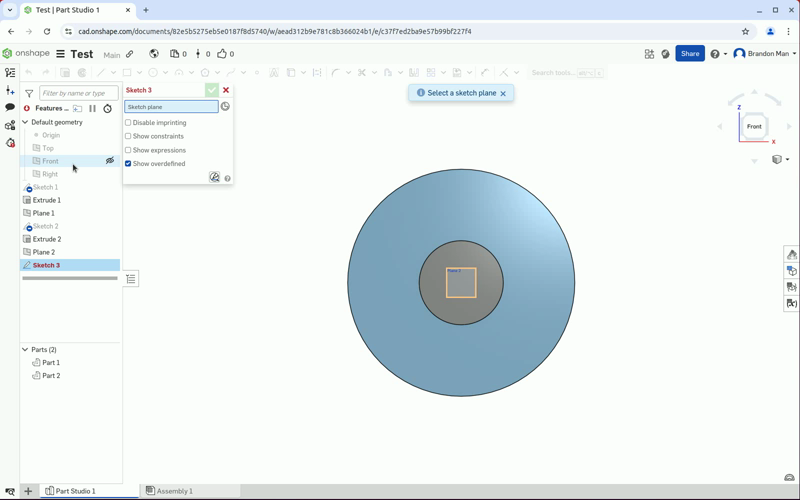
mouse_move(73, 254)
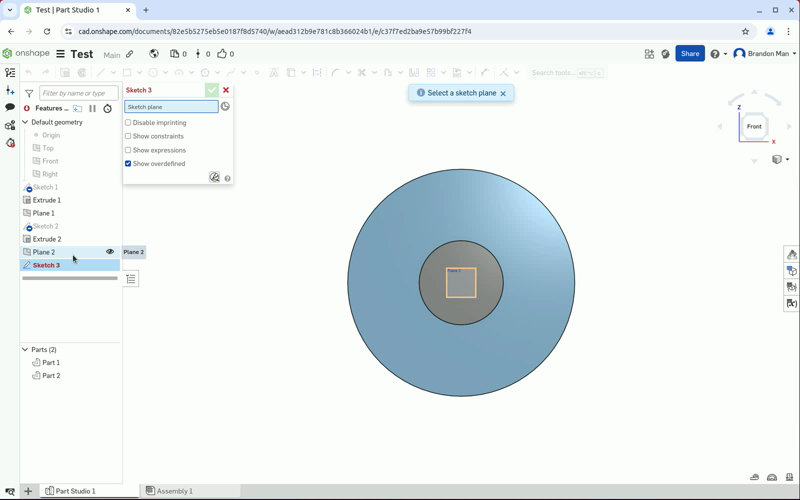
click(73, 254)
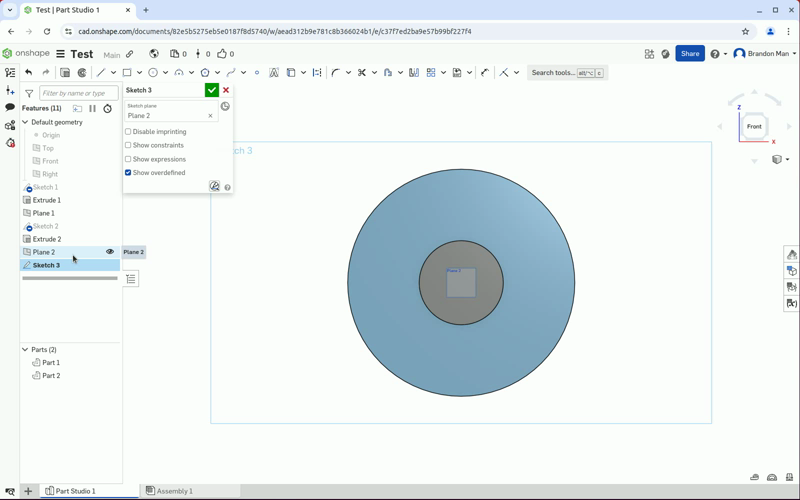
mouse_move(73, 352)
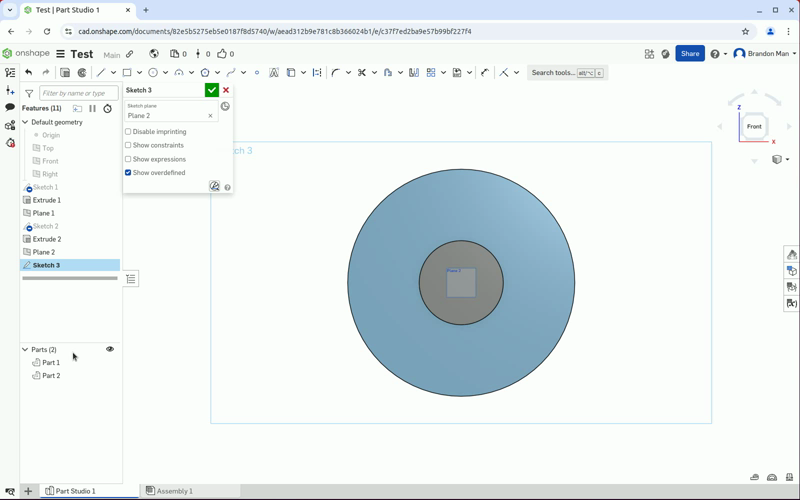
key(y)
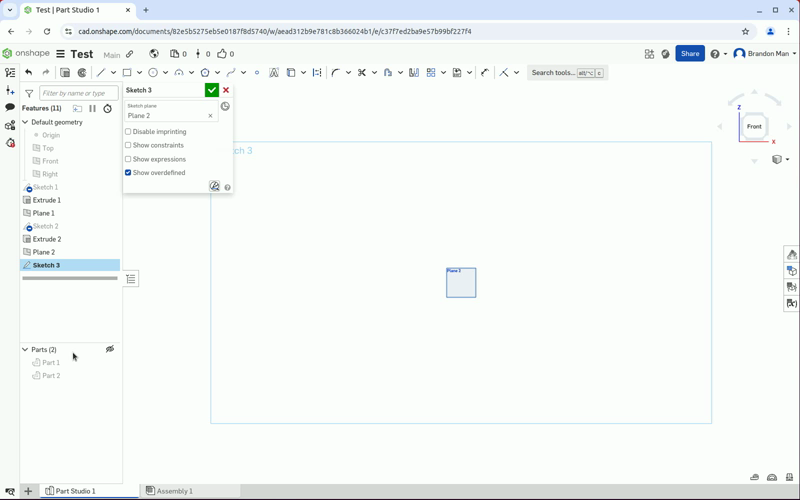
key(c)
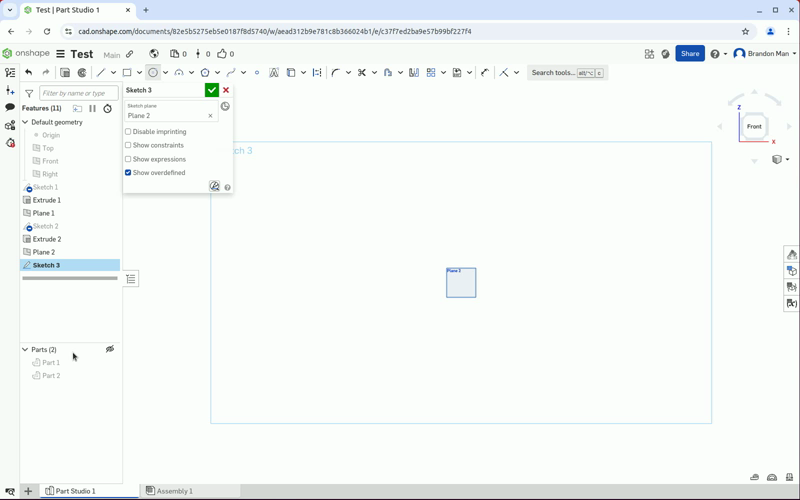
key_down(shift)
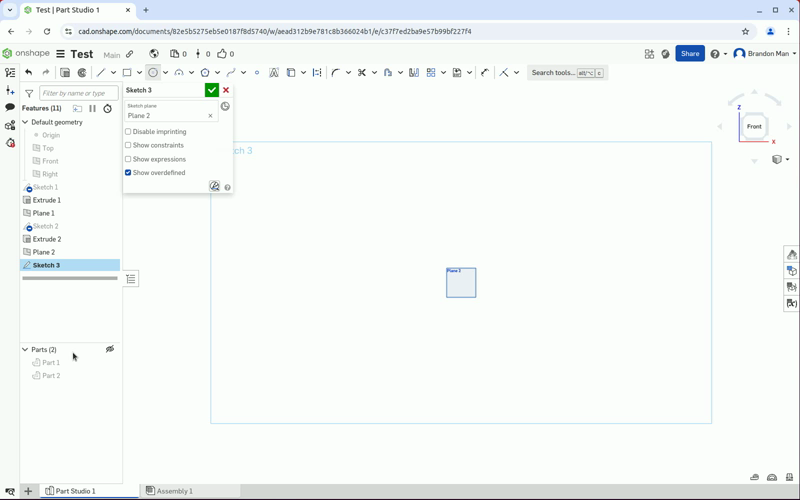
mouse_move(461, 282)
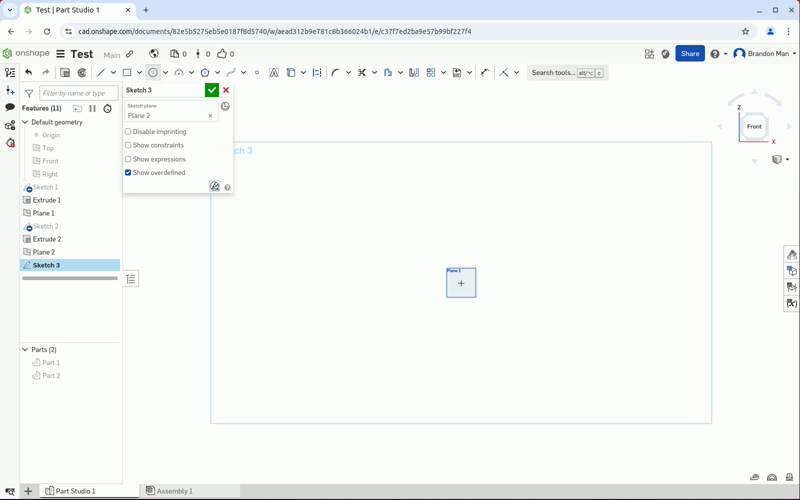
click(461, 282)
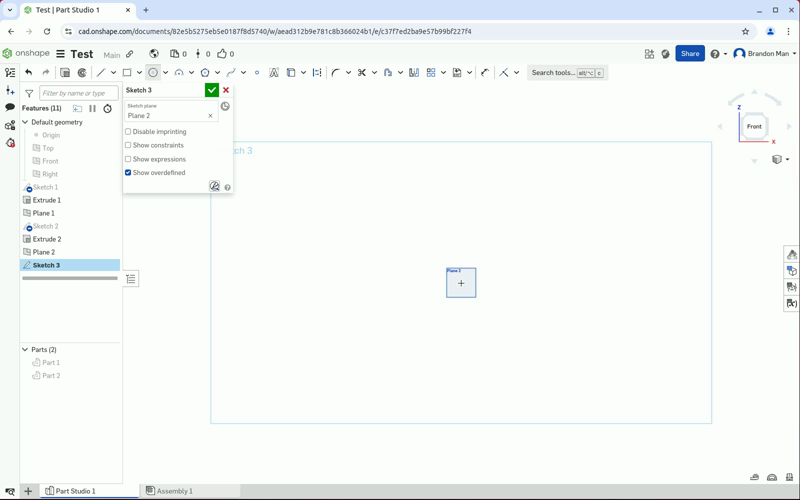
key_up(shift)
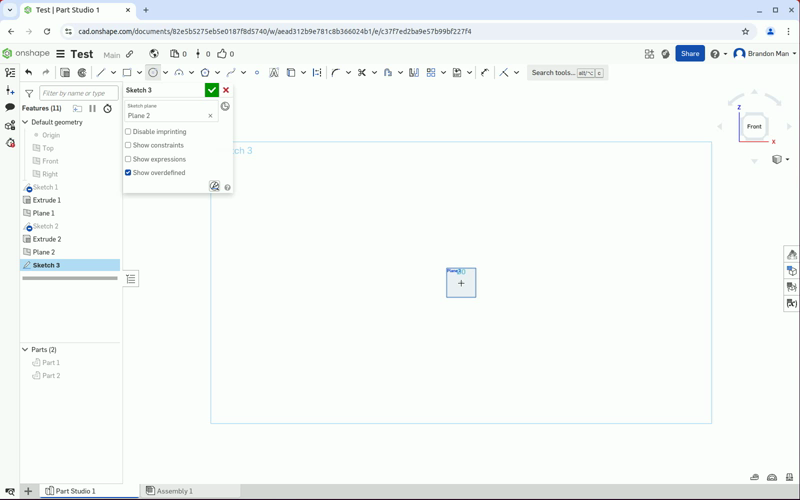
mouse_move(490, 282)
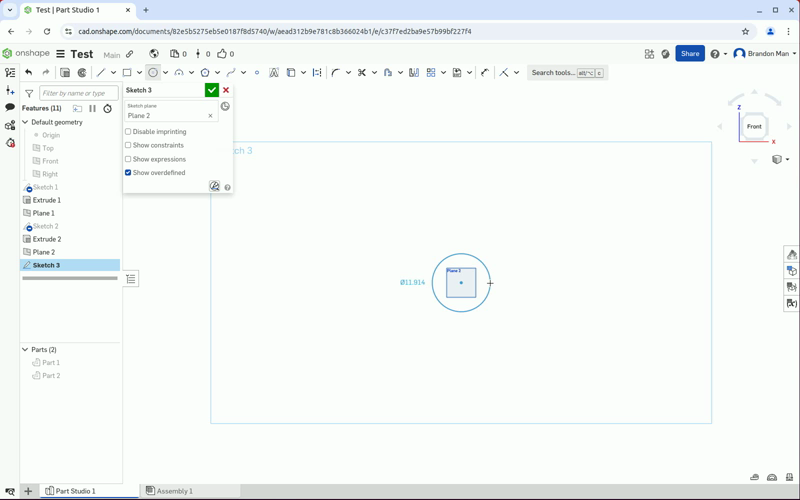
click(490, 282)
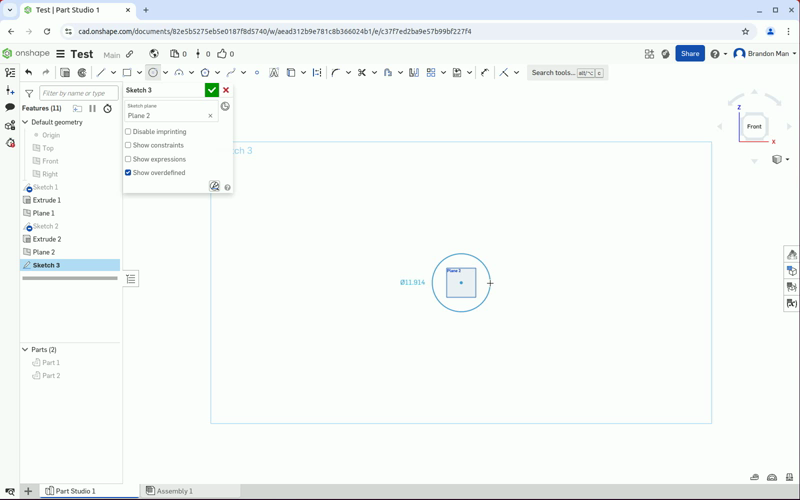
key(esc)
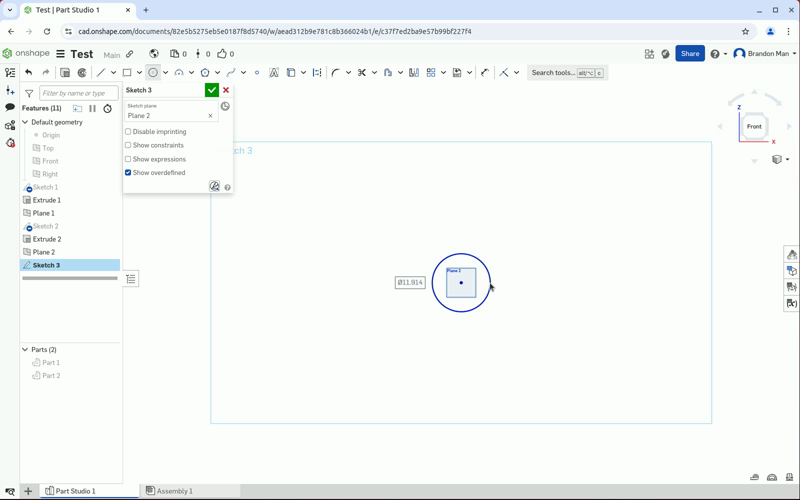
mouse_move(436, 284)
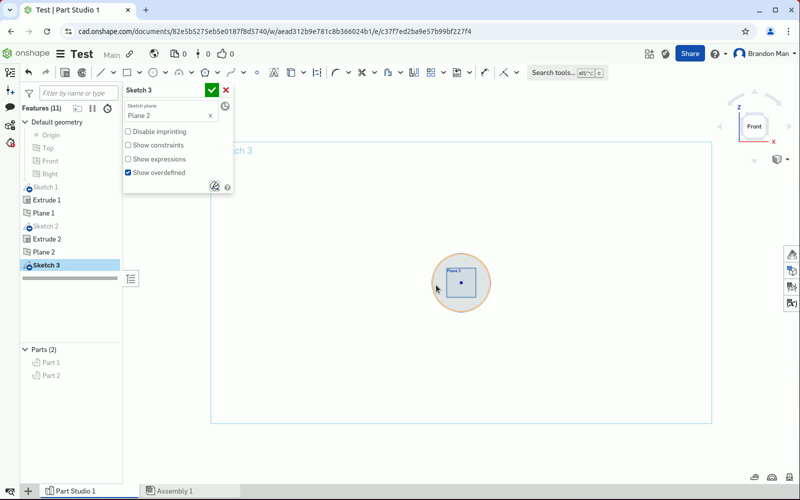
click(436, 284)
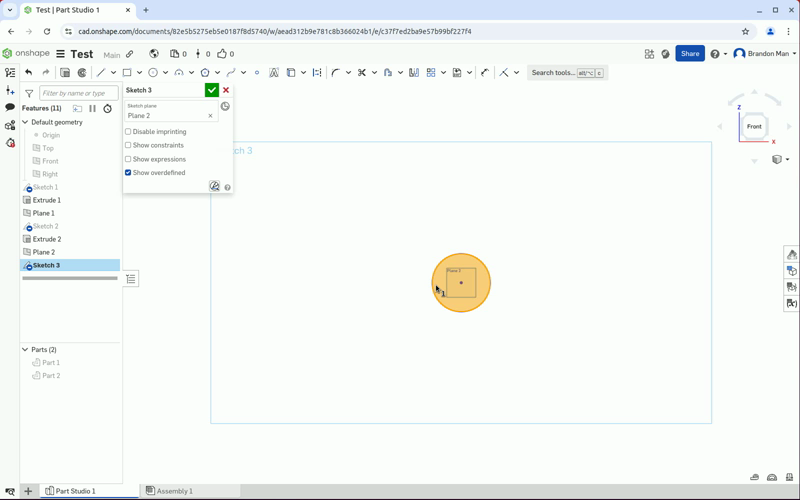
mouse_move(73, 352)
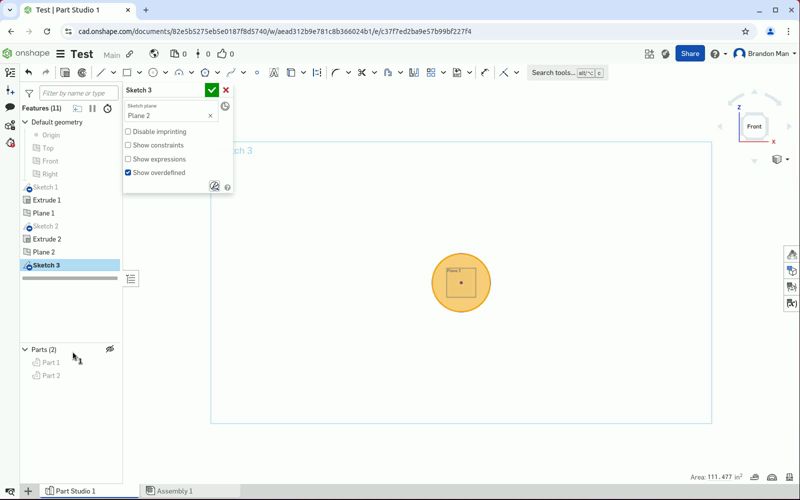
key(shift+y)
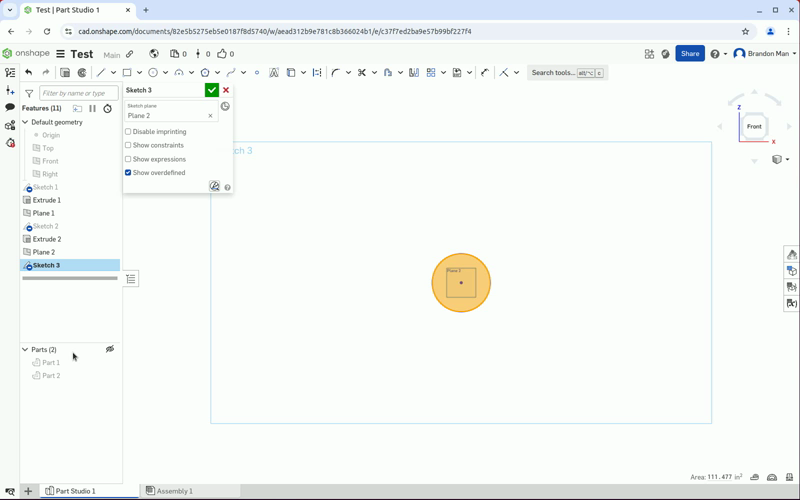
key(shift+e)
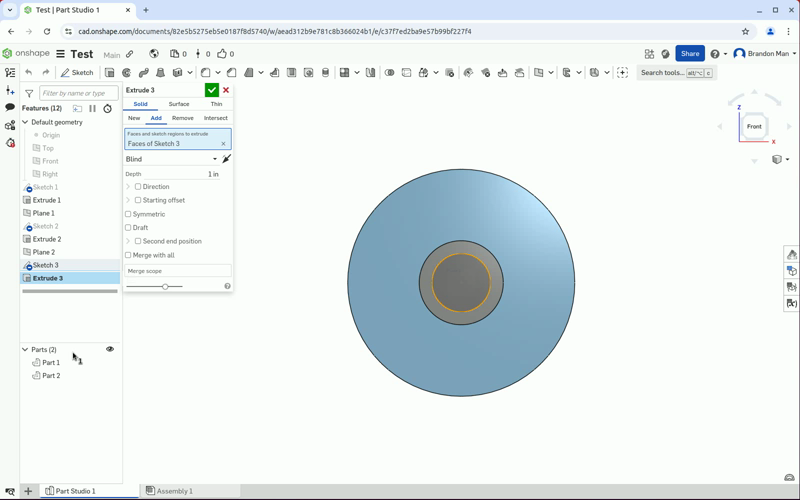
mouse_move(143, 106)
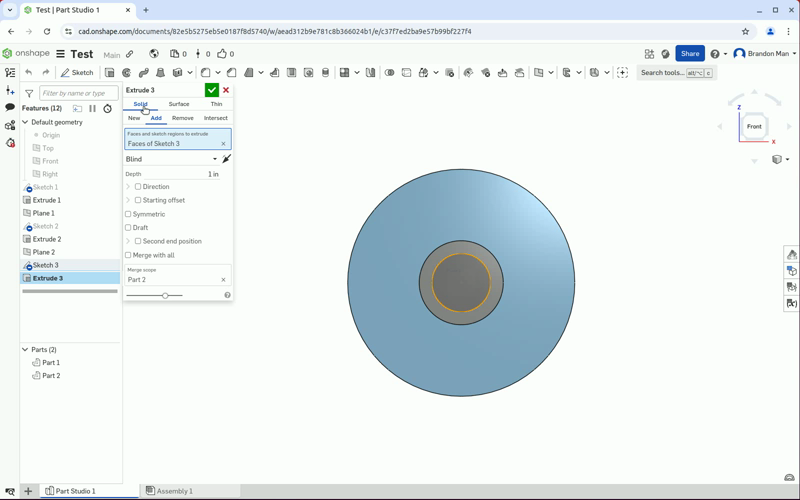
click(143, 106)
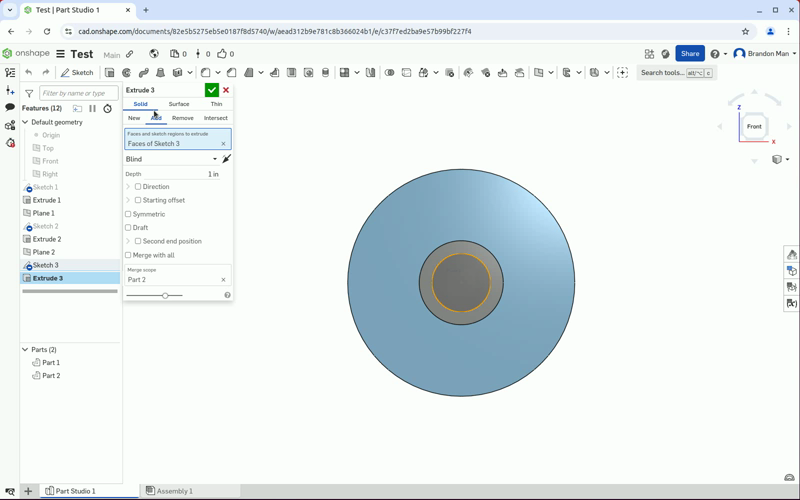
mouse_move(186, 120)
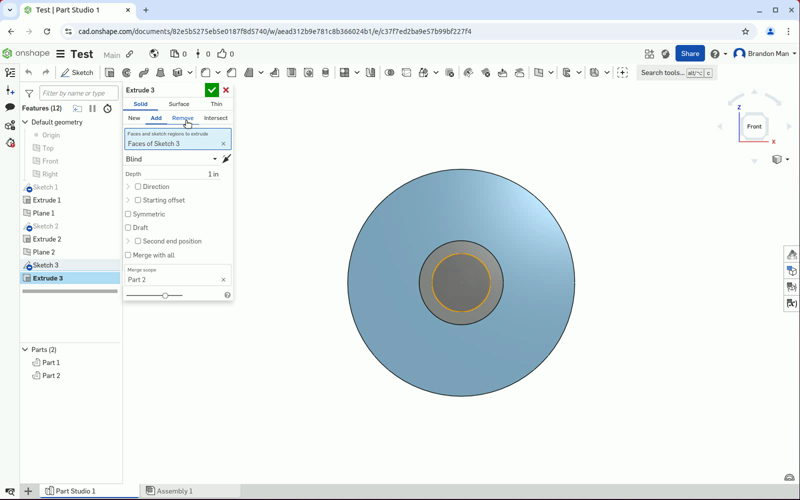
click(186, 120)
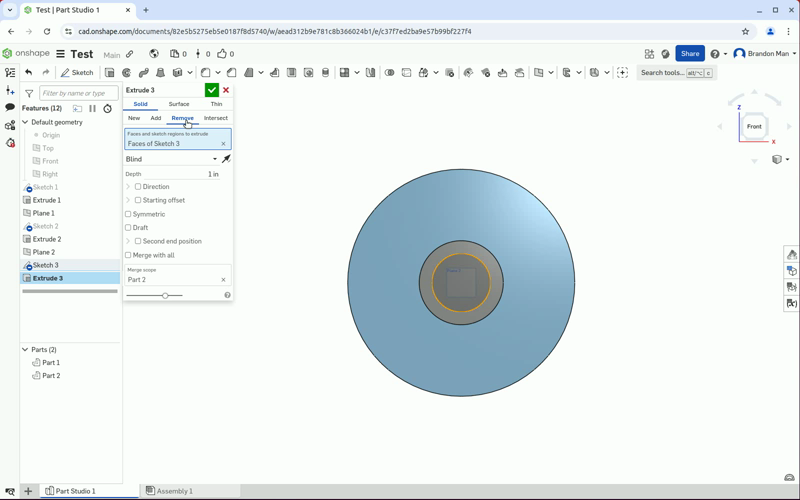
key(tab, 4)
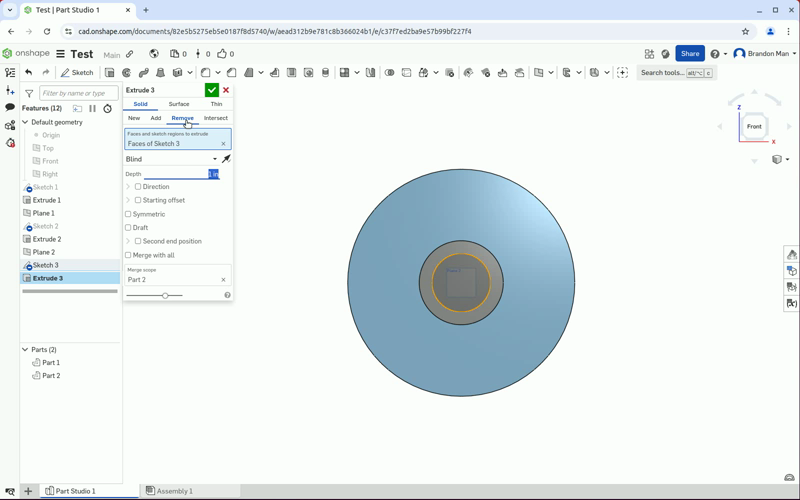
text(30.811)
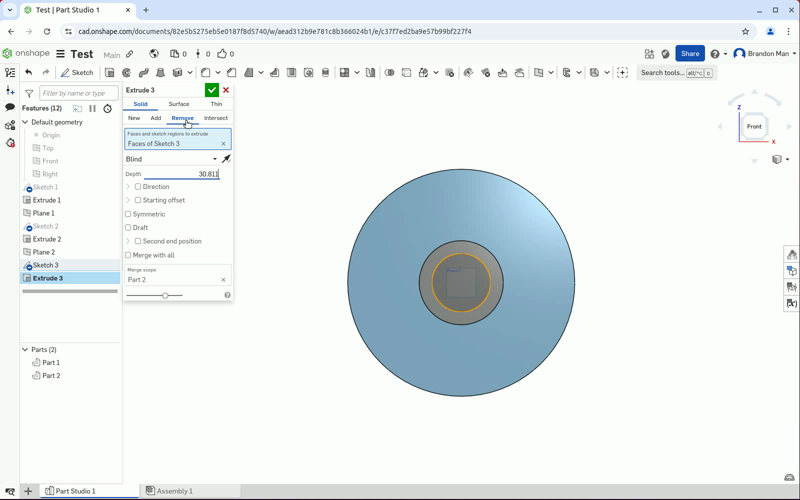
key(tab, 6)
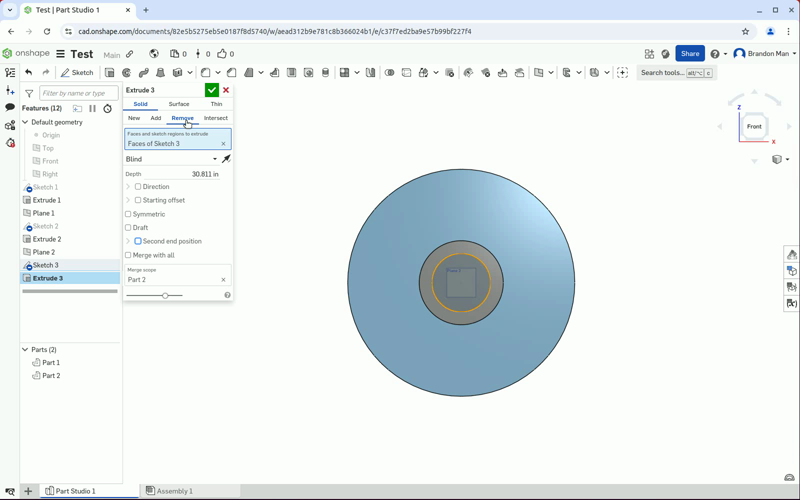
key(space)
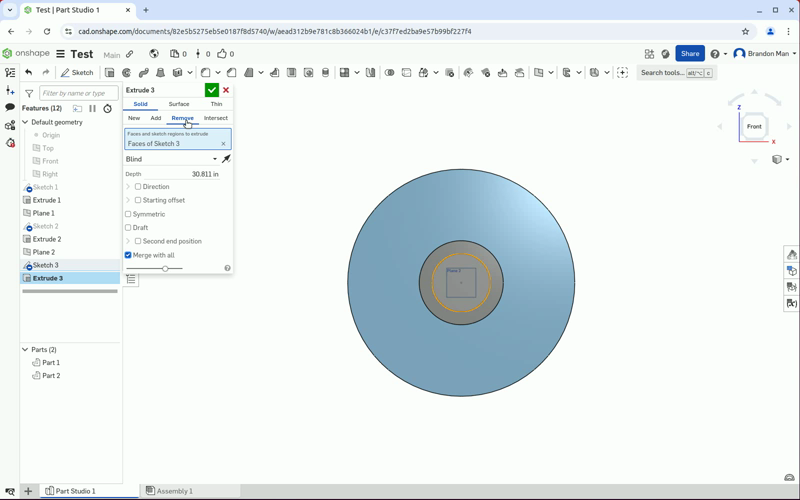
key(enter)
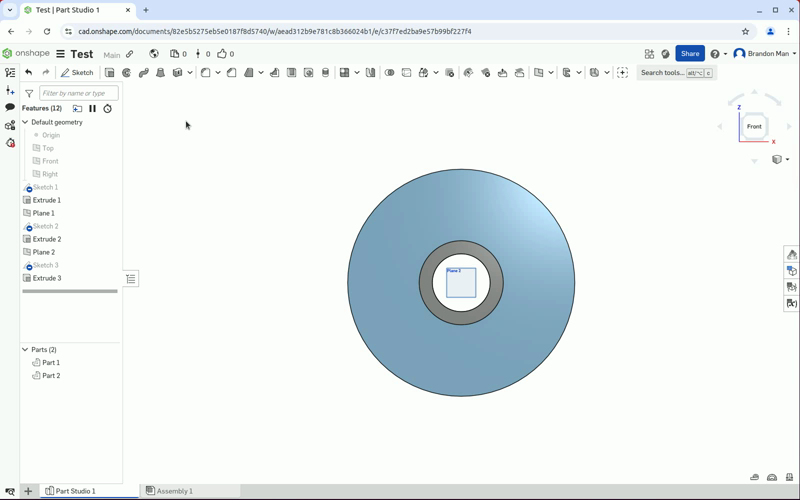
key(shift+h)
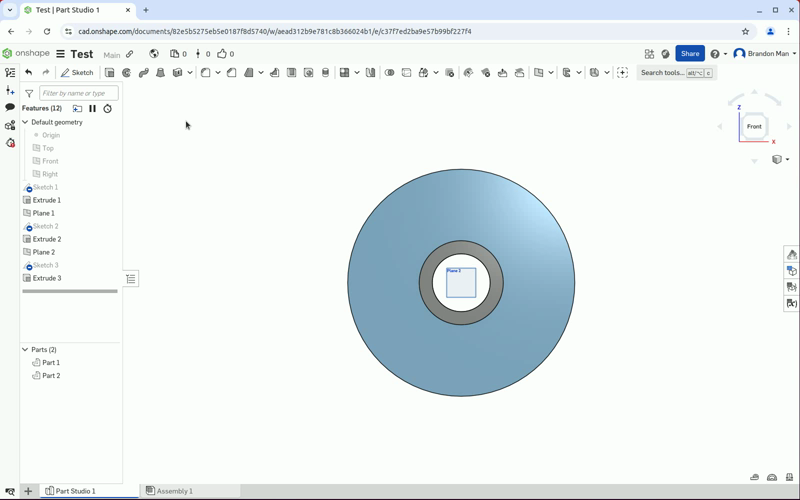
key(shift+h)
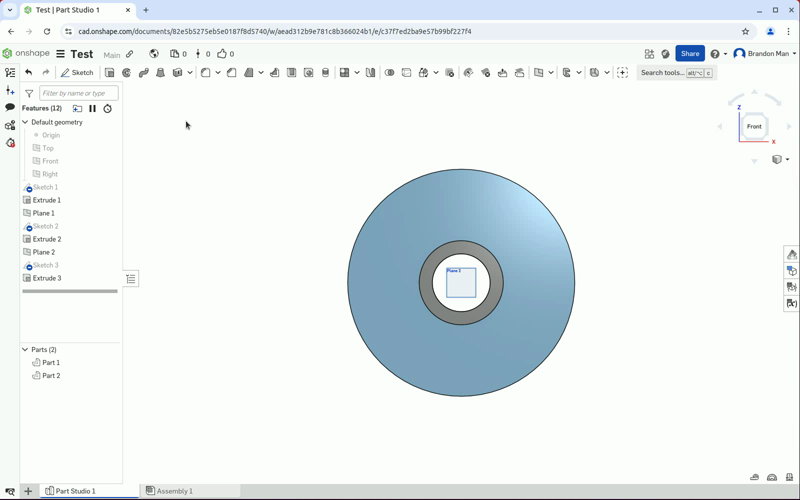
mouse_move(73, 189)
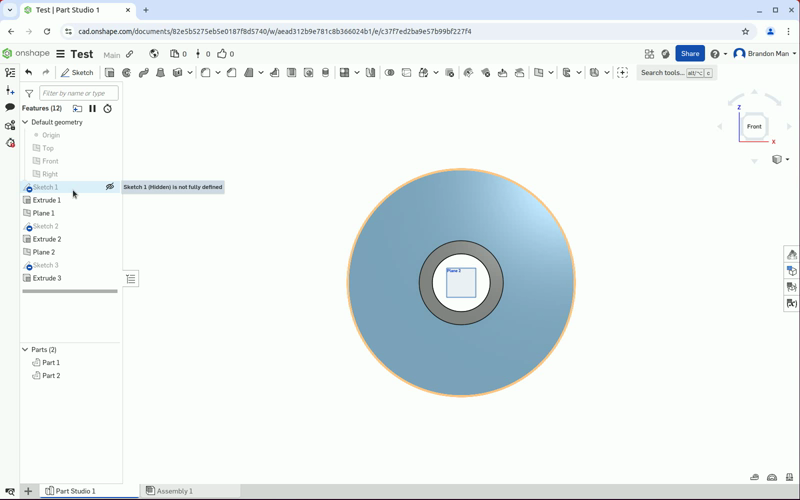
click(73, 189)
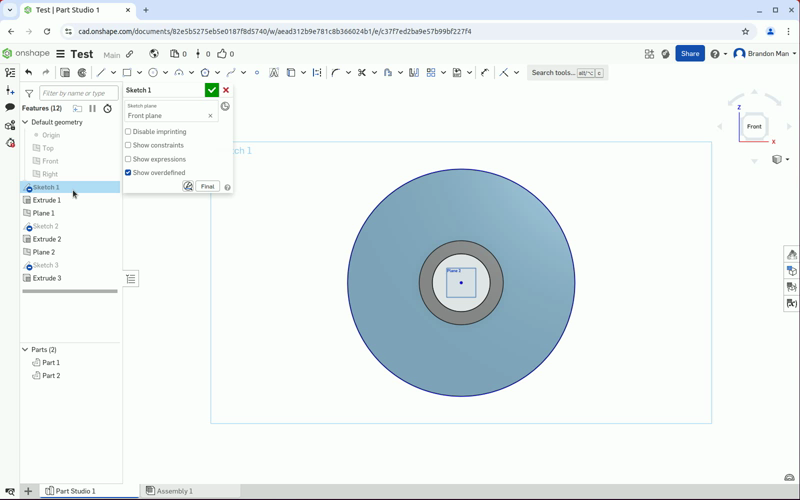
mouse_move(229, 92)
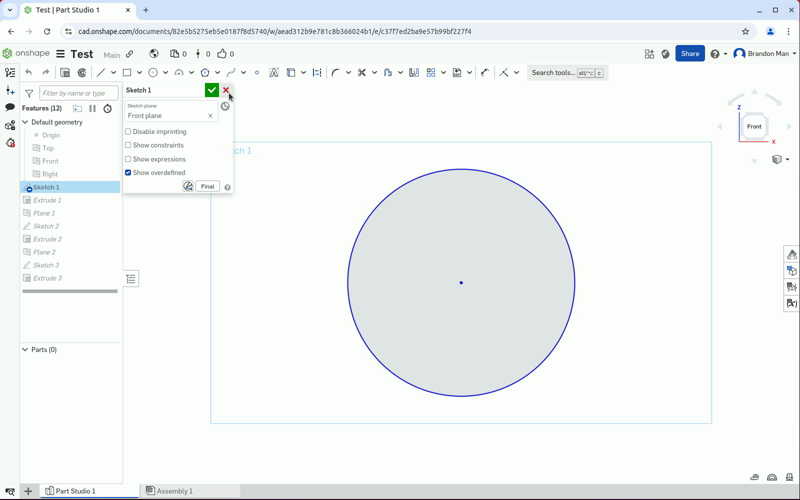
click(229, 92)
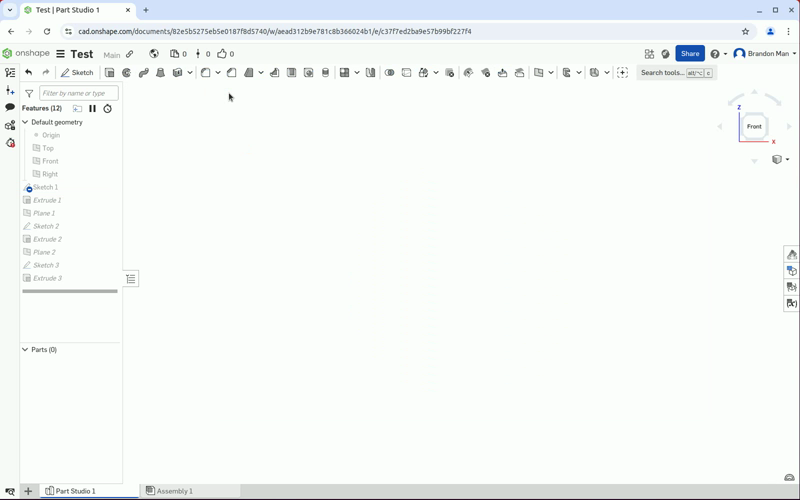
key(shift+s)
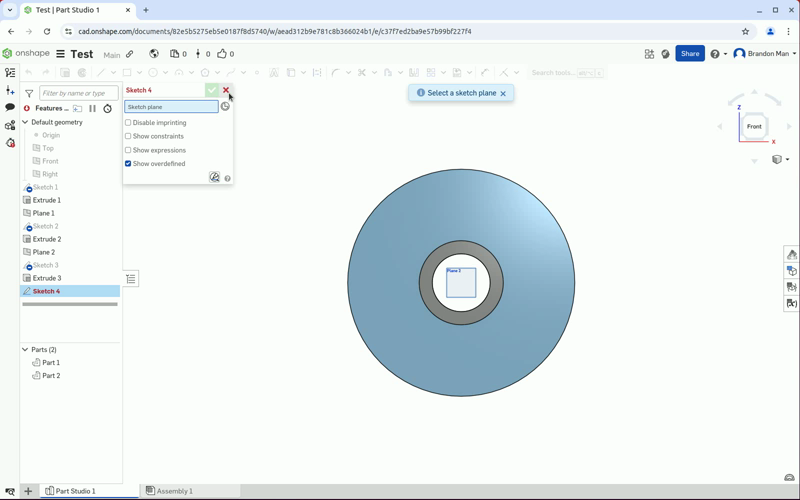
mouse_move(73, 215)
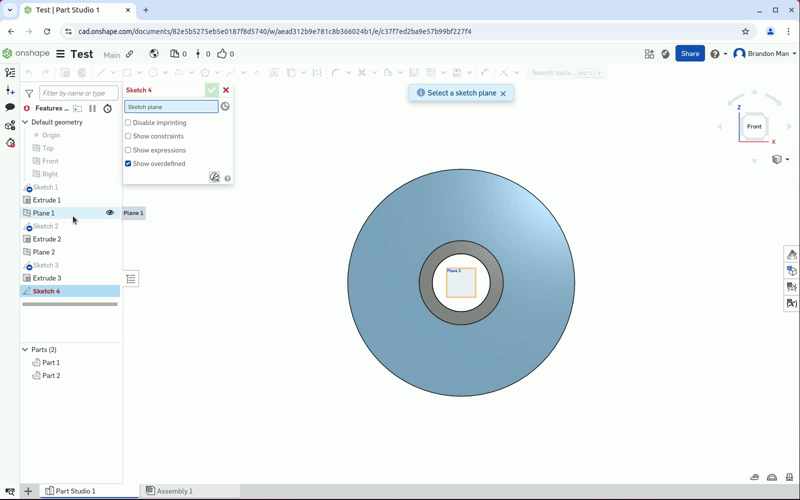
click(73, 215)
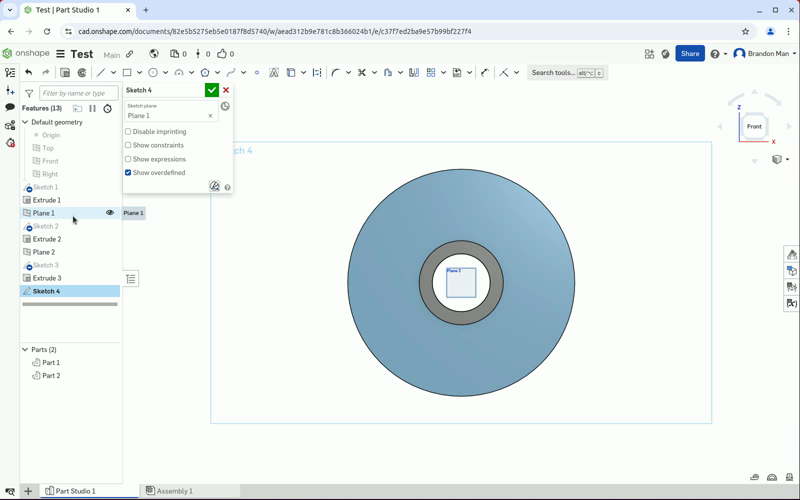
mouse_move(73, 352)
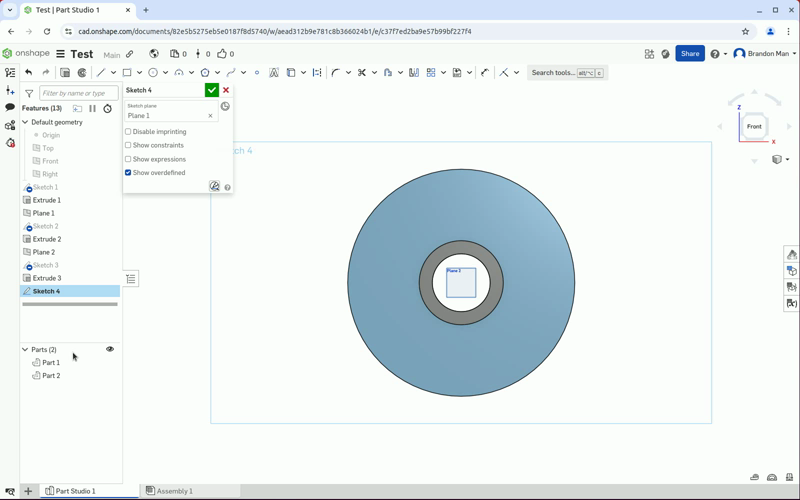
key(y)
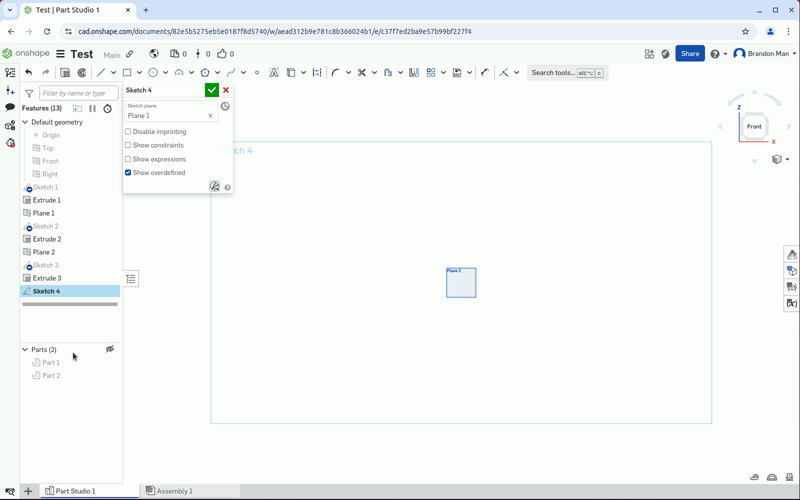
key(c)
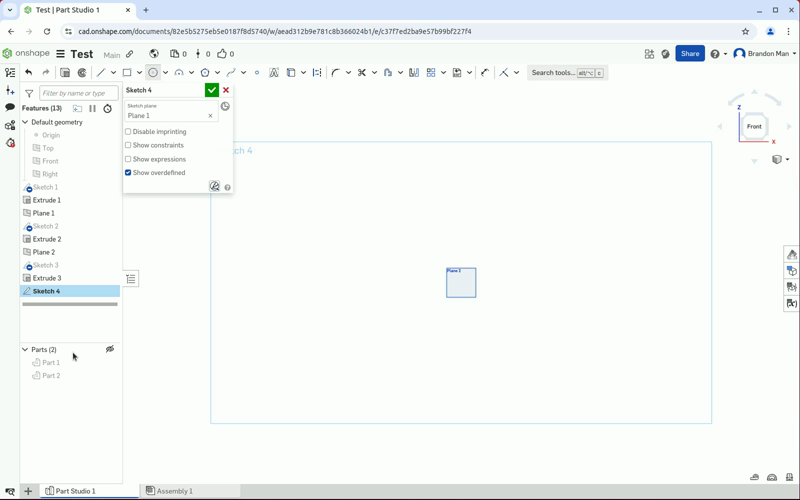
key_down(shift)
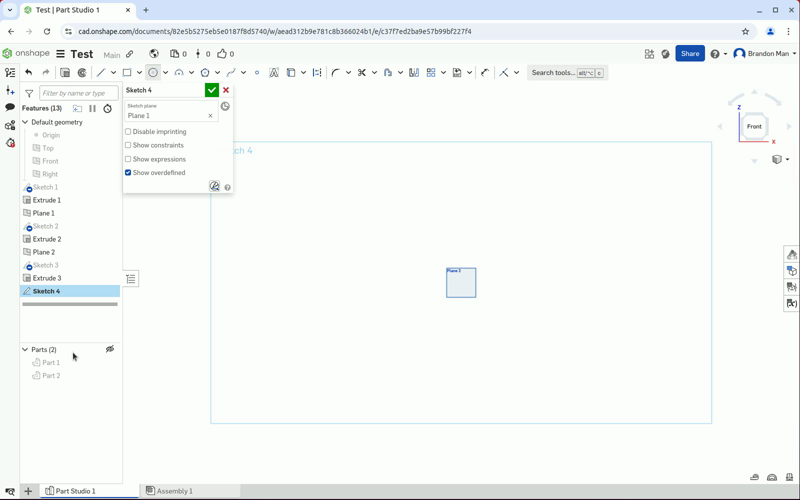
mouse_move(461, 198)
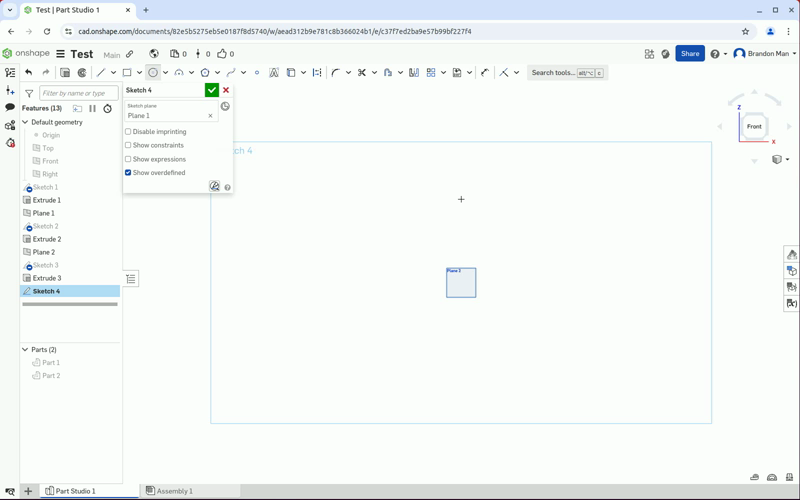
click(461, 198)
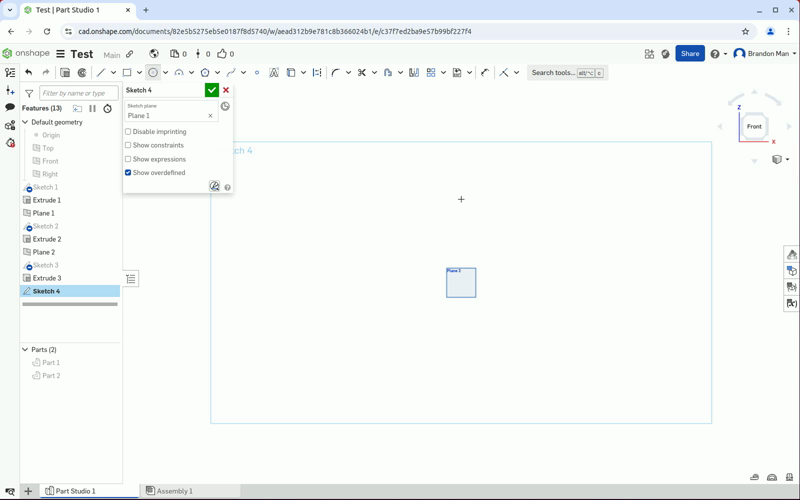
key_up(shift)
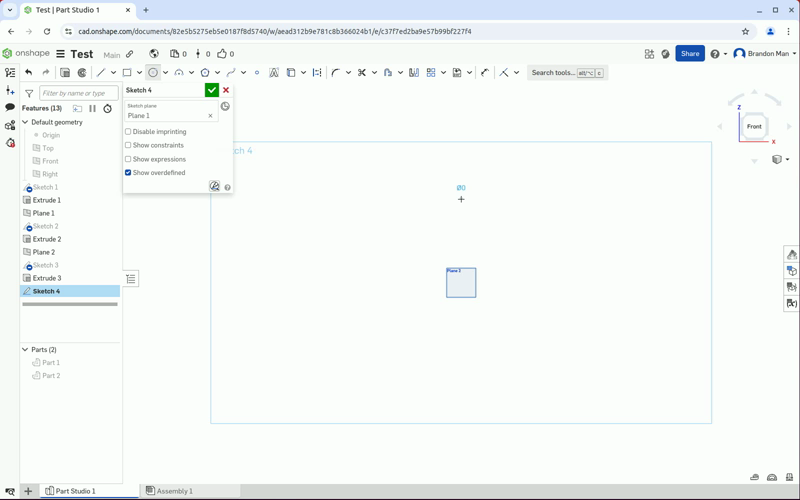
mouse_move(476, 198)
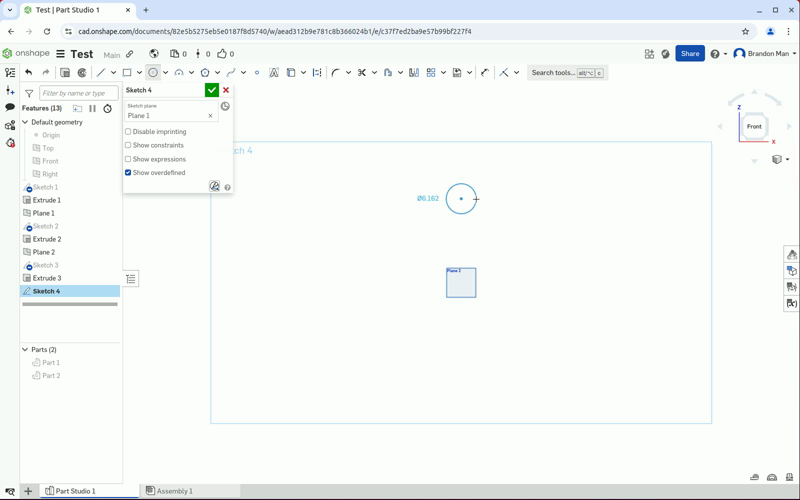
click(476, 198)
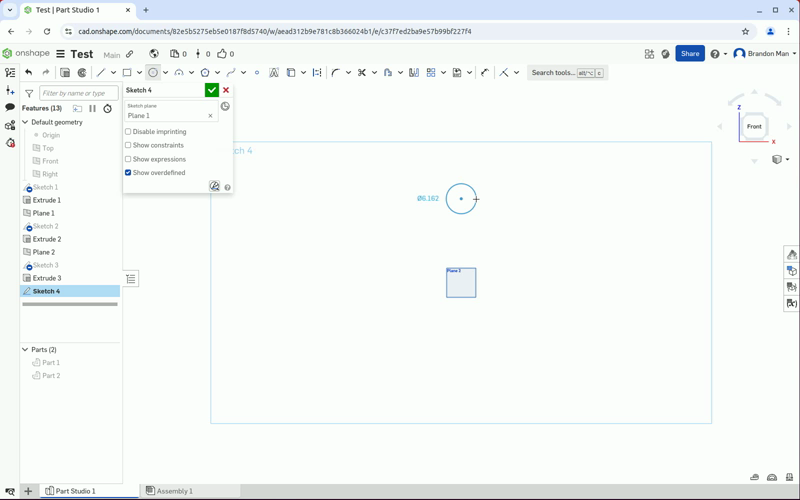
key(esc)
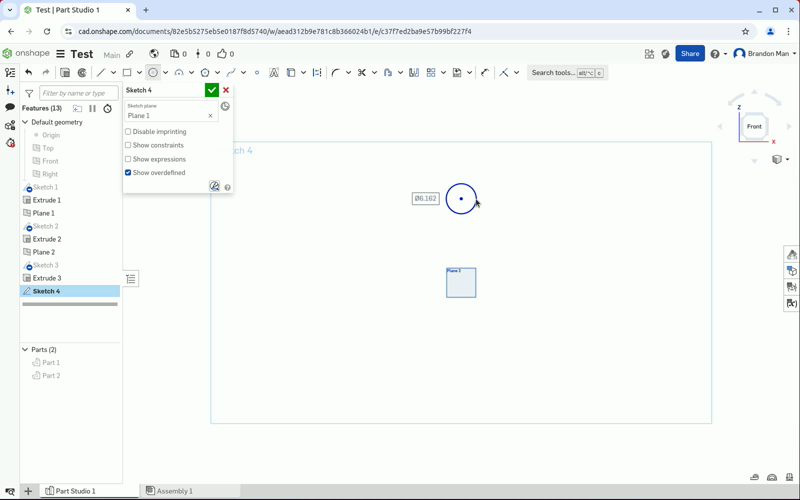
mouse_move(466, 205)
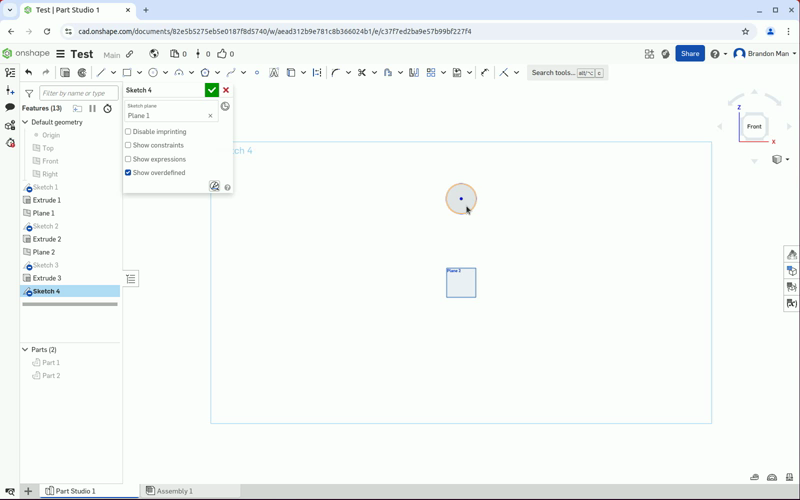
scroll(6)
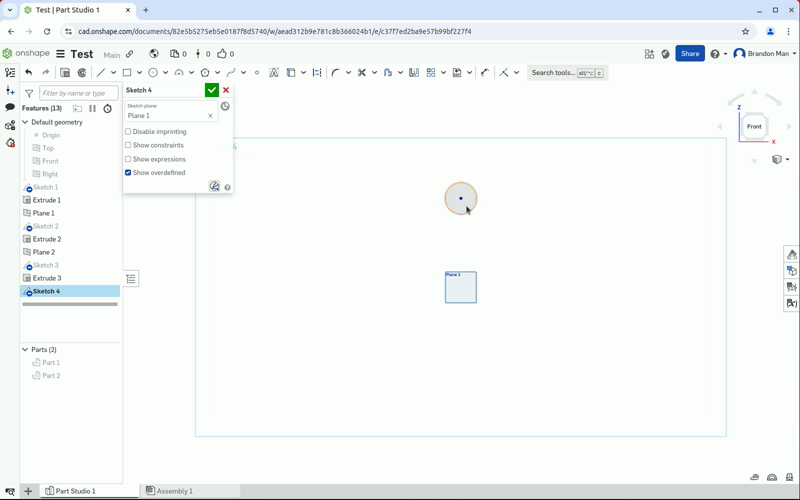
scroll(6)
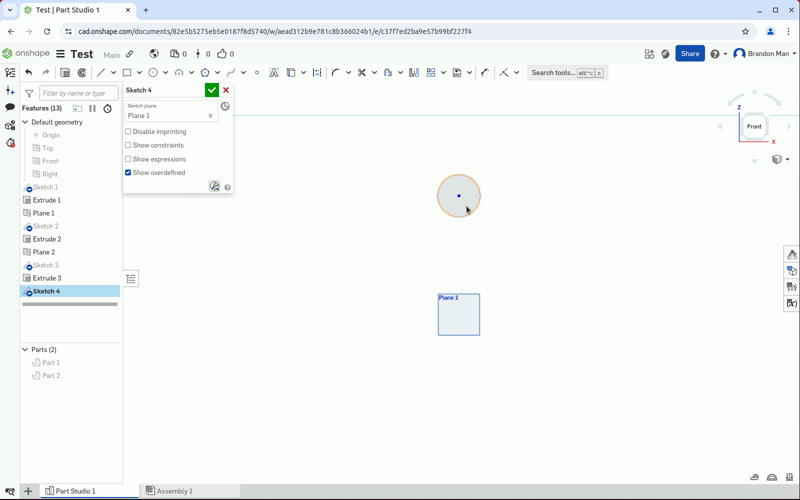
scroll(6)
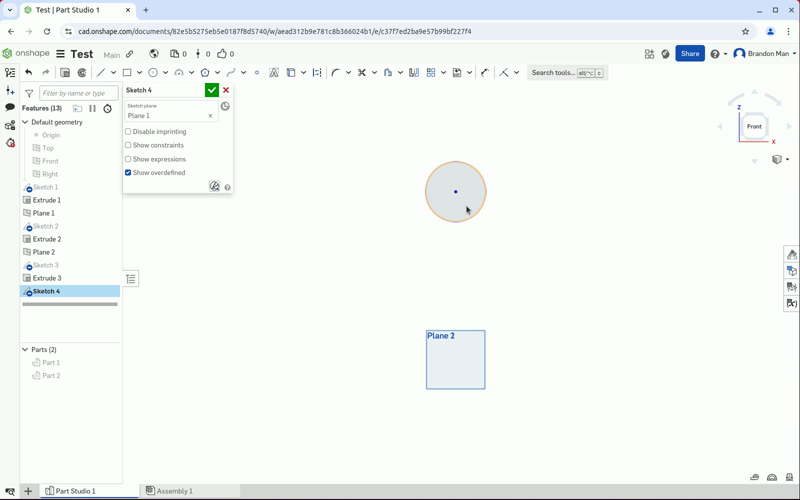
scroll(6)
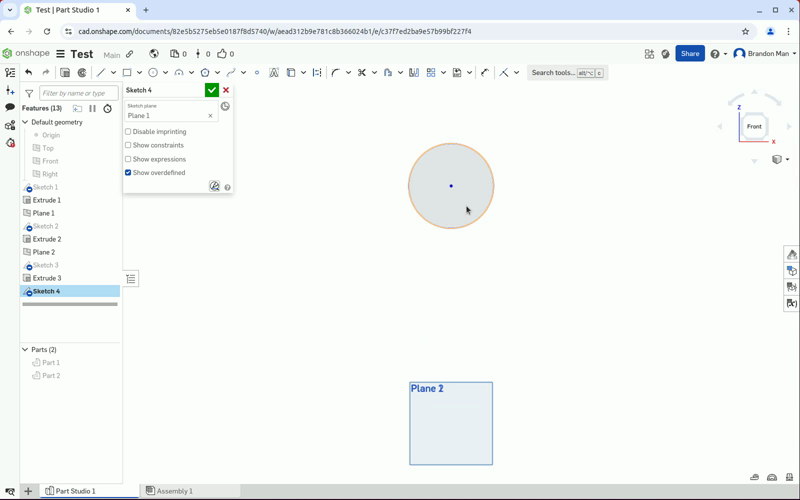
scroll(6)
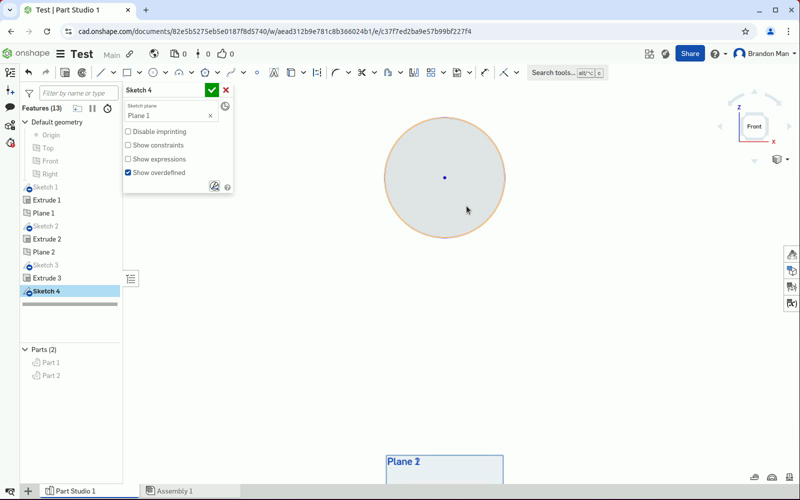
scroll(6)
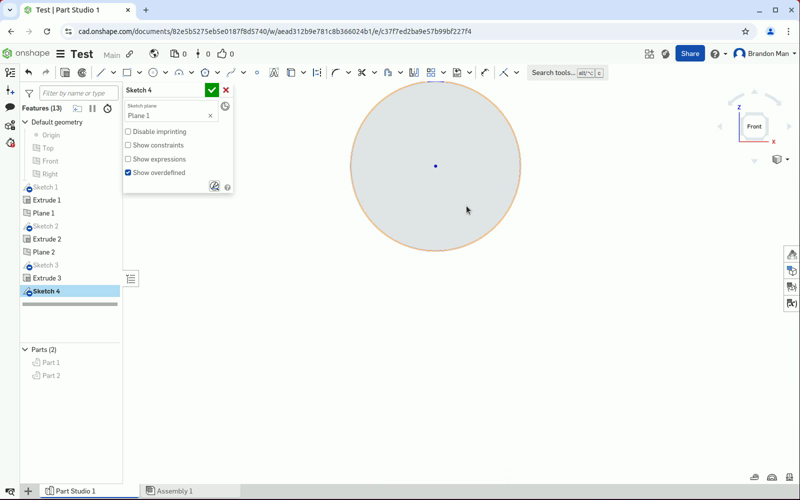
scroll(6)
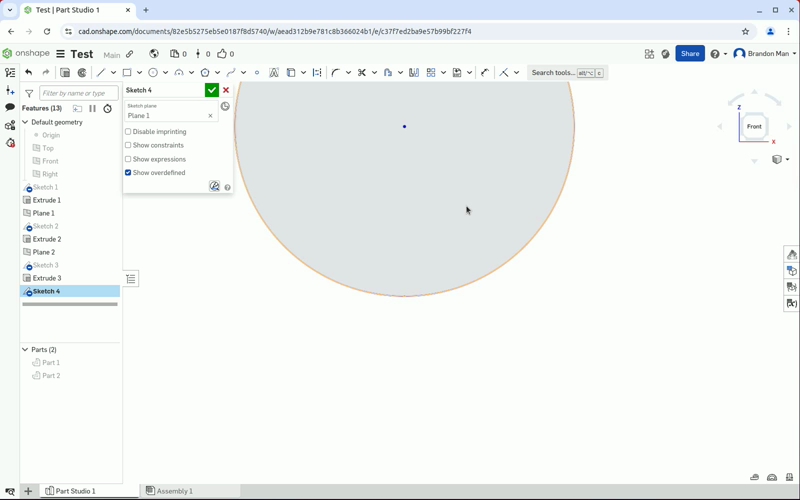
click(466, 205)
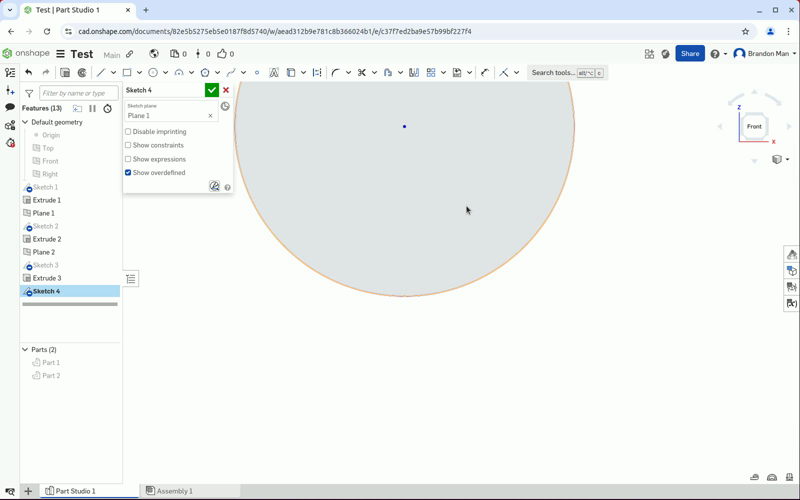
scroll(-6)
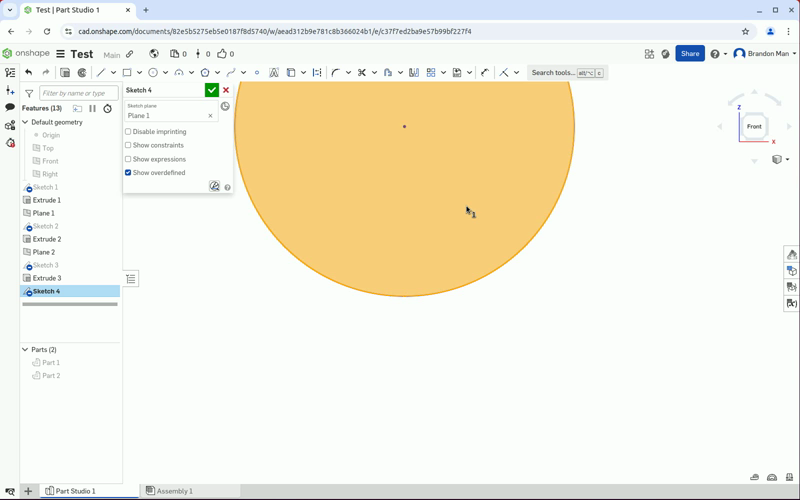
scroll(-6)
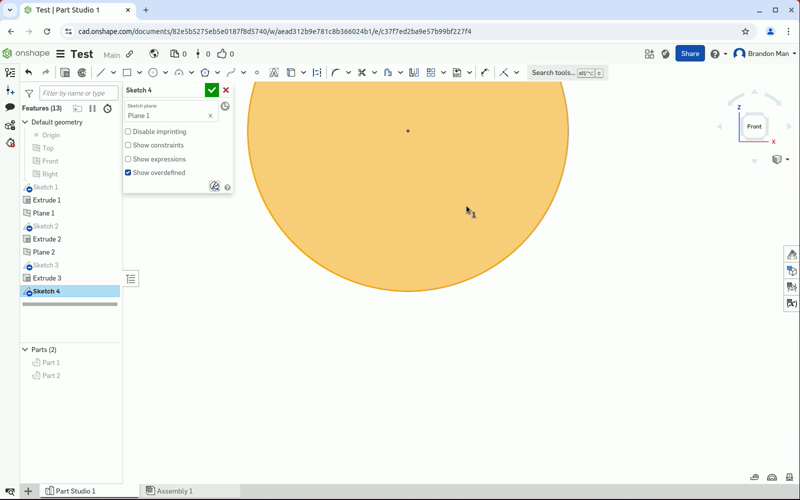
scroll(-6)
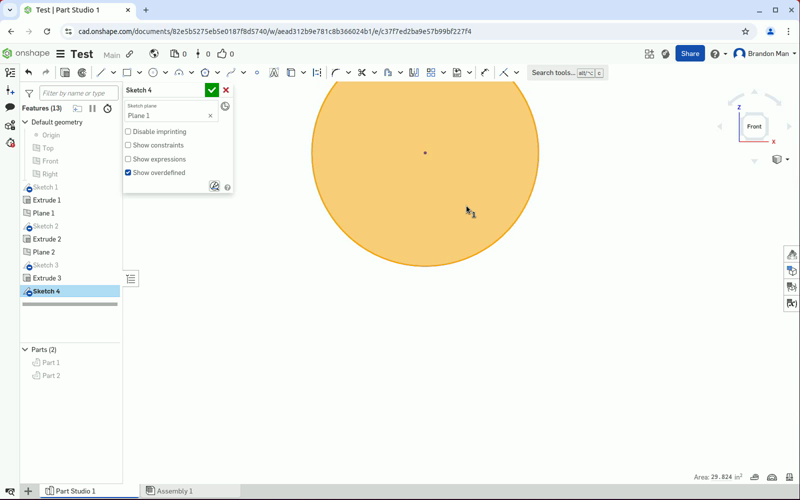
scroll(-6)
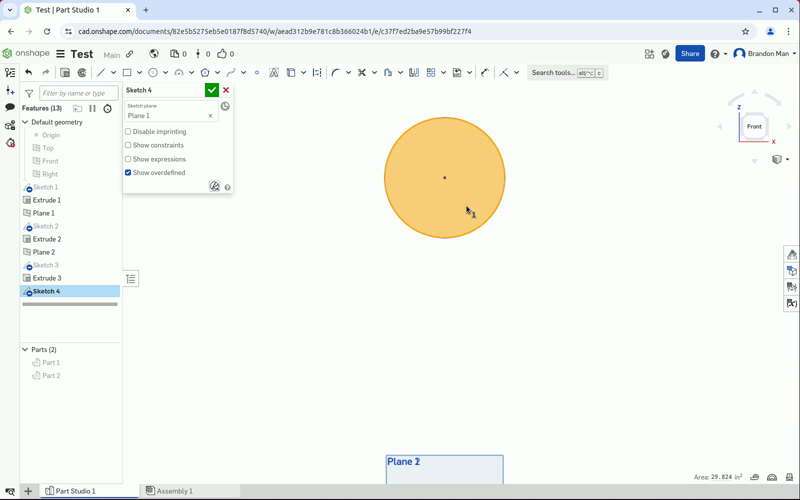
scroll(-6)
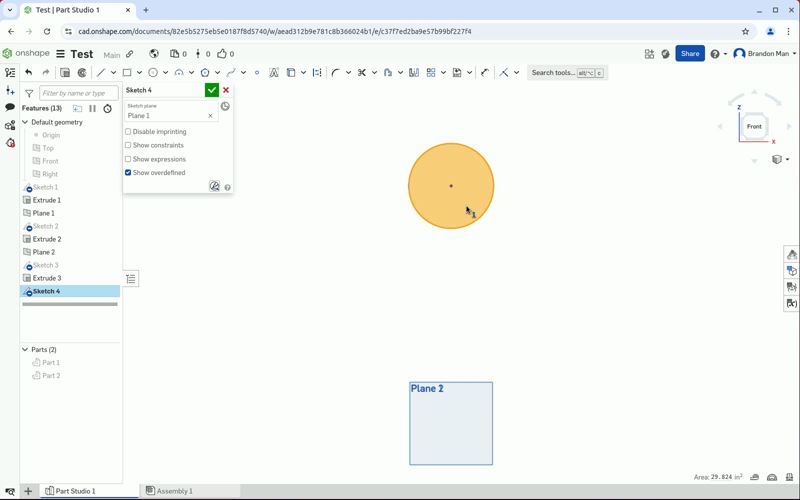
scroll(-6)
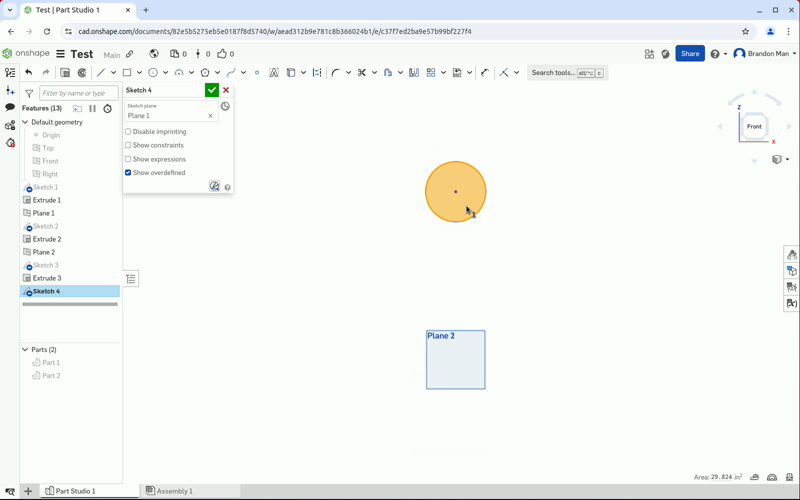
scroll(-6)
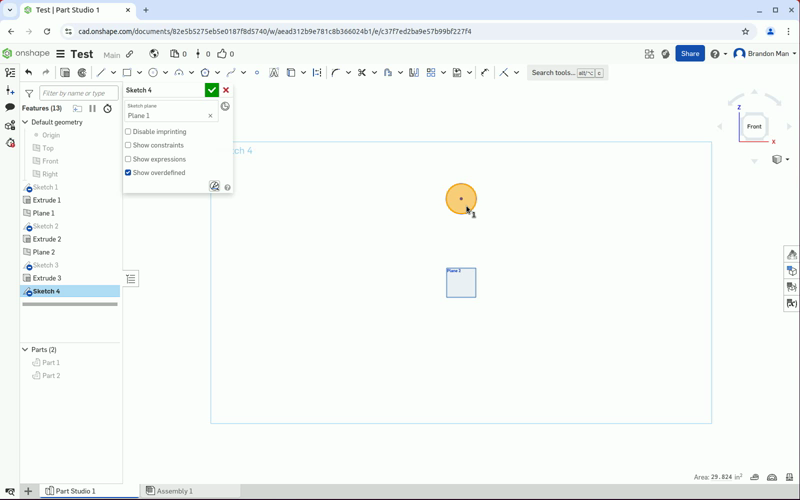
mouse_move(73, 352)
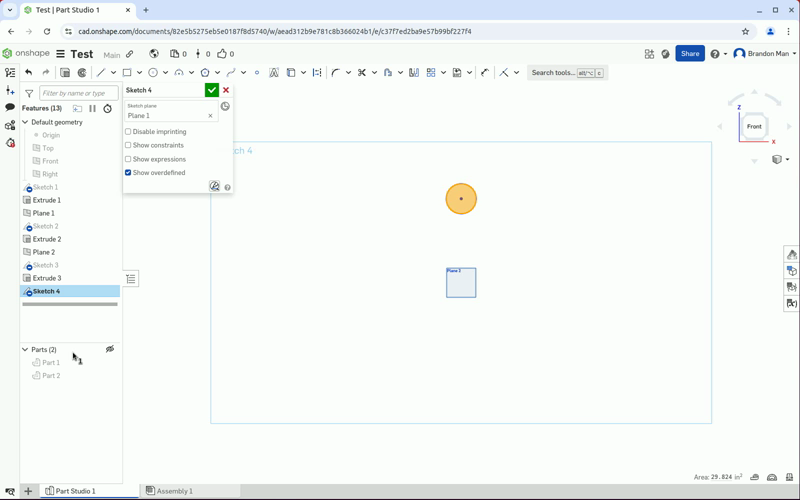
key(shift+y)
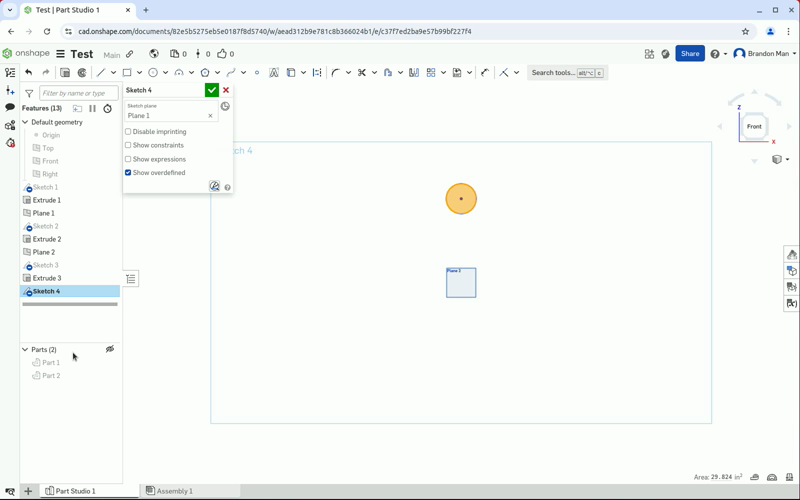
key(shift+e)
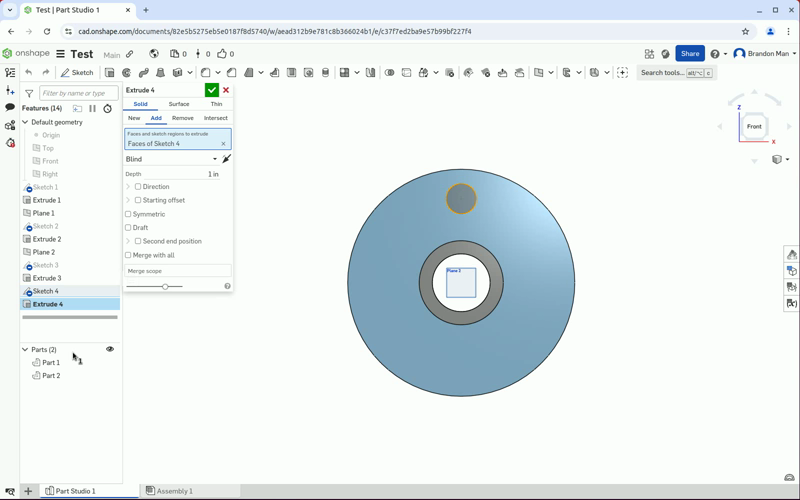
mouse_move(143, 106)
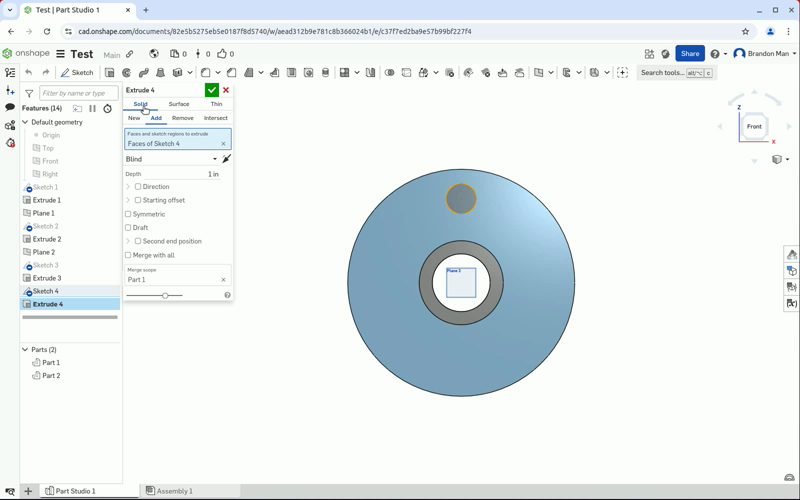
click(143, 106)
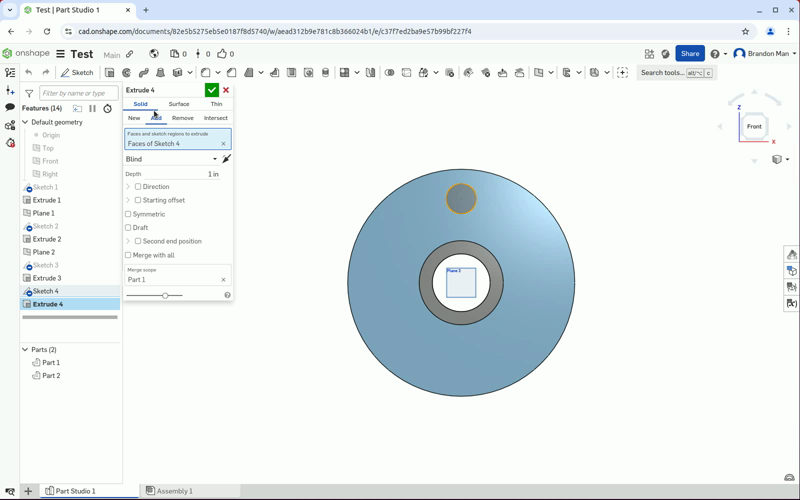
mouse_move(186, 120)
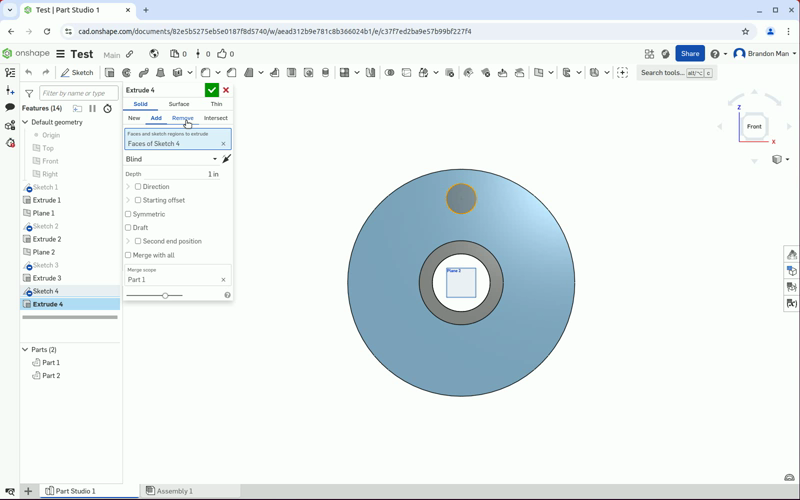
click(186, 120)
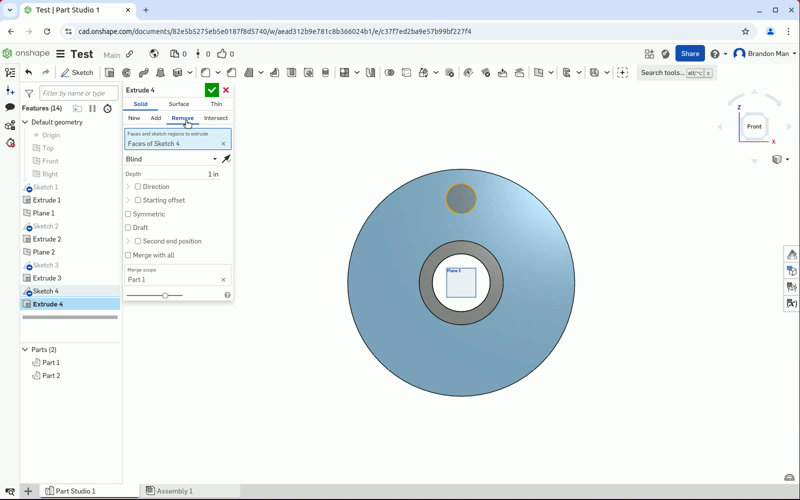
key(tab, 4)
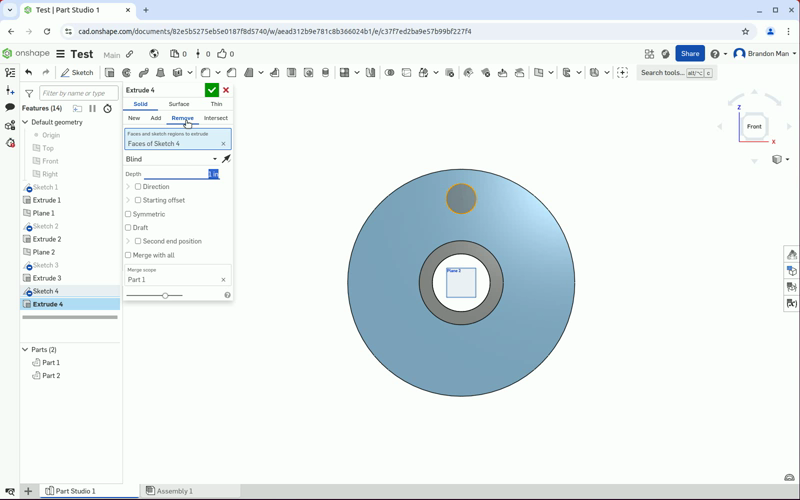
text(21.664)
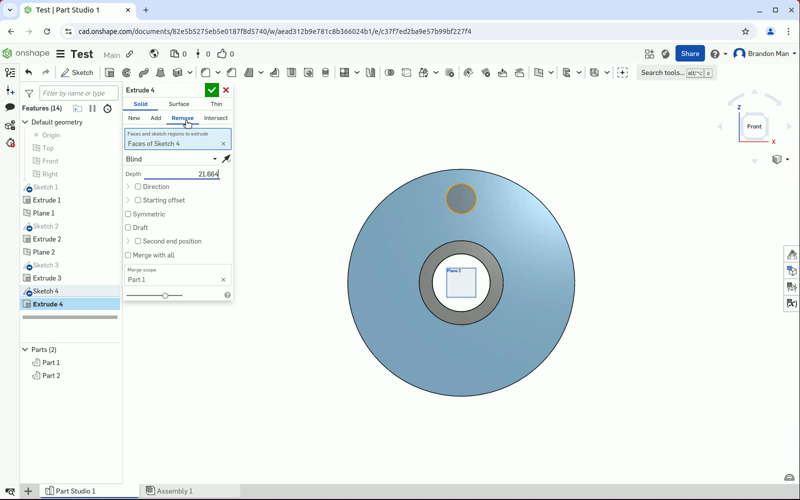
key(tab, 6)
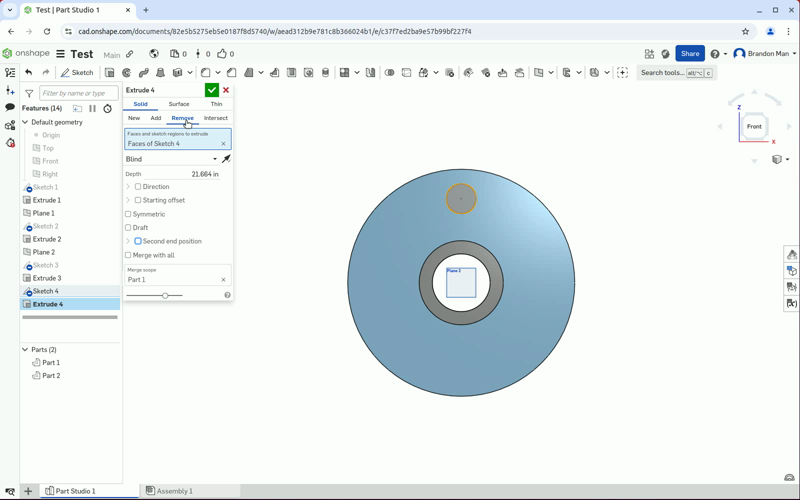
key(space)
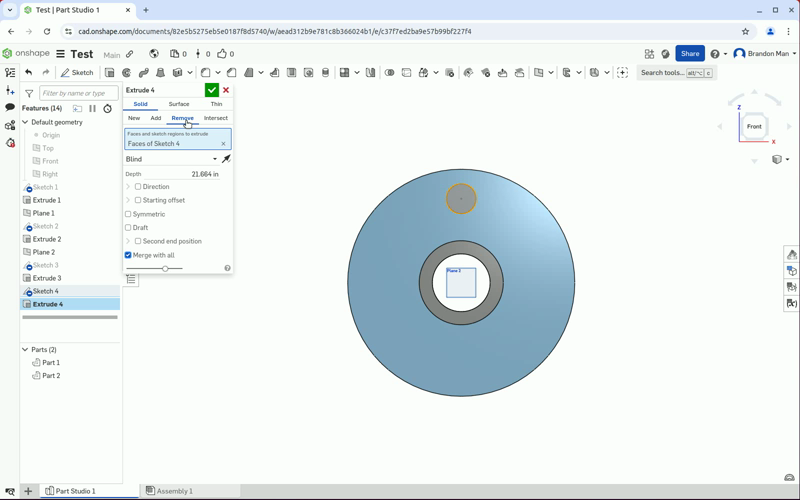
key(enter)
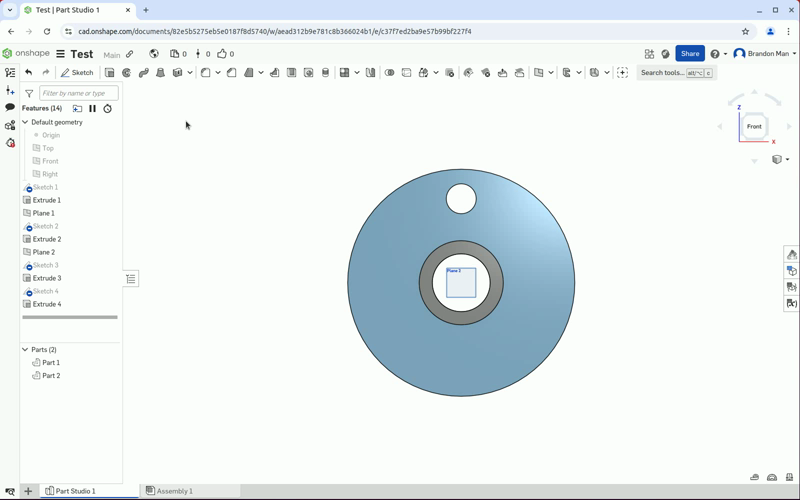
key(shift+h)
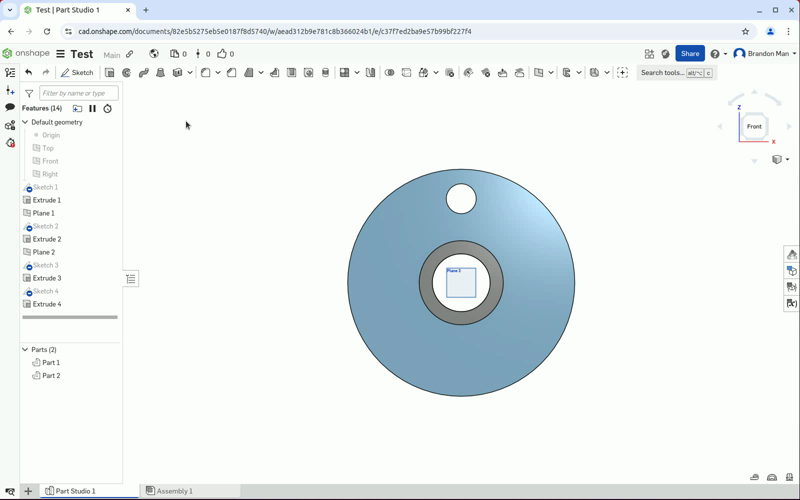
key(shift+h)
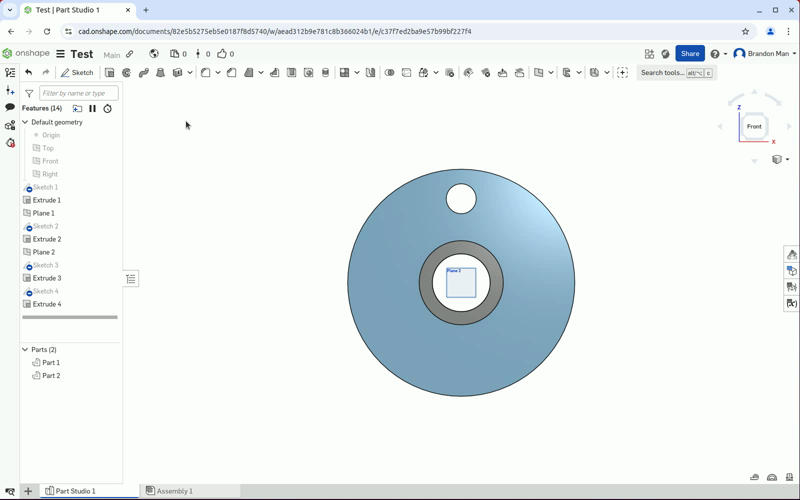
mouse_move(73, 189)
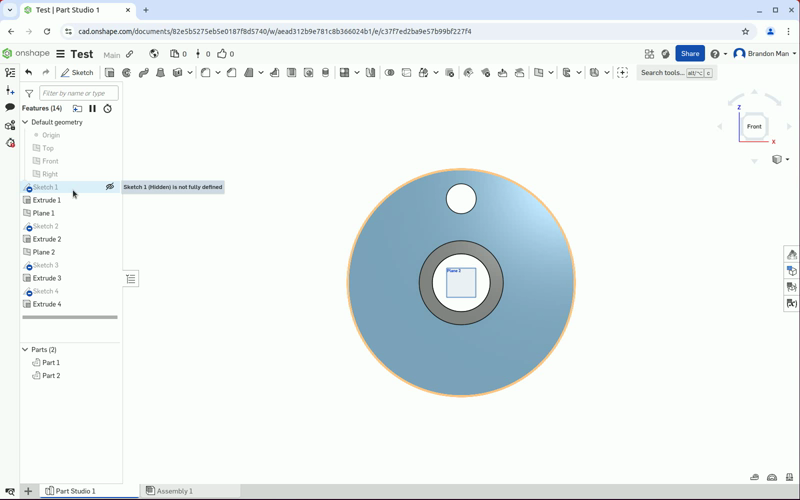
click(73, 189)
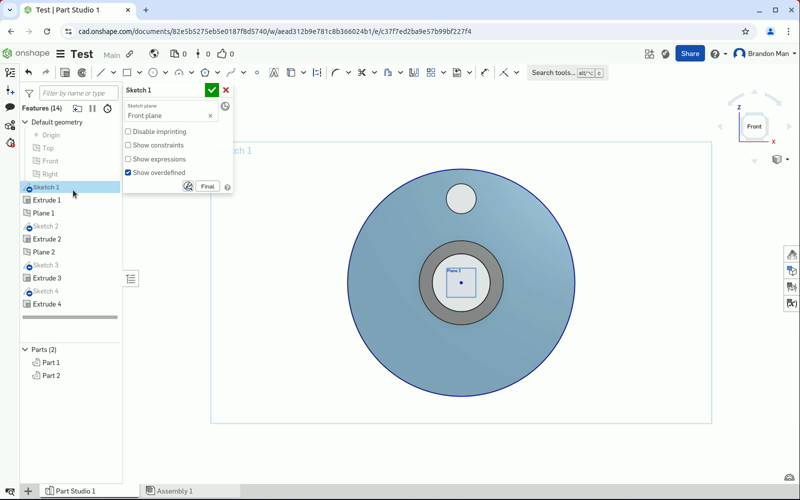
mouse_move(229, 92)
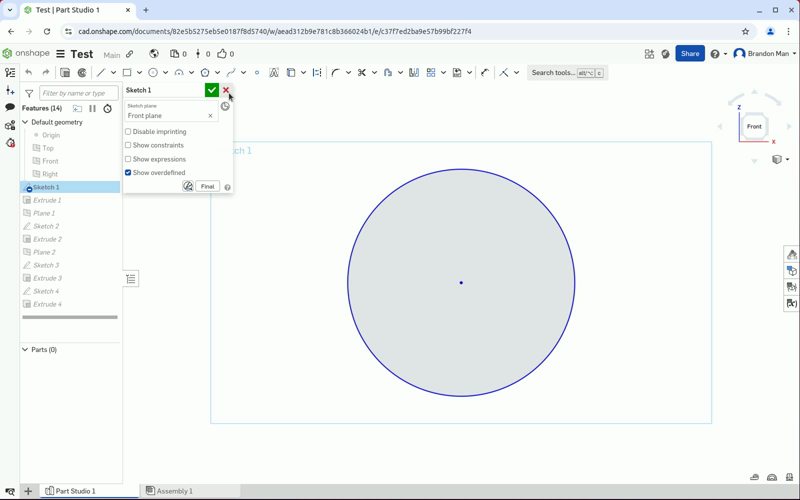
click(229, 92)
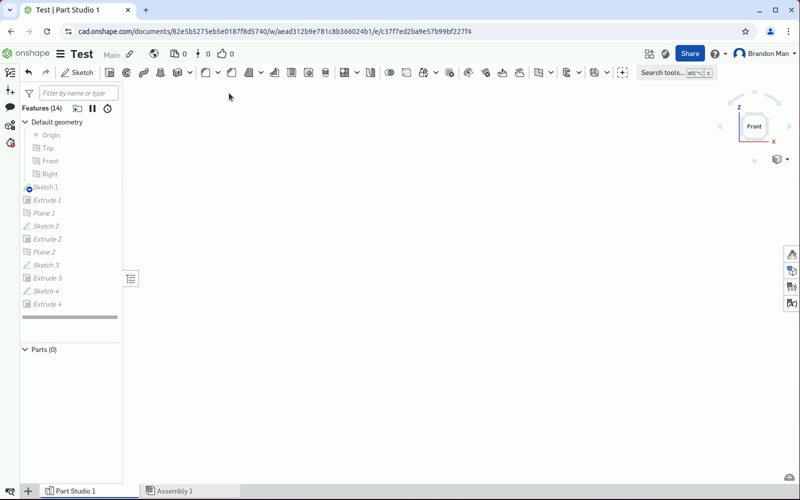
key(shift+s)
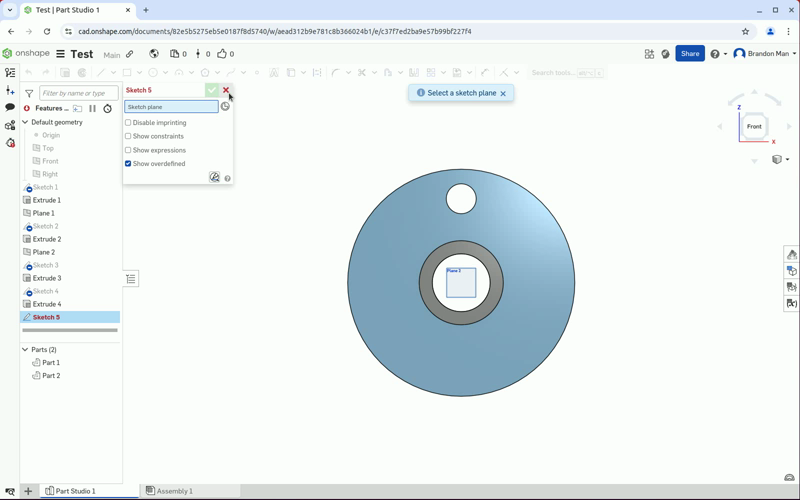
mouse_move(73, 215)
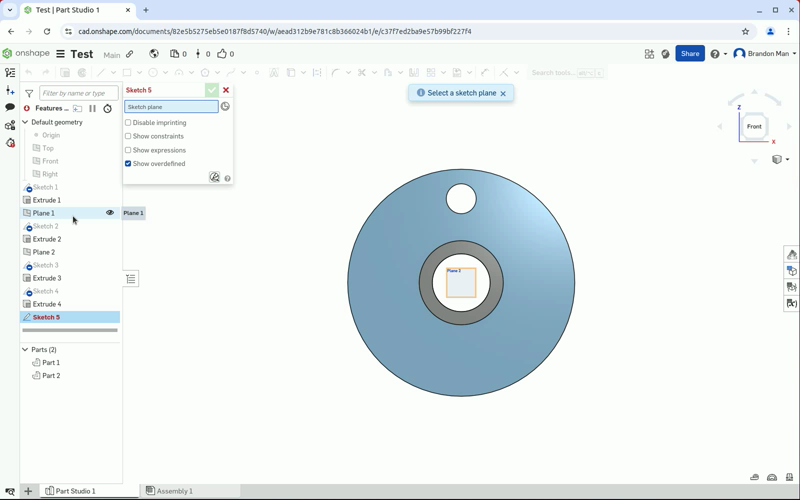
click(73, 215)
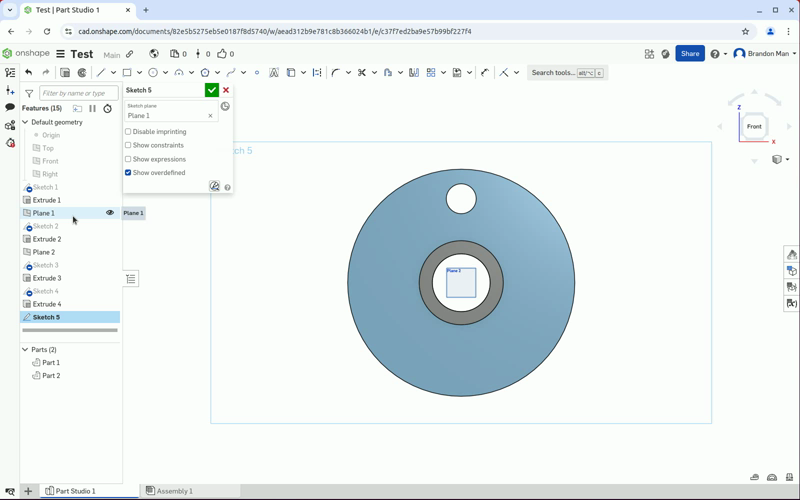
mouse_move(73, 352)
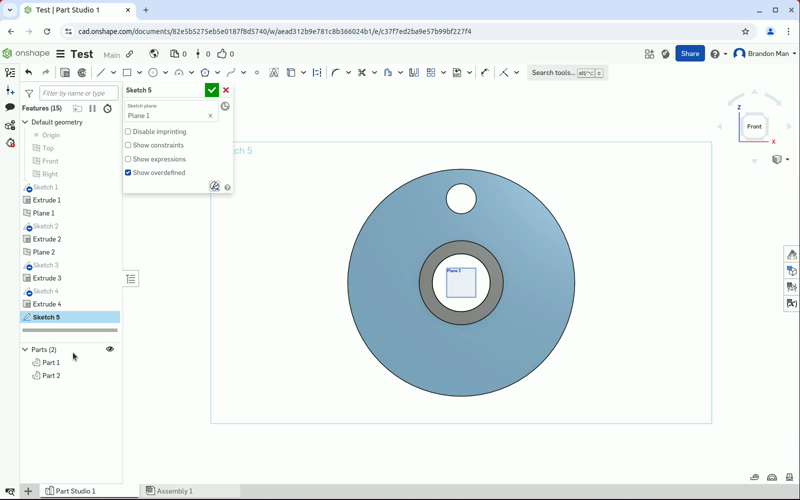
key(y)
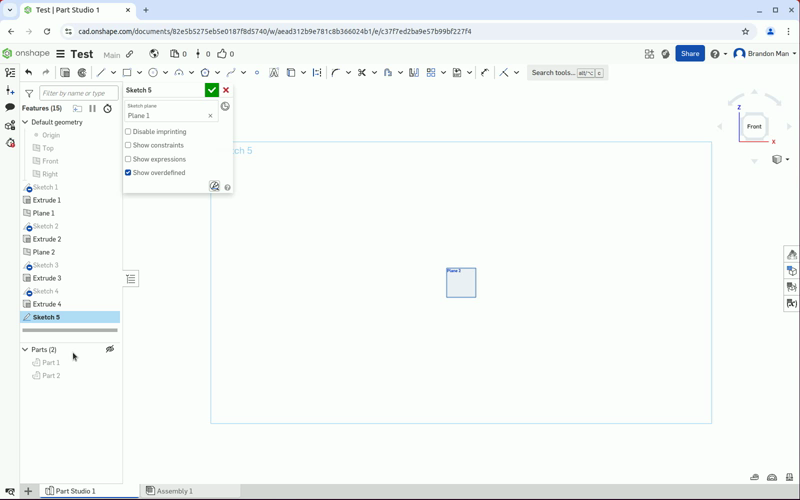
key(c)
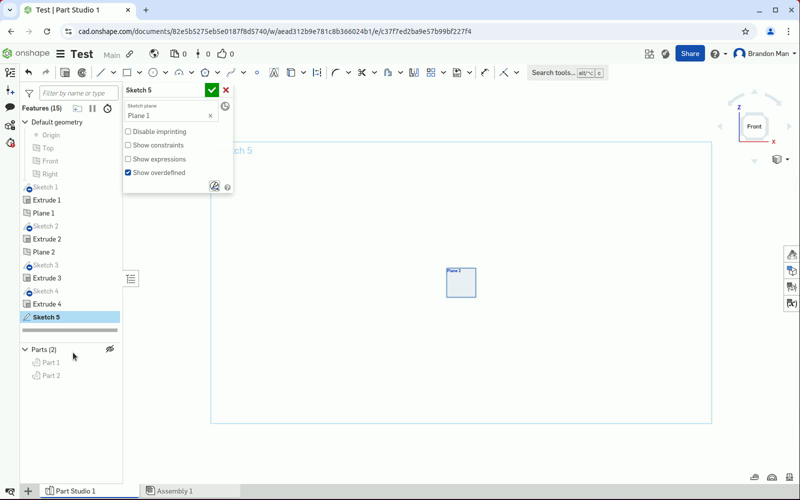
key_down(shift)
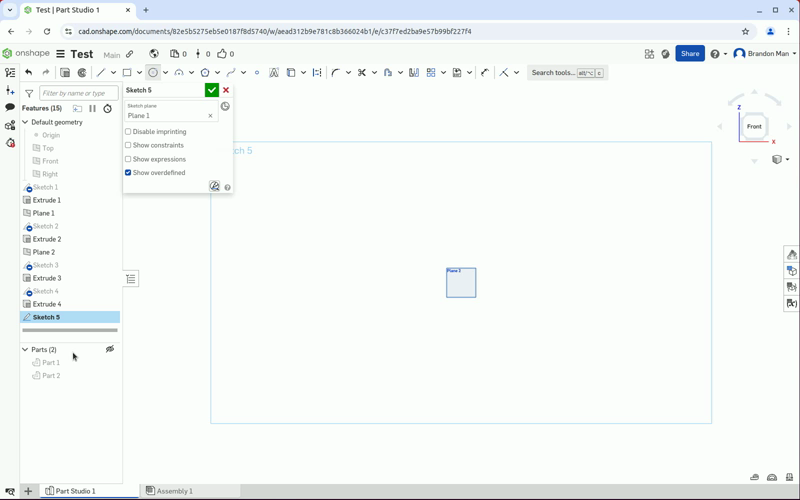
mouse_move(545, 282)
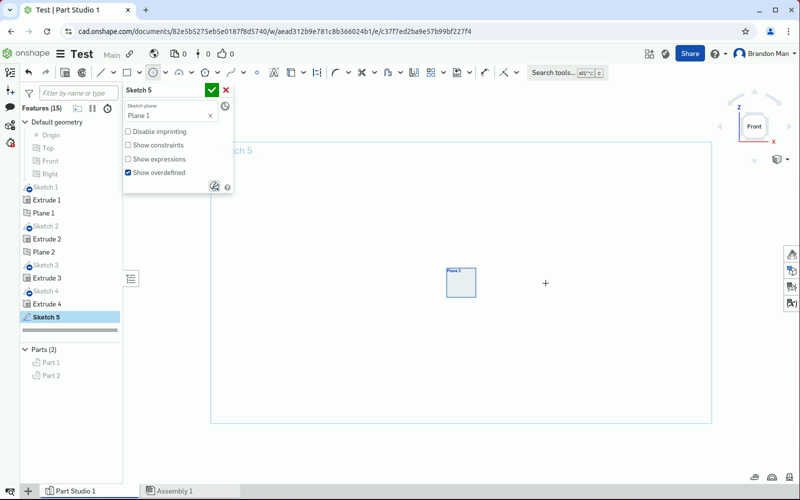
click(545, 282)
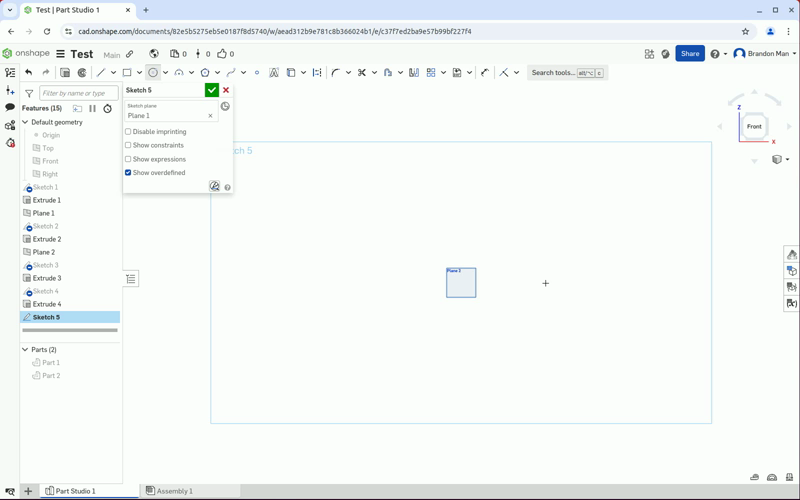
key_up(shift)
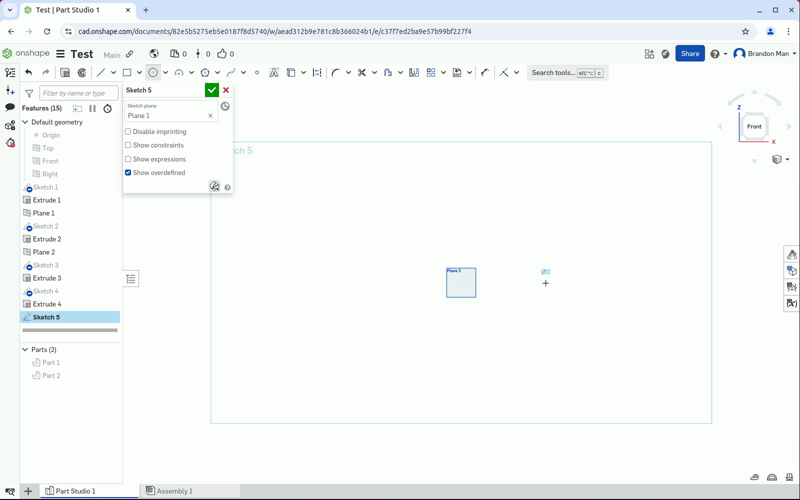
mouse_move(560, 282)
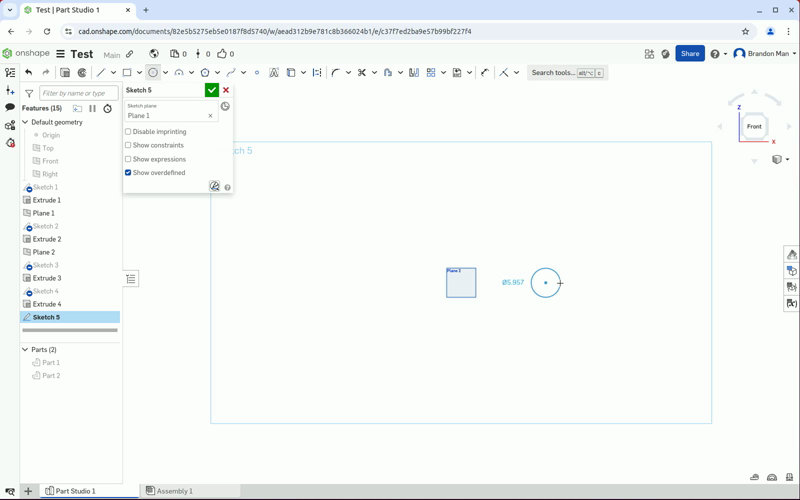
click(560, 282)
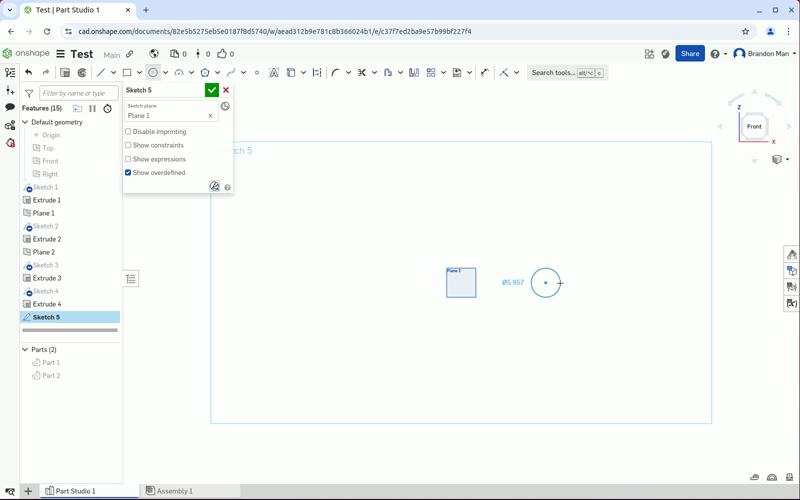
key(esc)
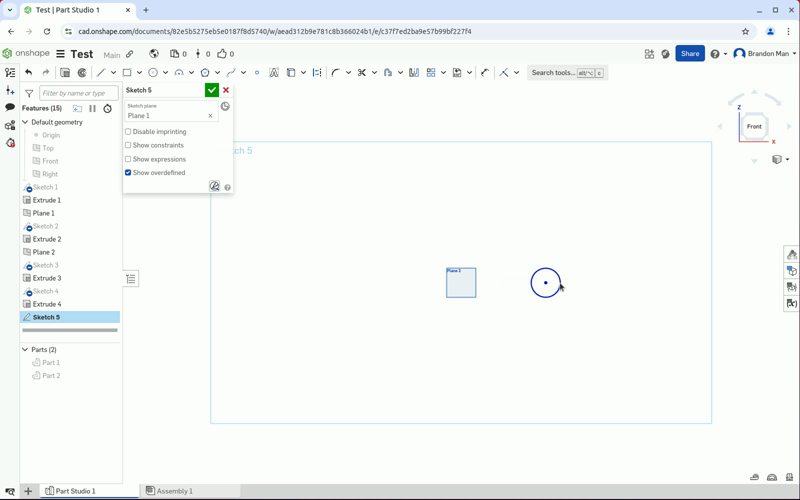
mouse_move(538, 288)
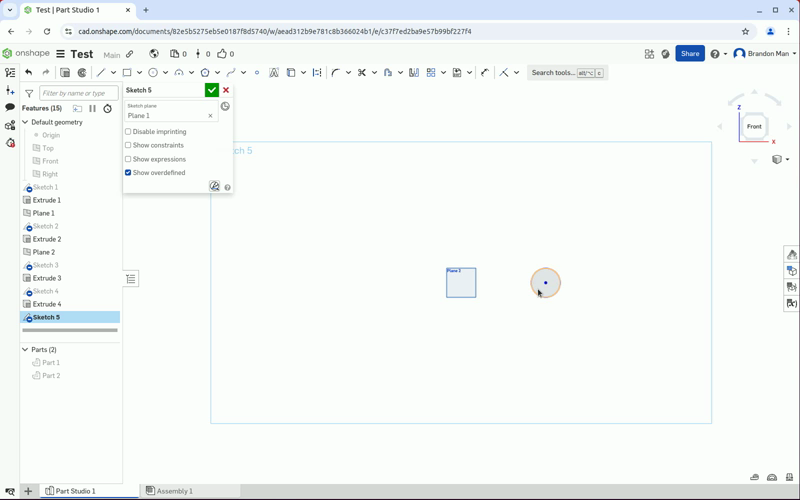
scroll(6)
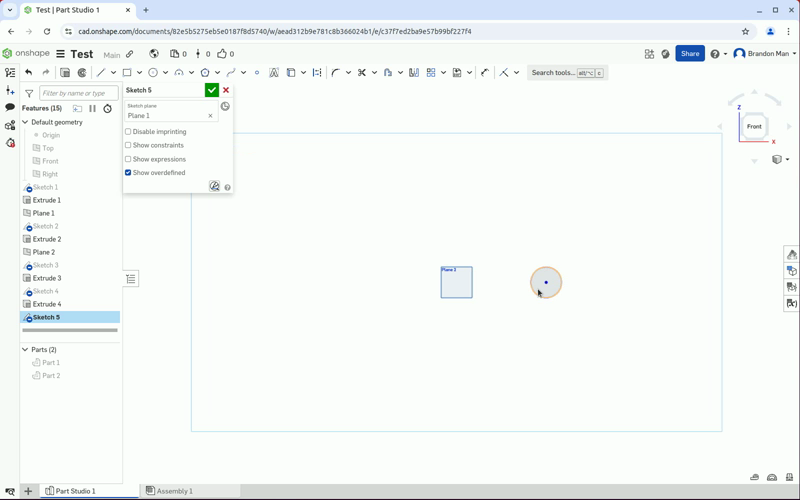
scroll(6)
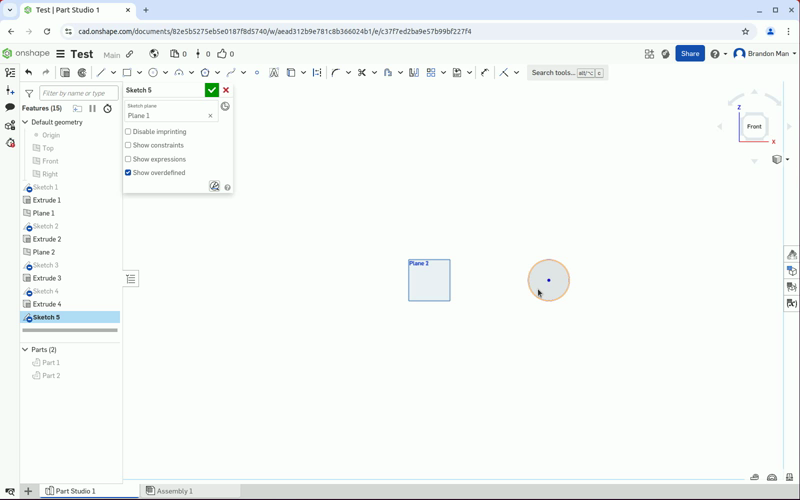
scroll(6)
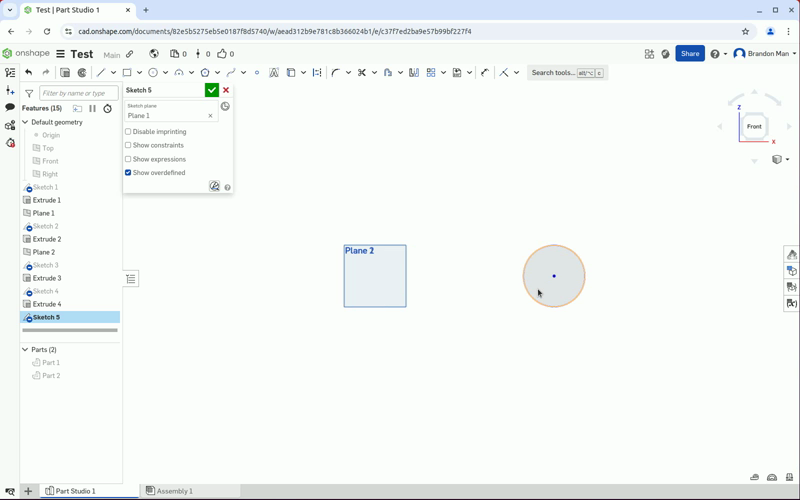
scroll(6)
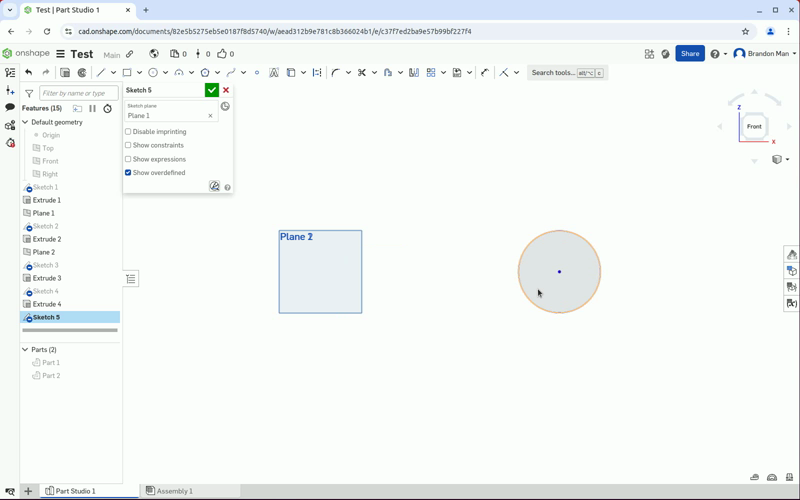
scroll(6)
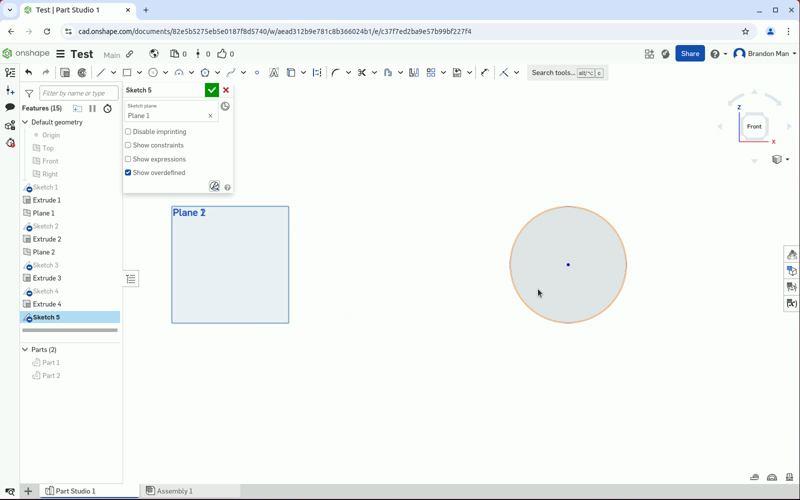
scroll(6)
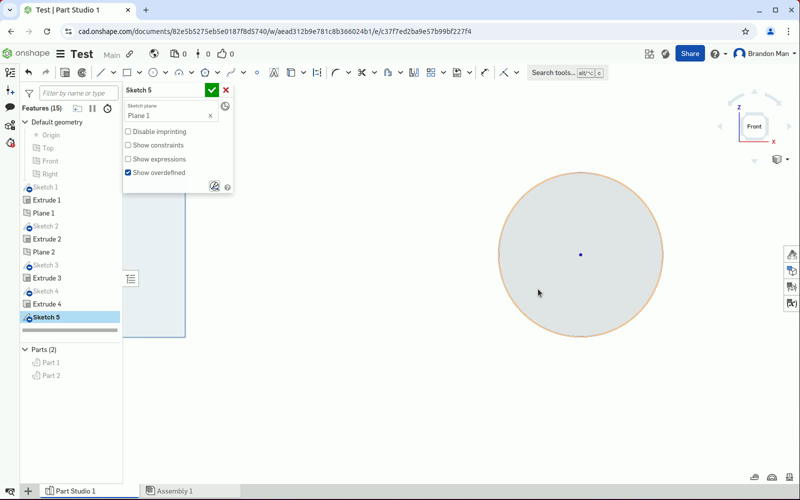
scroll(6)
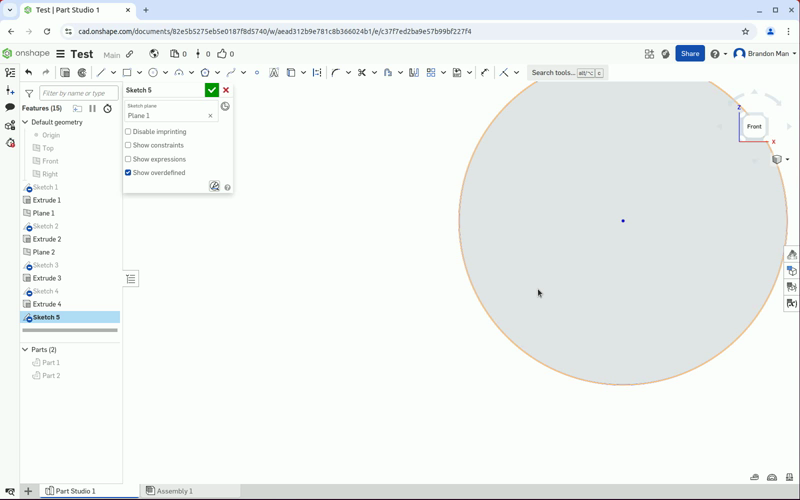
click(538, 288)
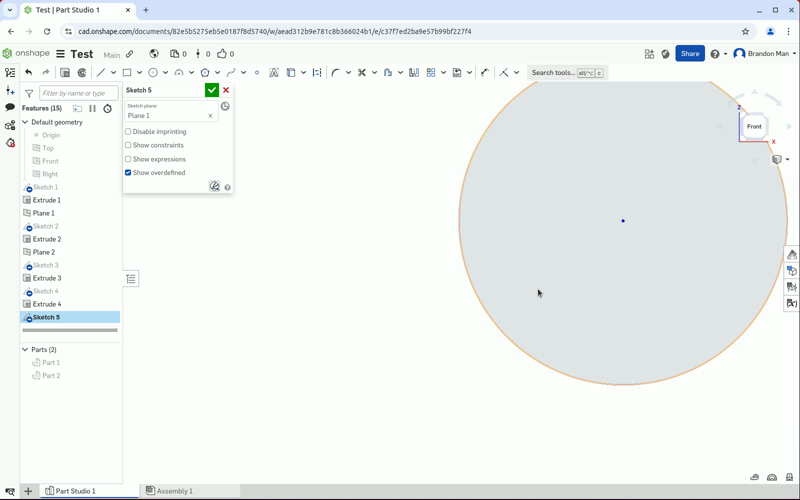
scroll(-6)
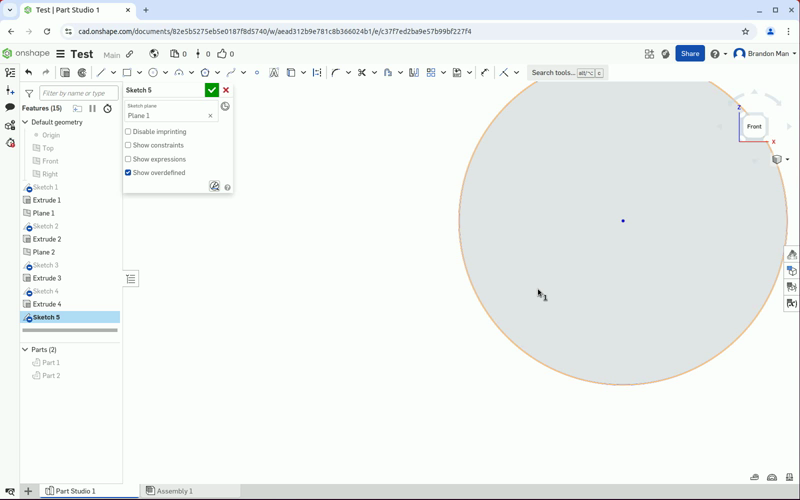
scroll(-6)
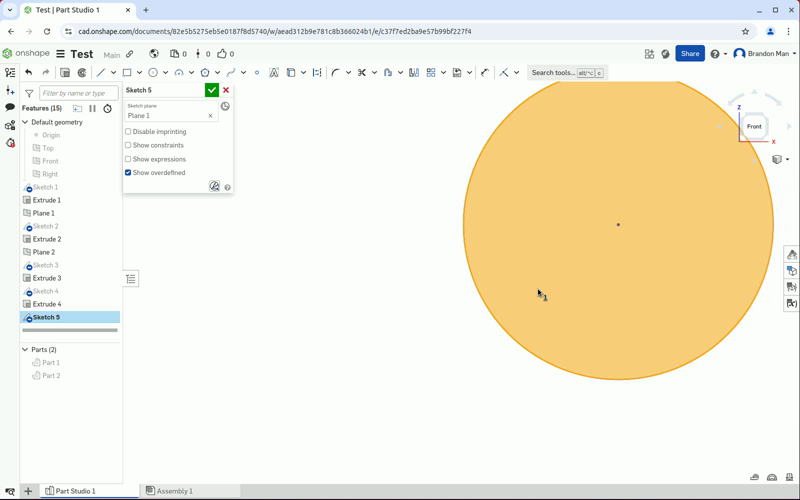
scroll(-6)
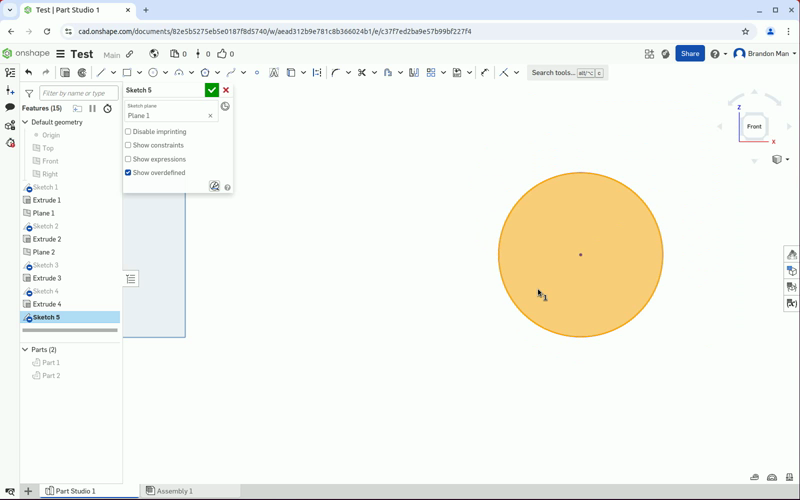
scroll(-6)
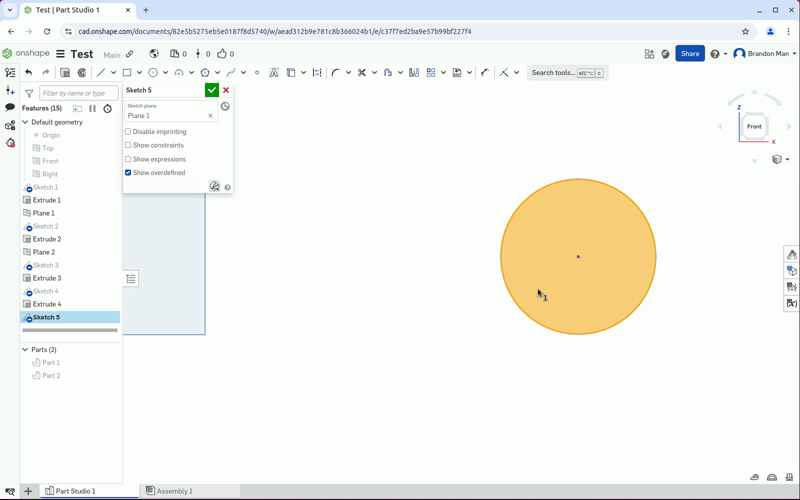
scroll(-6)
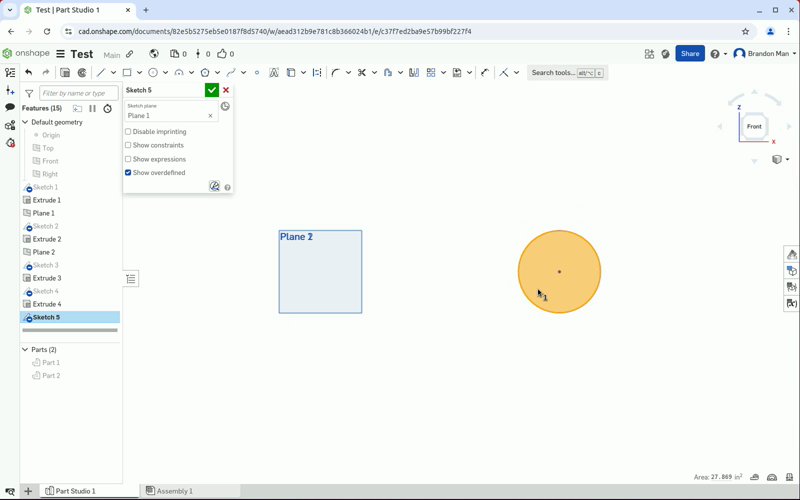
scroll(-6)
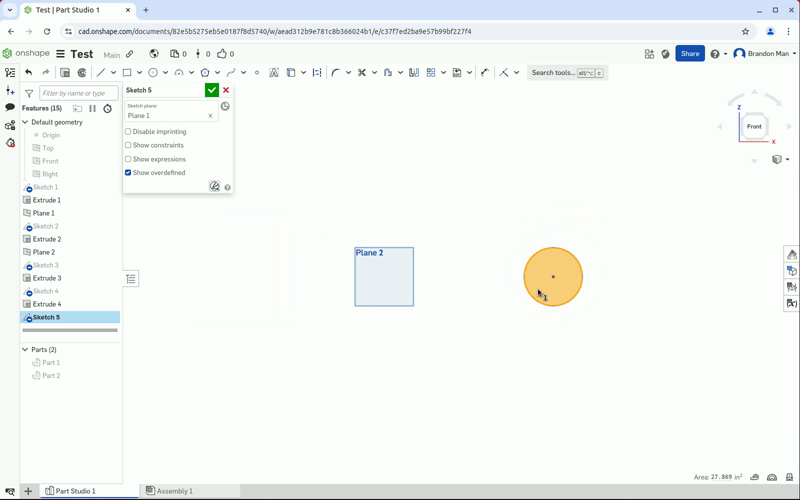
scroll(-6)
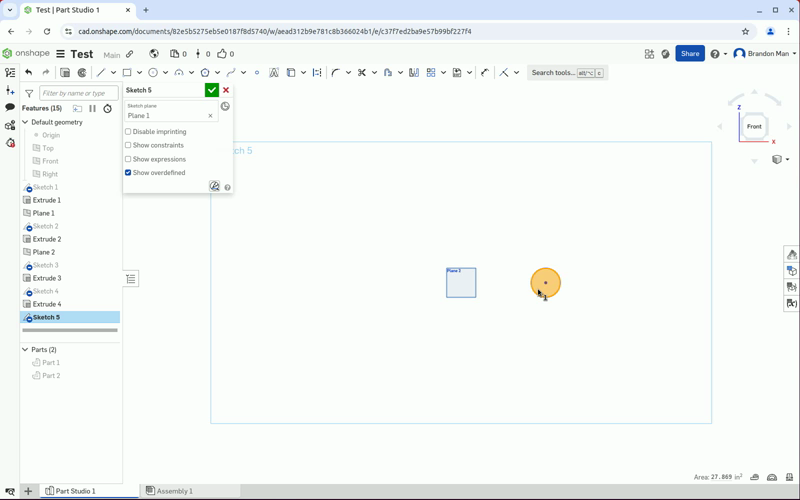
mouse_move(73, 352)
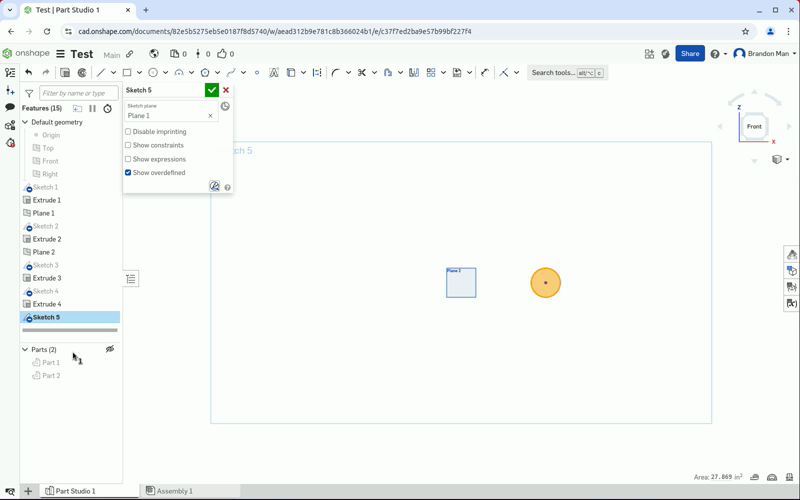
key(shift+y)
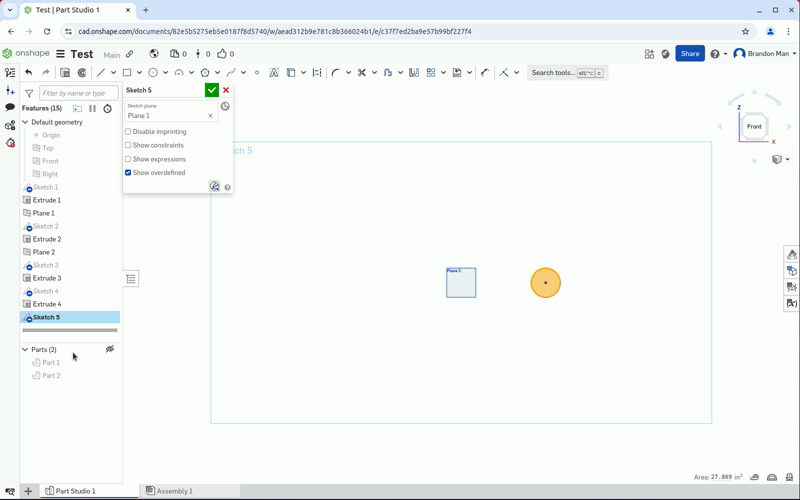
key(shift+e)
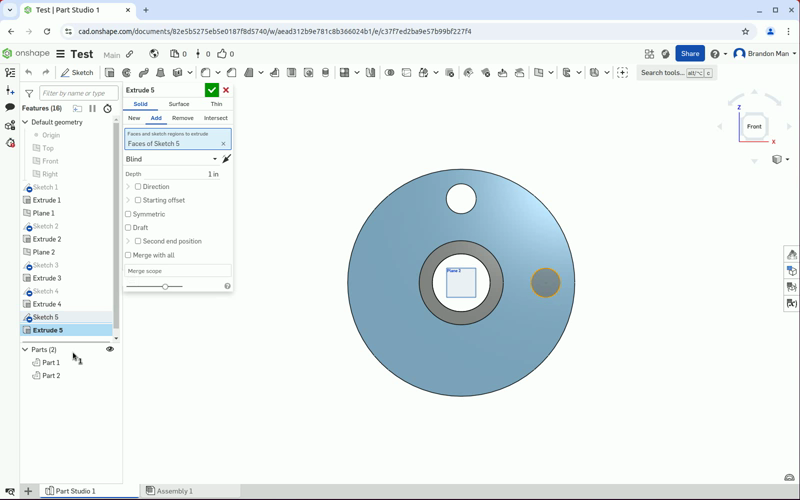
mouse_move(143, 106)
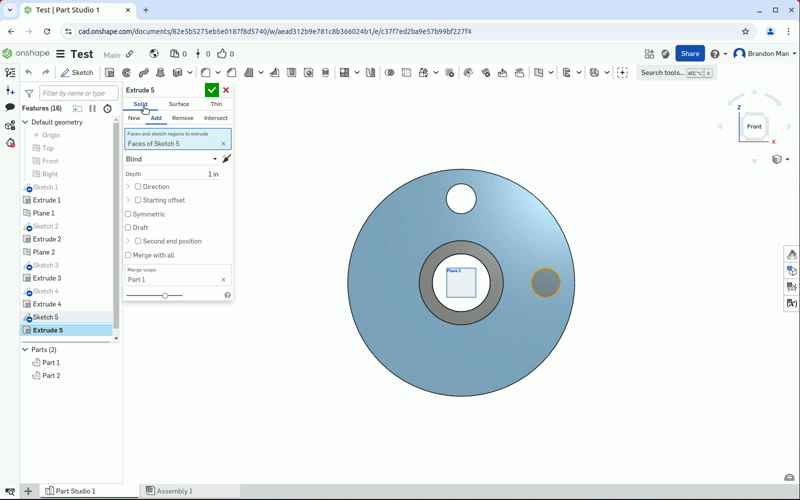
click(143, 106)
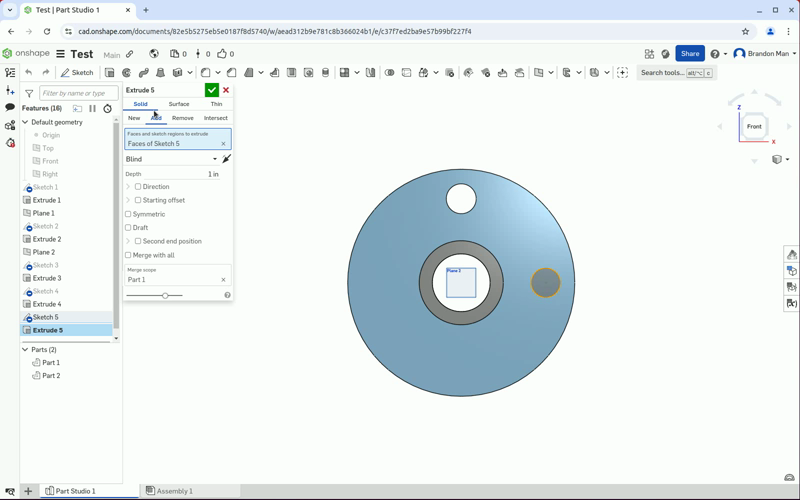
mouse_move(186, 120)
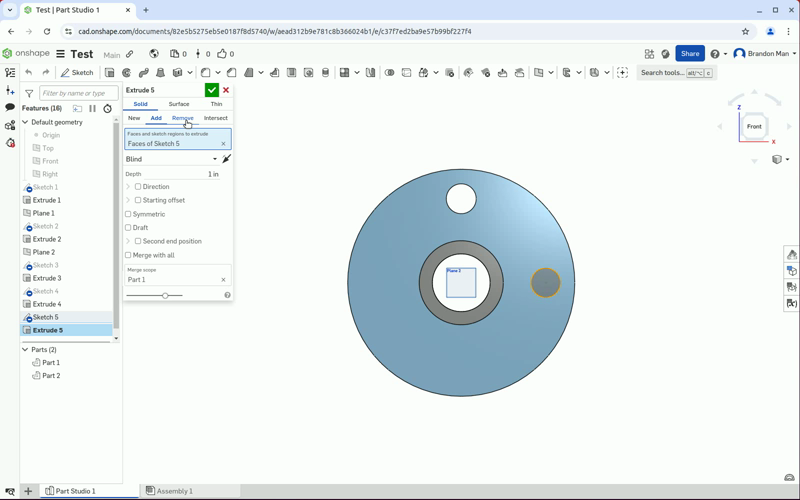
click(186, 120)
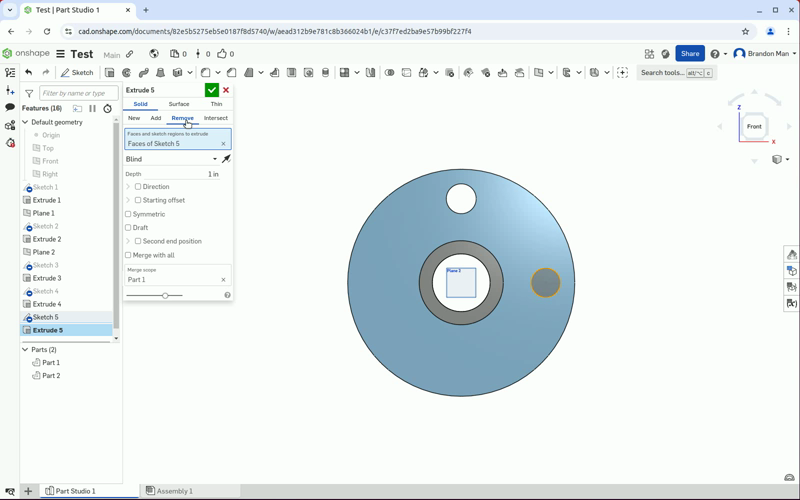
key(tab, 4)
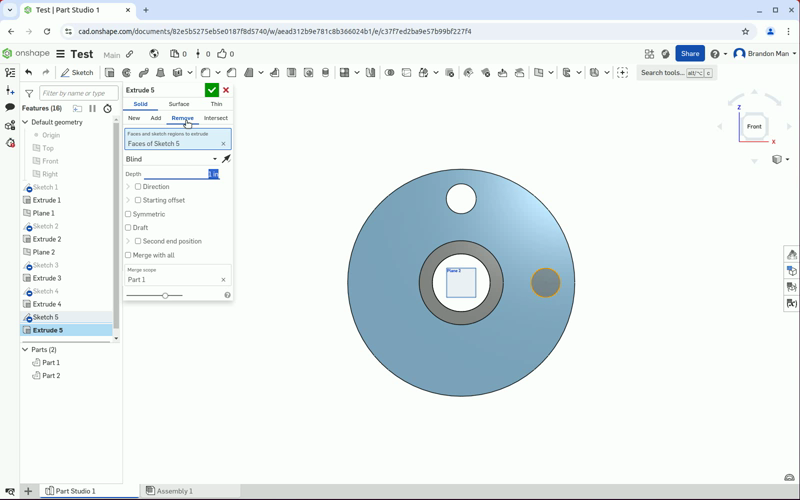
text(21.664)
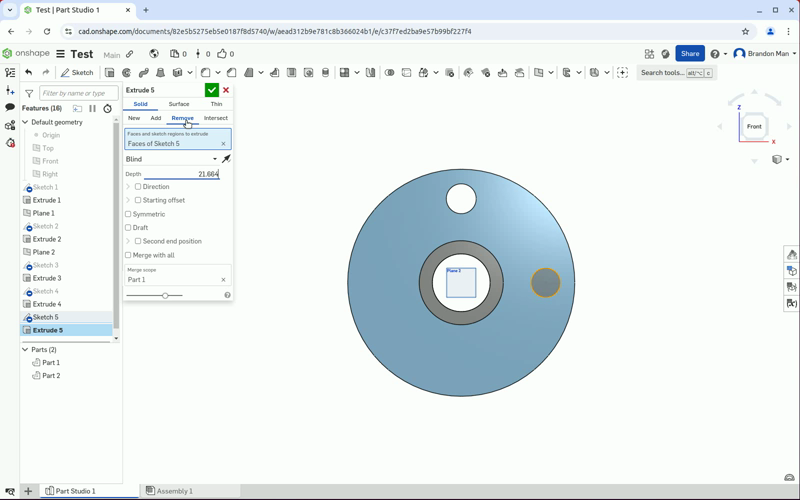
key(tab, 6)
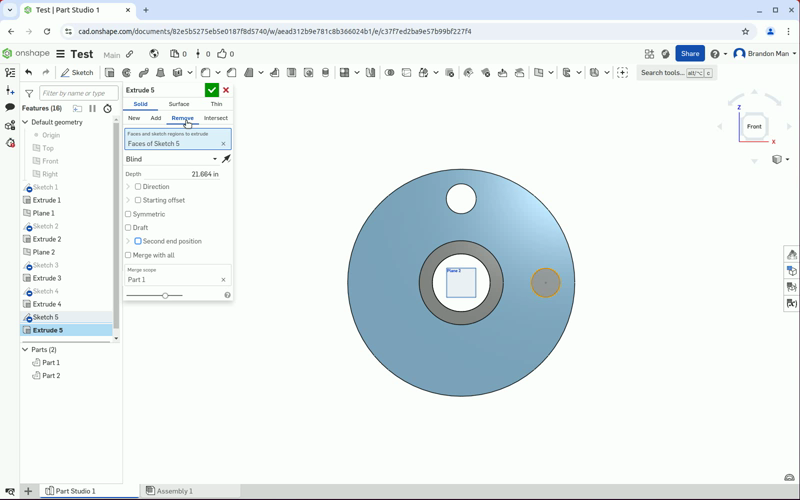
key(space)
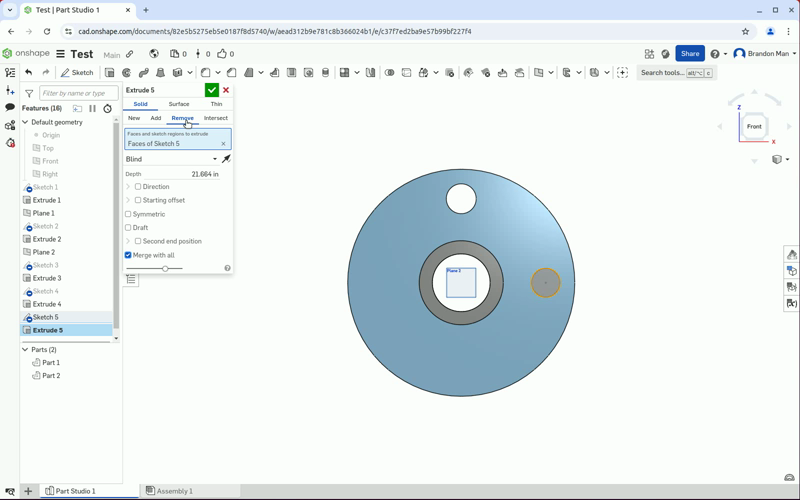
key(enter)
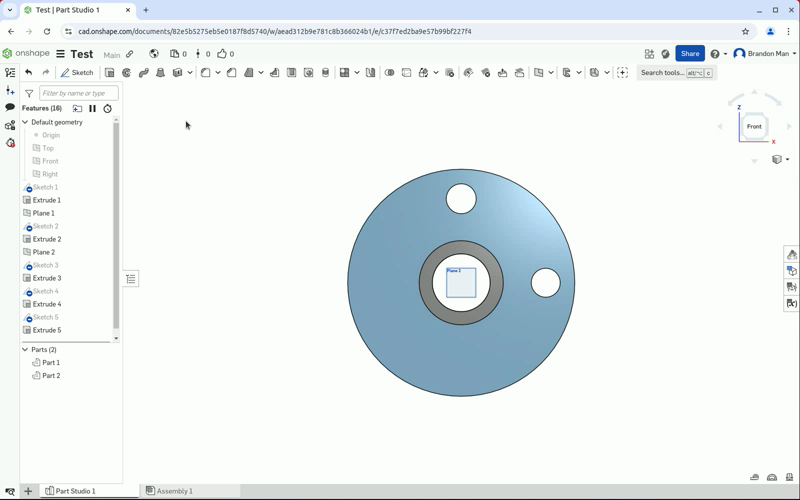
key(shift+h)
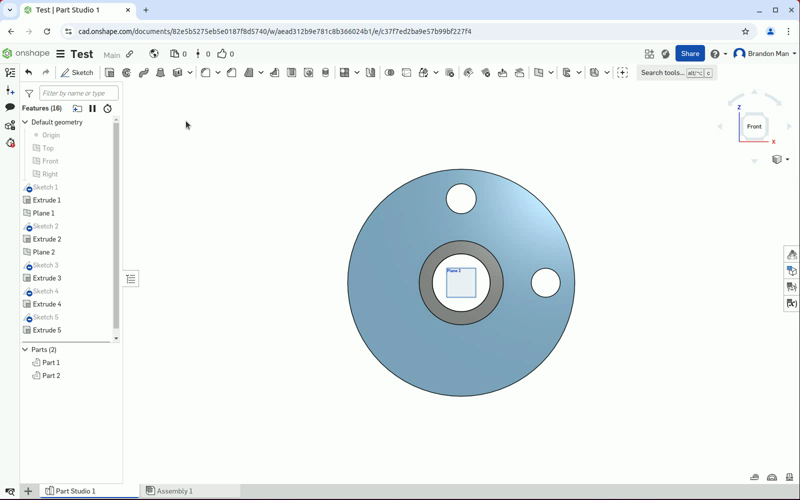
key(shift+h)
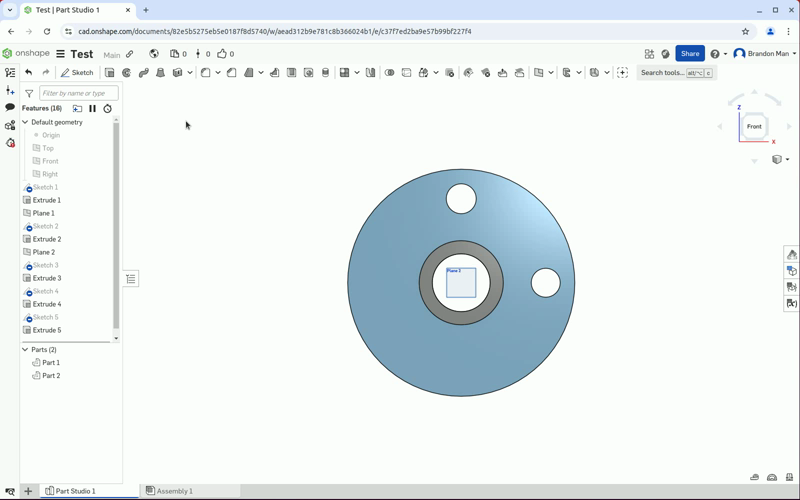
mouse_move(69, 189)
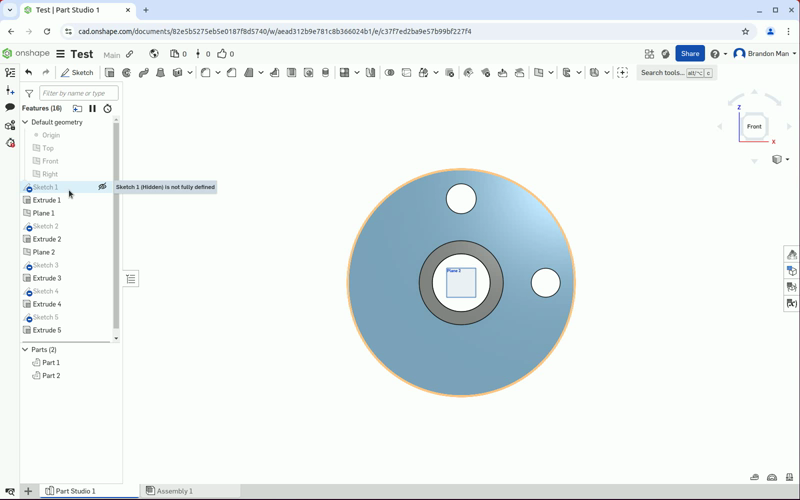
click(69, 189)
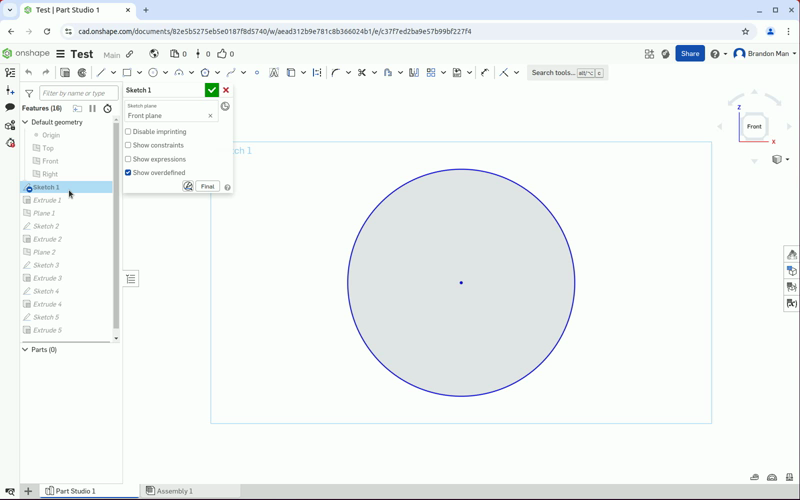
mouse_move(229, 92)
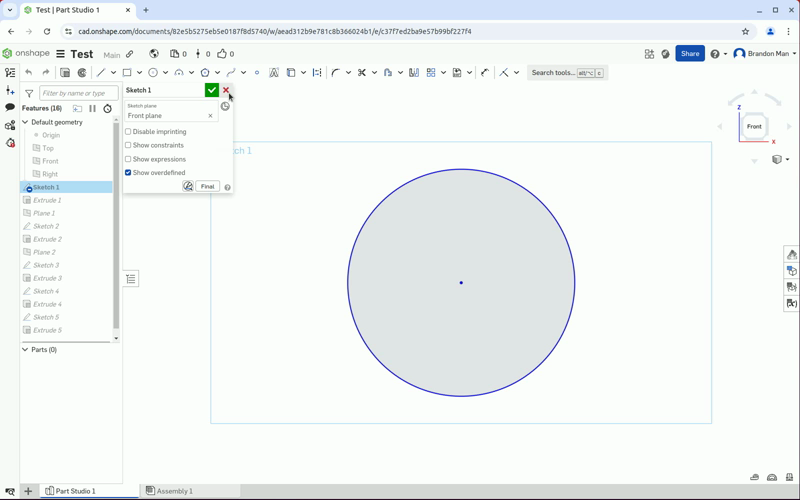
click(229, 92)
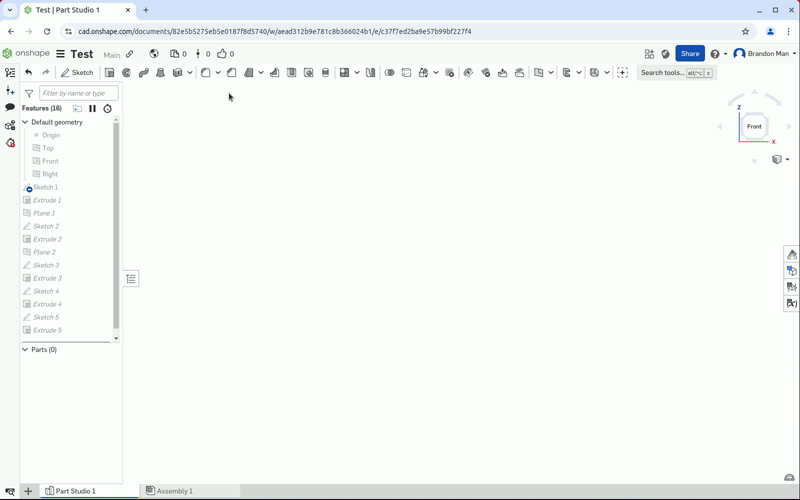
key(shift+s)
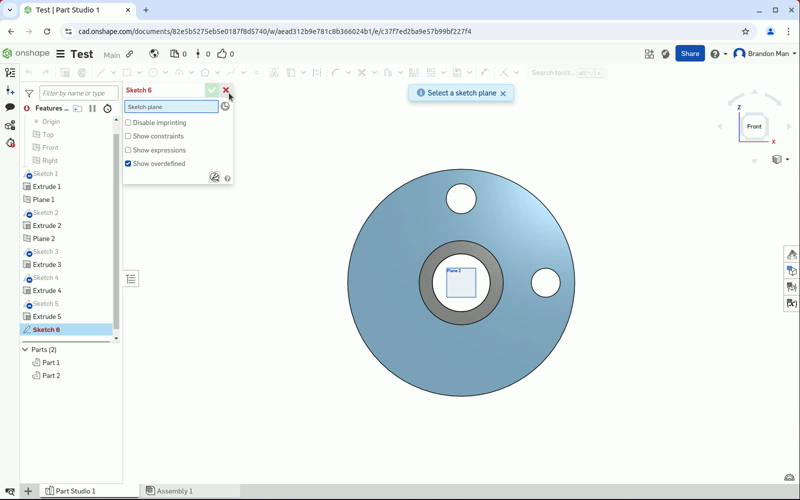
mouse_move(69, 202)
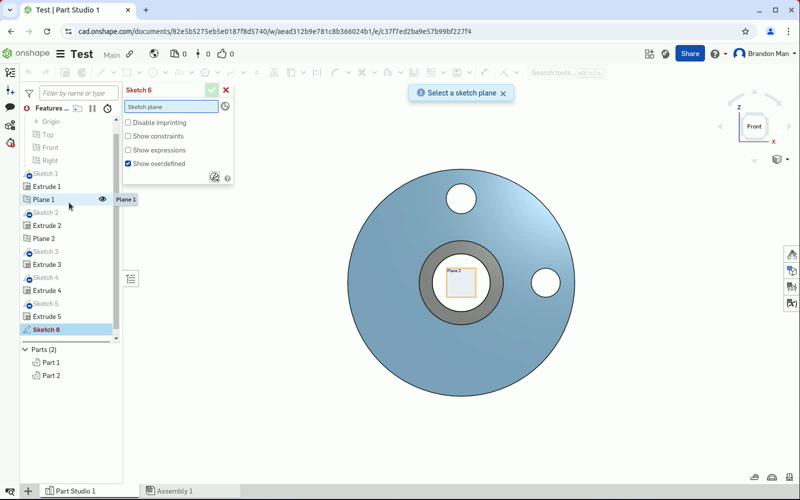
click(69, 202)
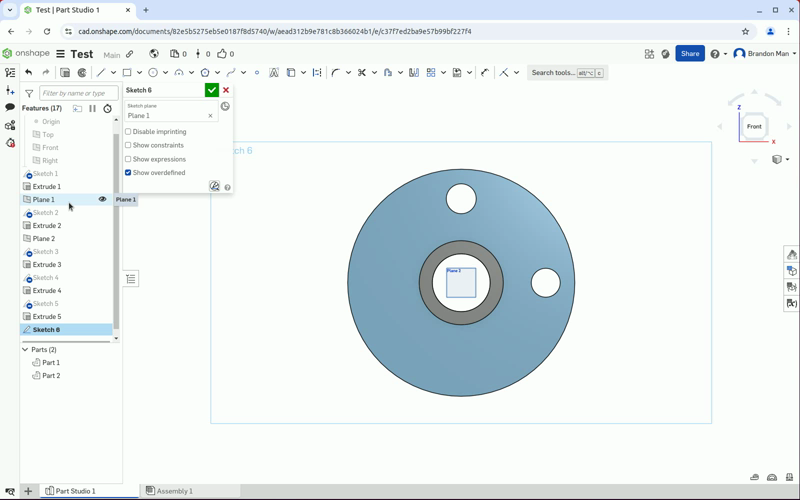
mouse_move(73, 352)
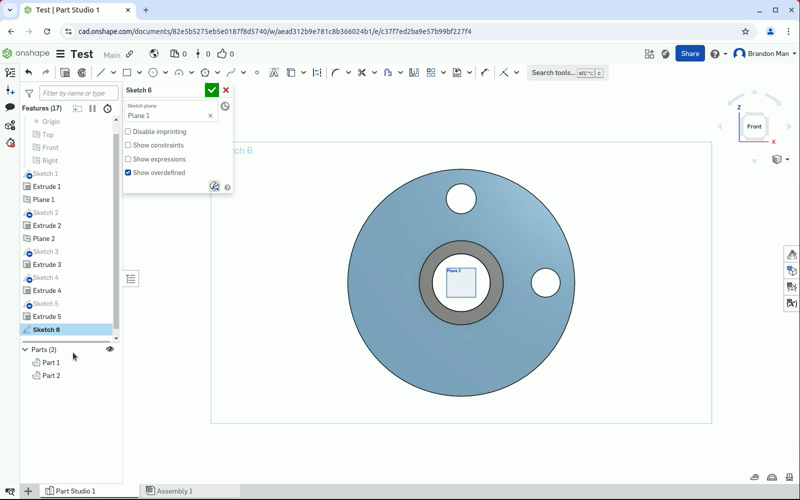
key(y)
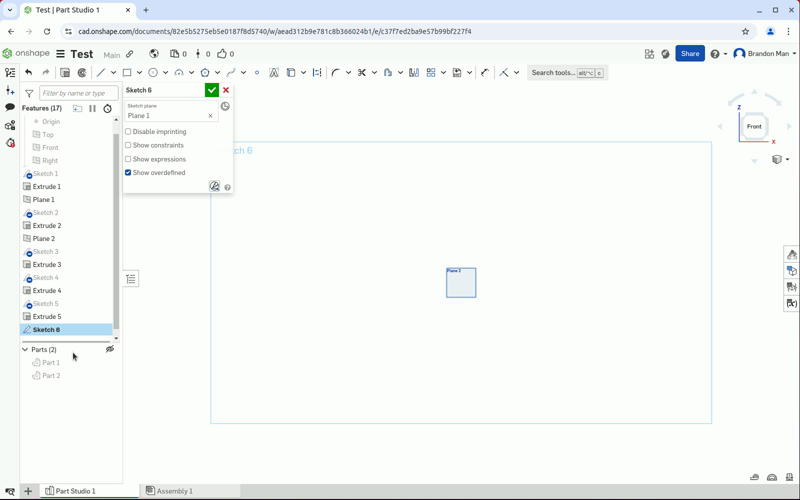
key(c)
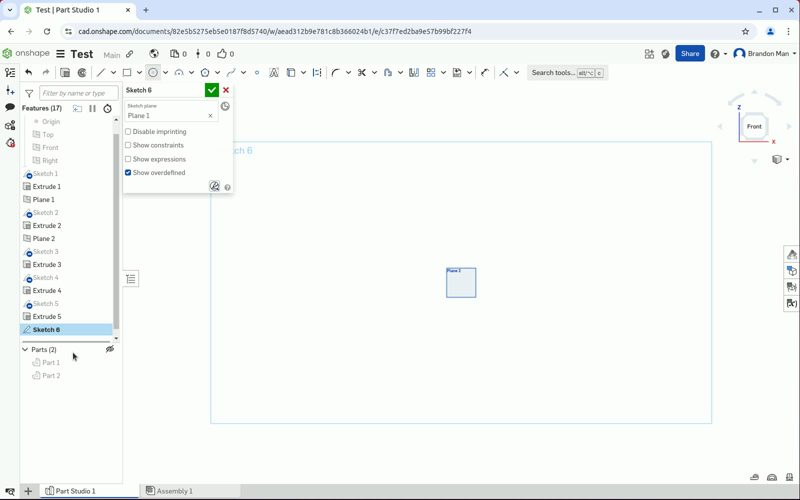
key_down(shift)
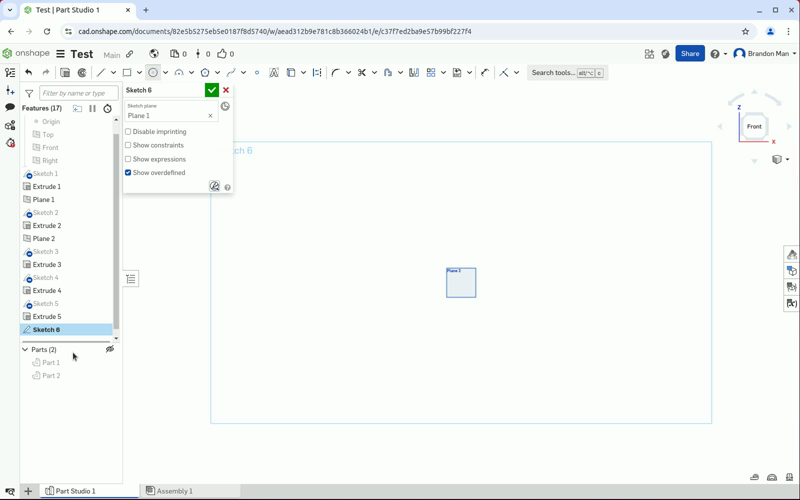
mouse_move(461, 367)
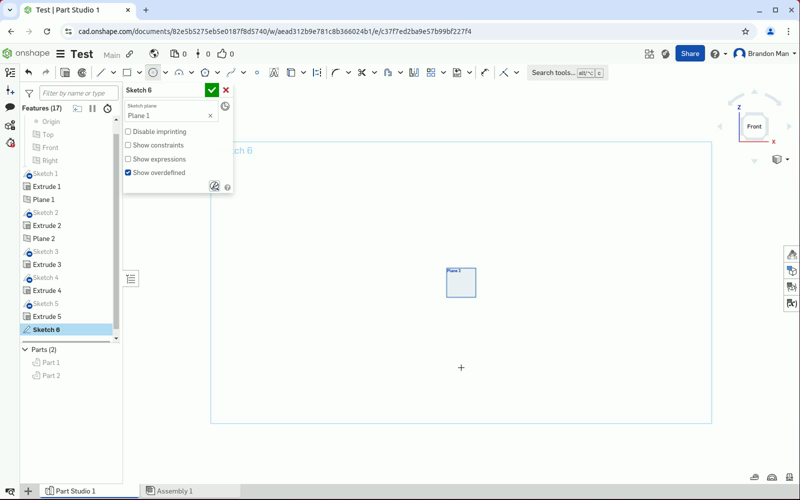
click(461, 367)
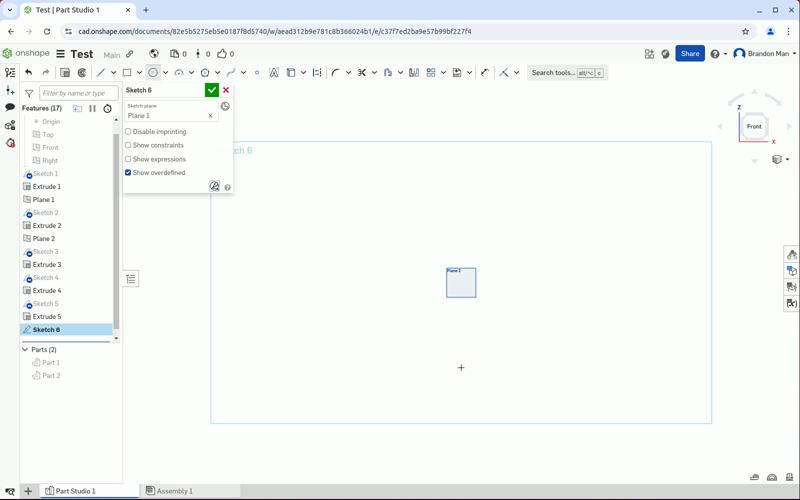
key_up(shift)
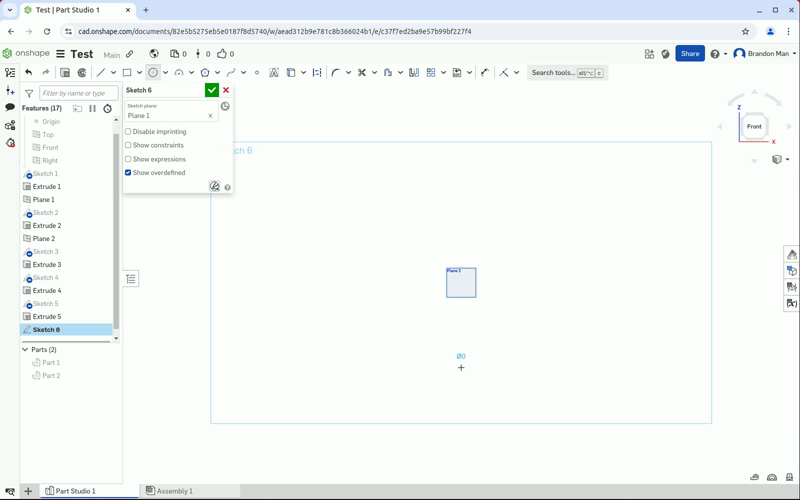
mouse_move(476, 367)
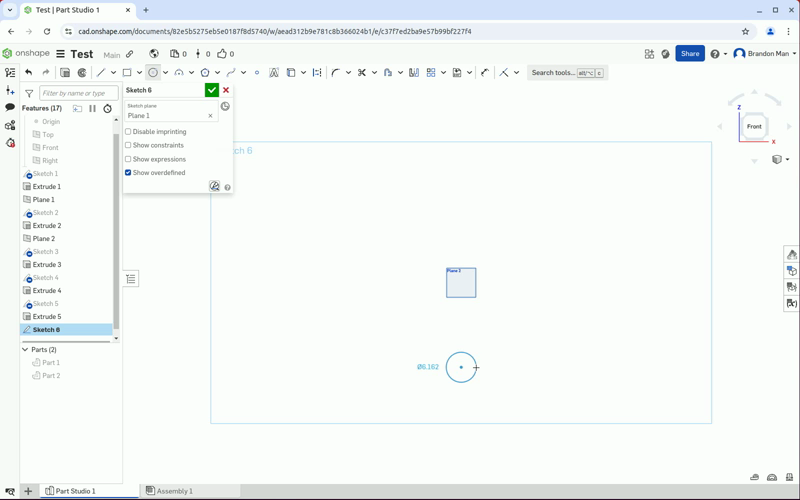
click(476, 367)
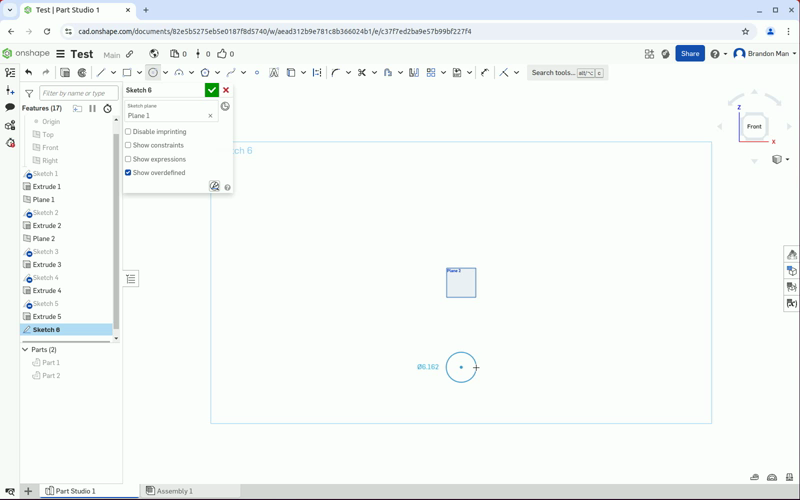
key(esc)
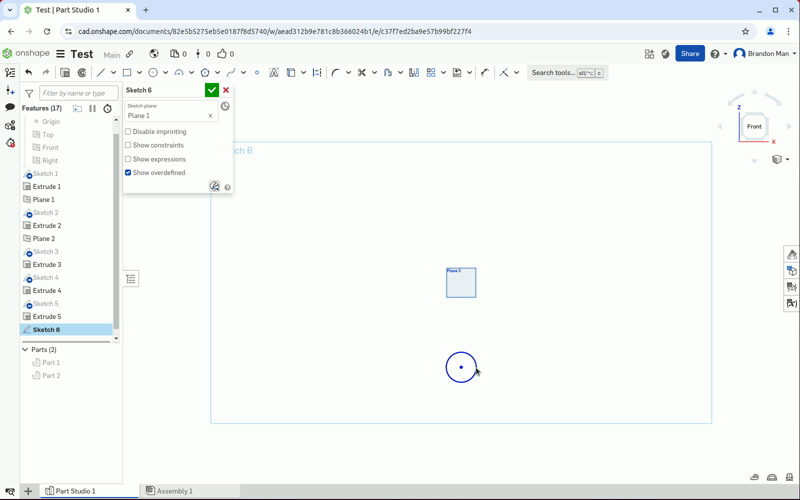
mouse_move(456, 367)
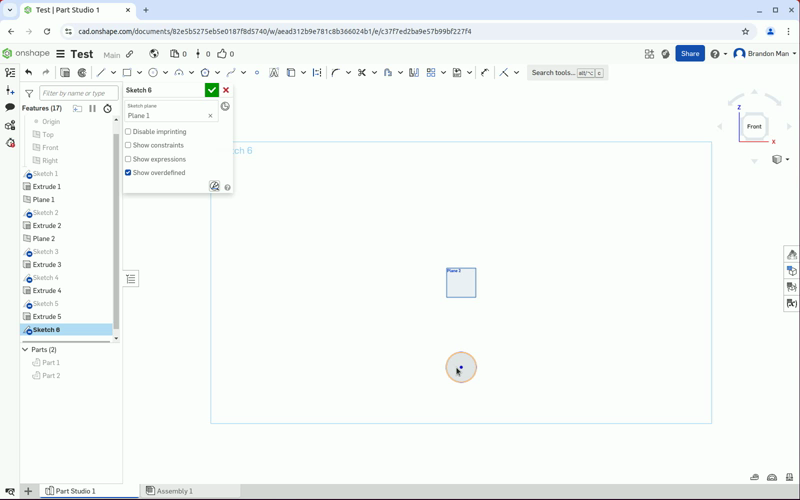
scroll(6)
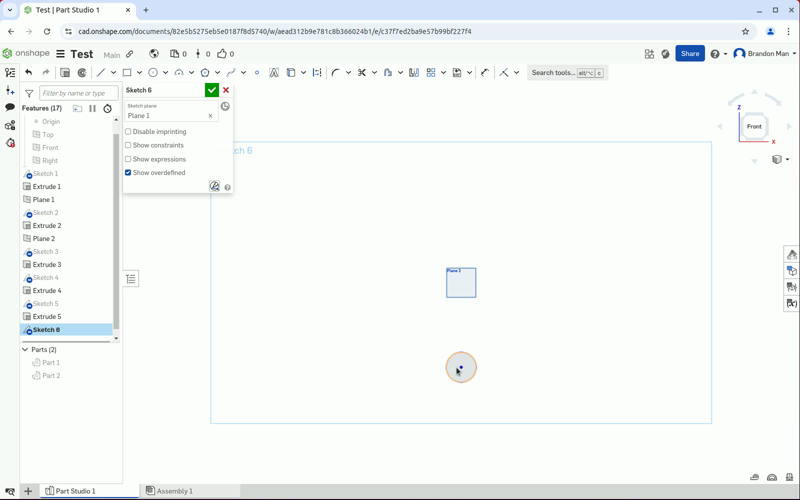
scroll(6)
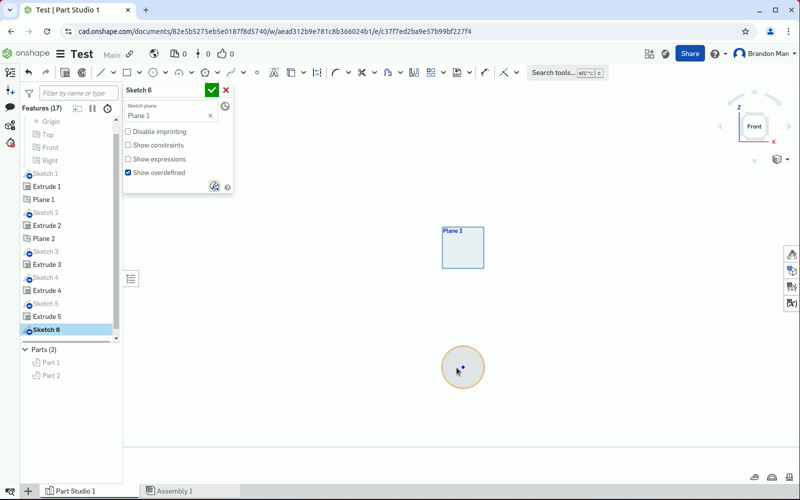
scroll(6)
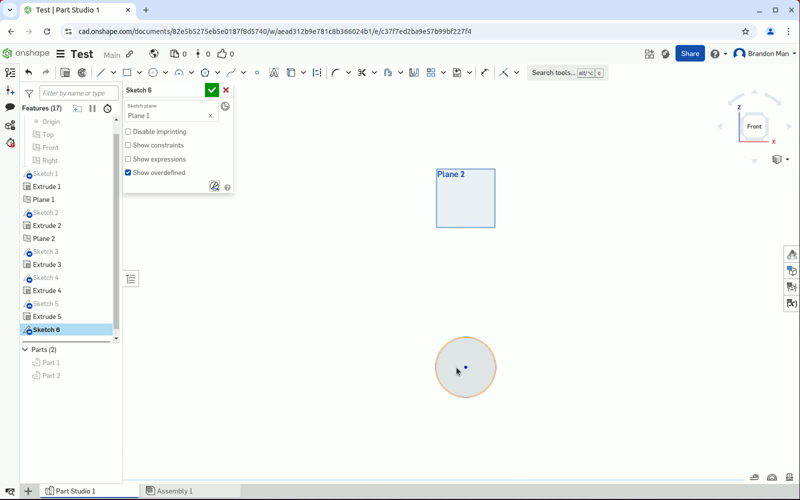
scroll(6)
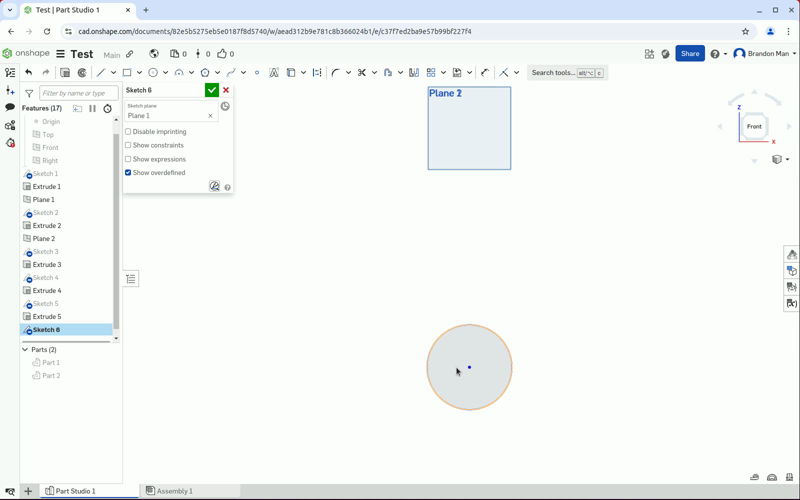
scroll(6)
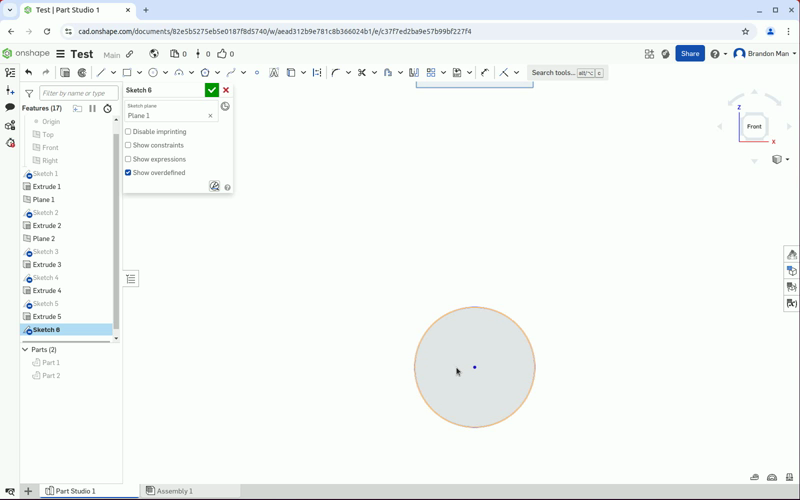
scroll(6)
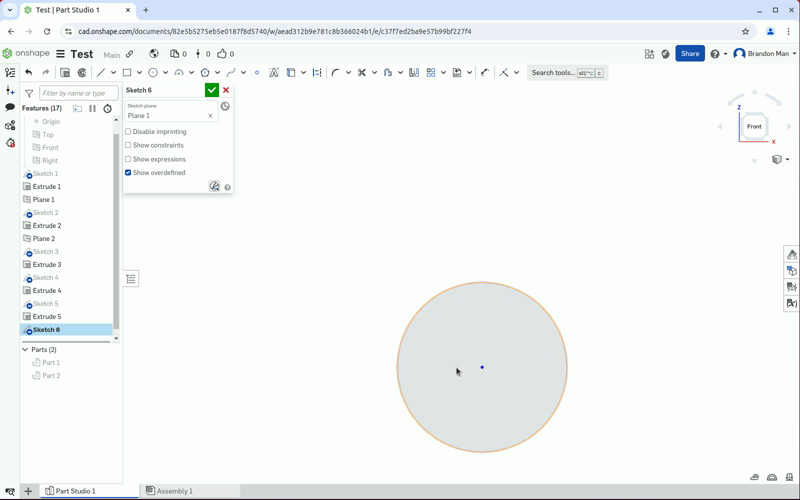
scroll(6)
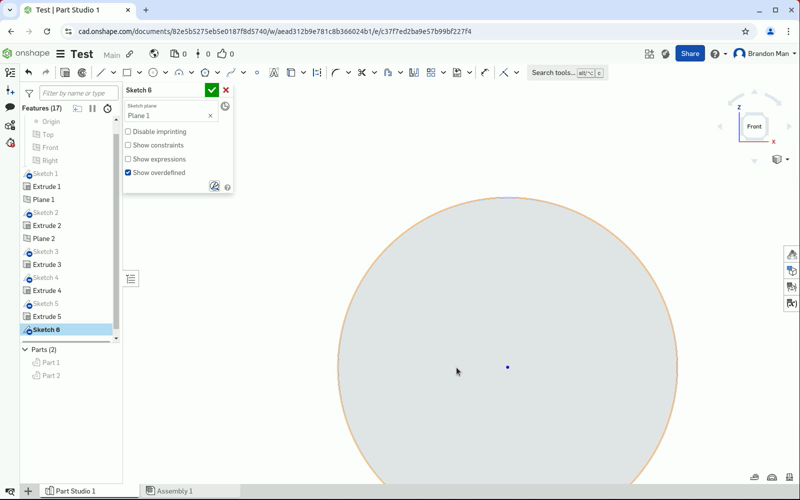
click(456, 367)
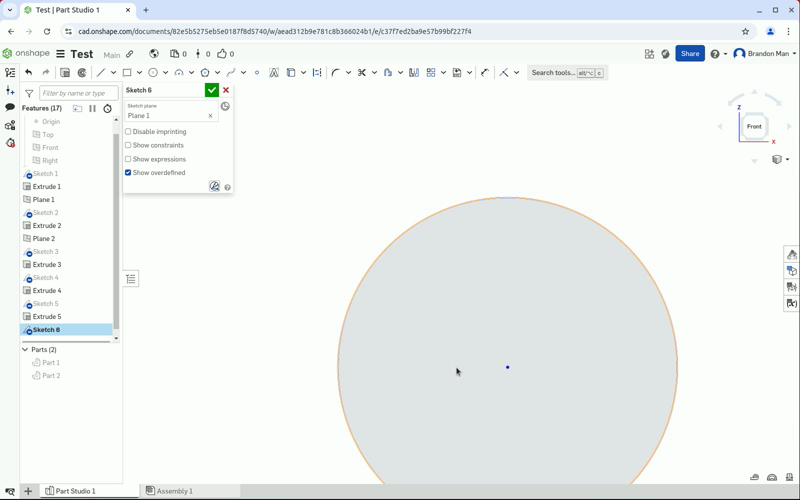
scroll(-6)
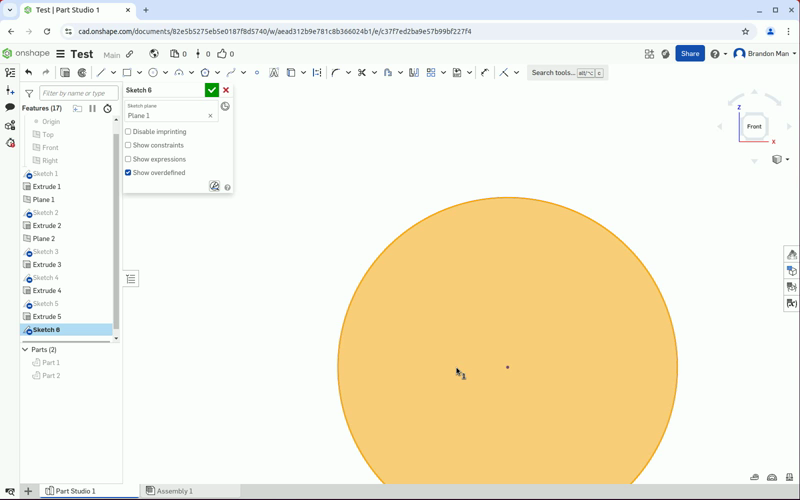
scroll(-6)
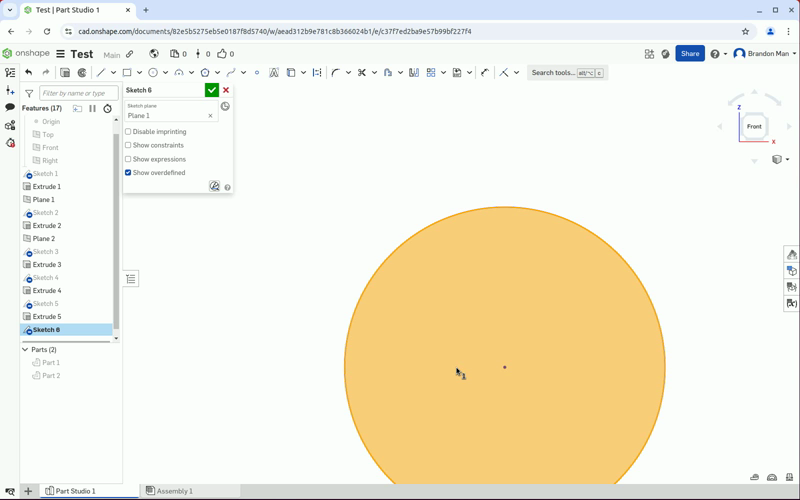
scroll(-6)
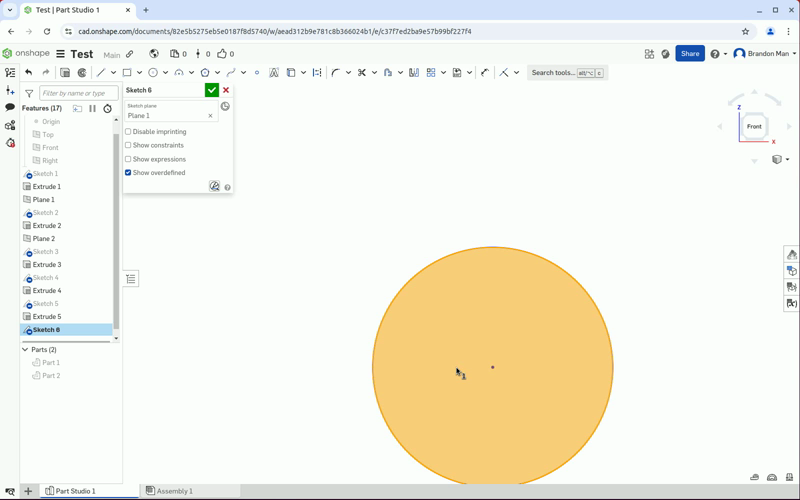
scroll(-6)
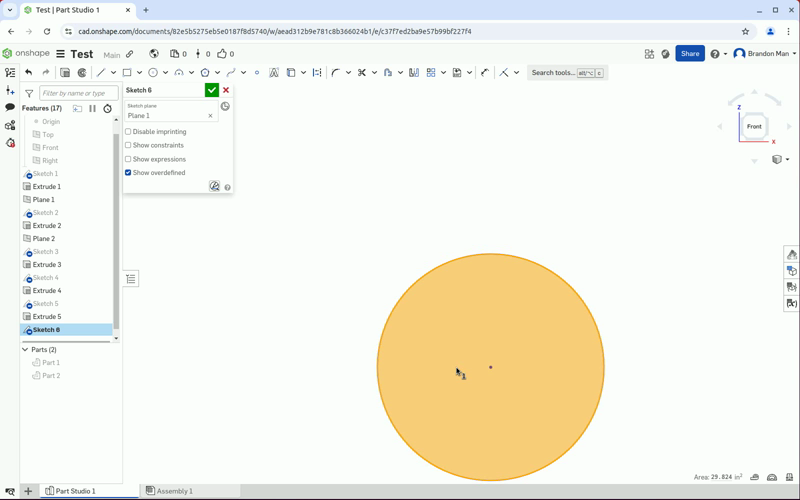
scroll(-6)
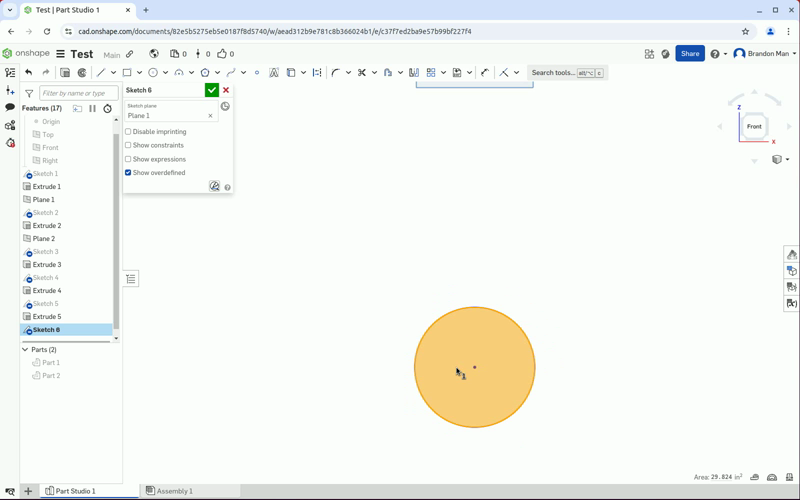
scroll(-6)
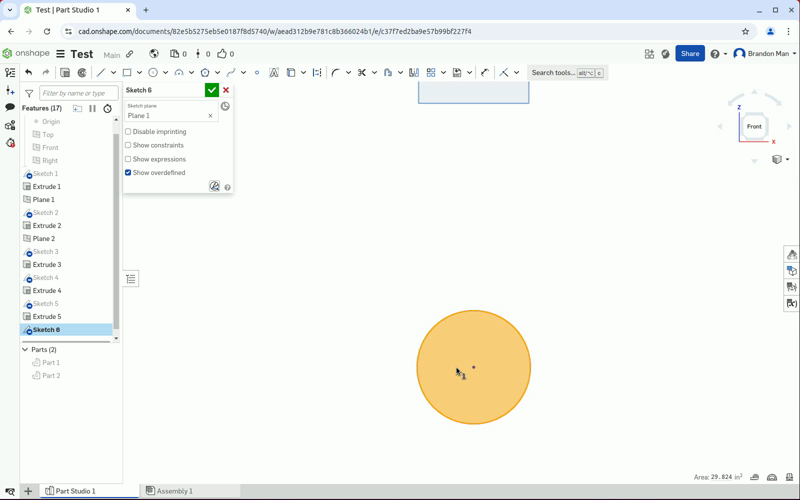
scroll(-6)
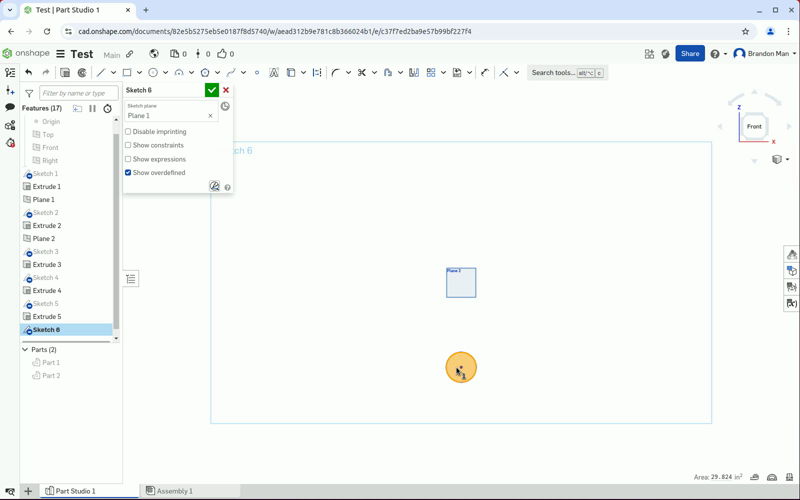
mouse_move(73, 352)
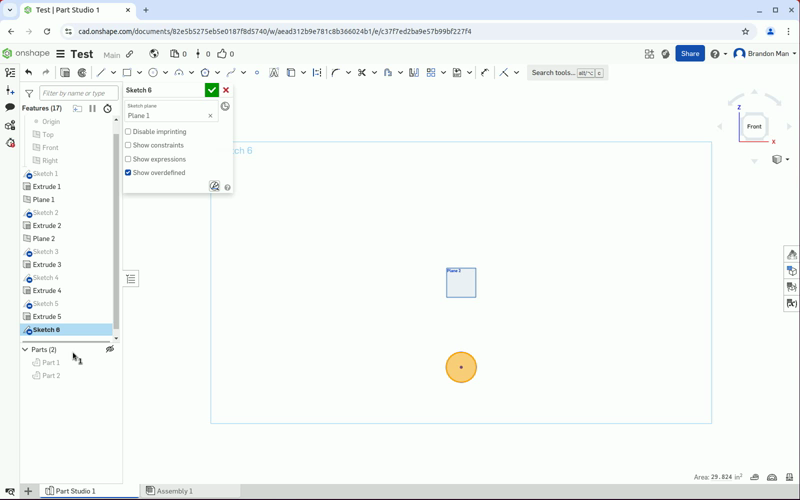
key(shift+y)
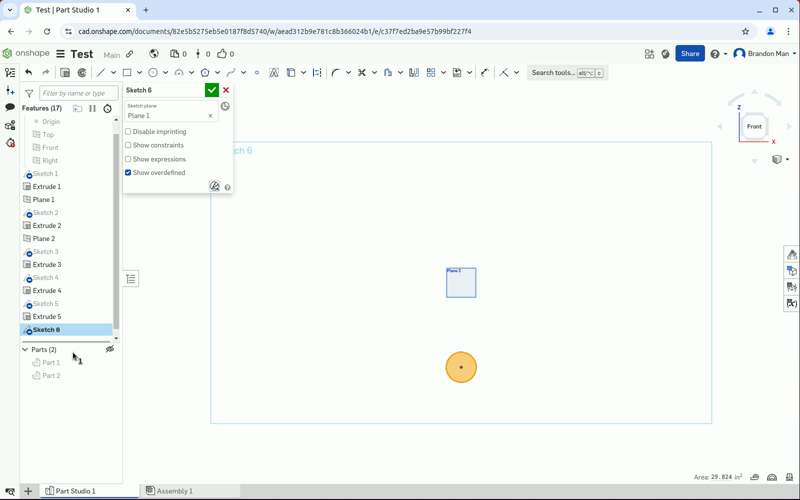
key(shift+e)
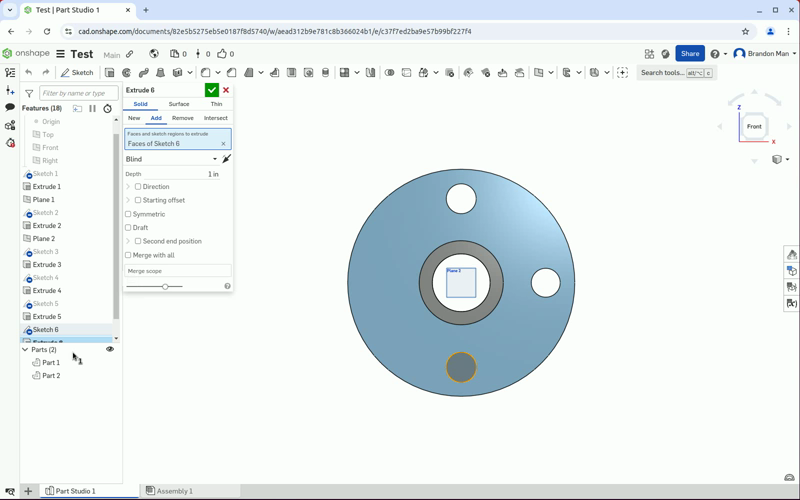
mouse_move(143, 106)
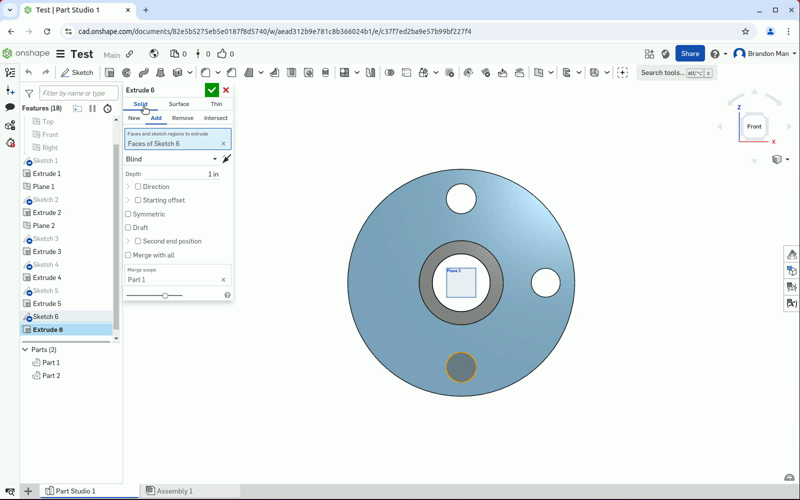
click(143, 106)
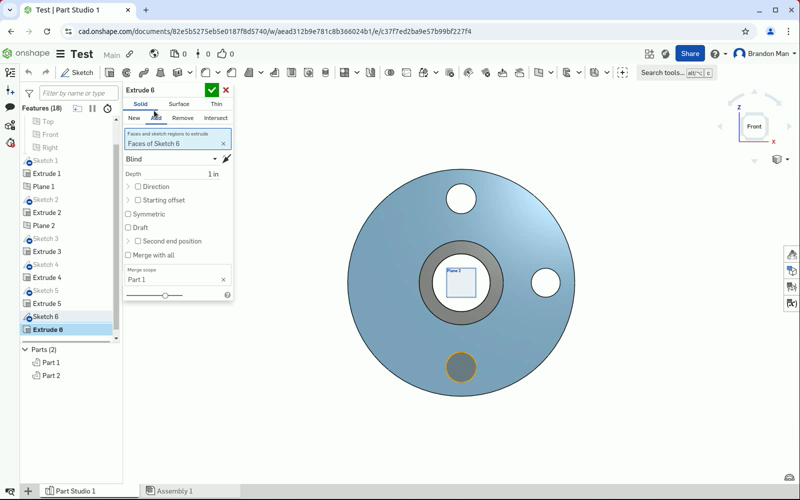
mouse_move(186, 120)
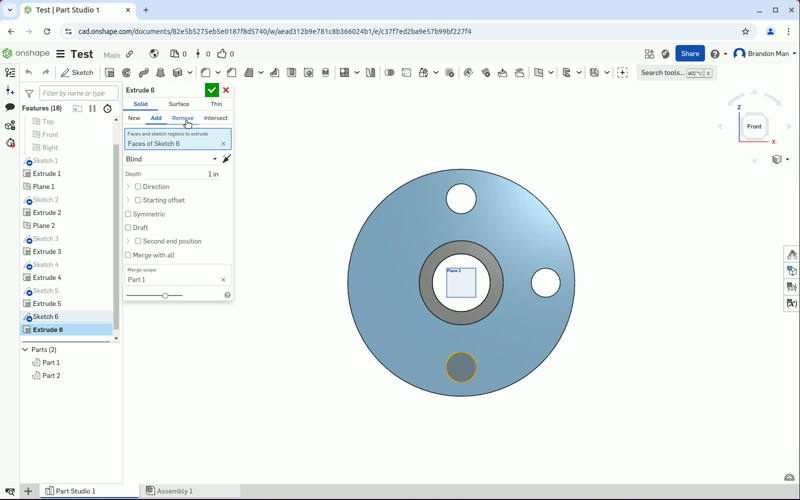
click(186, 120)
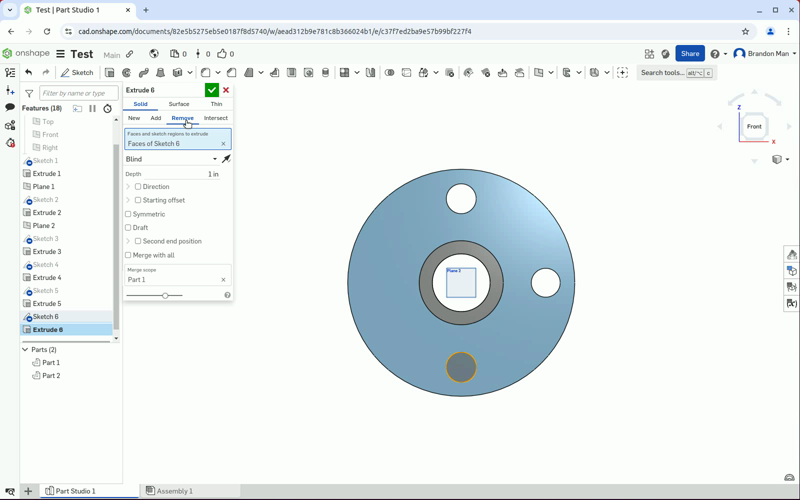
key(tab, 4)
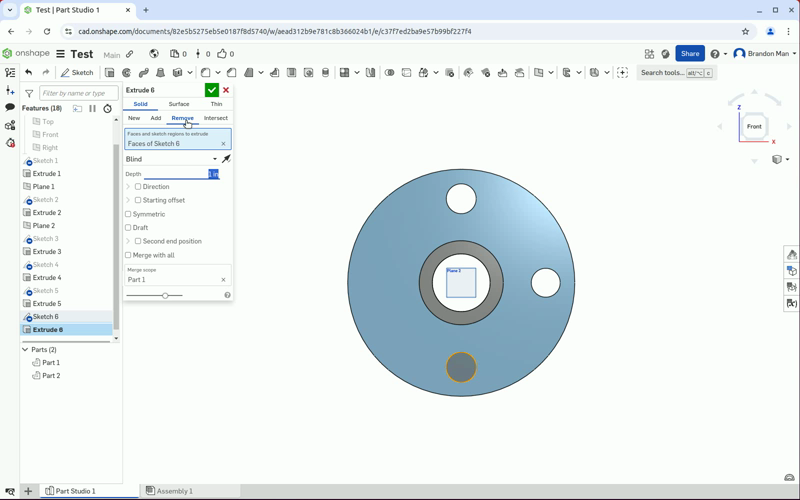
text(21.664)
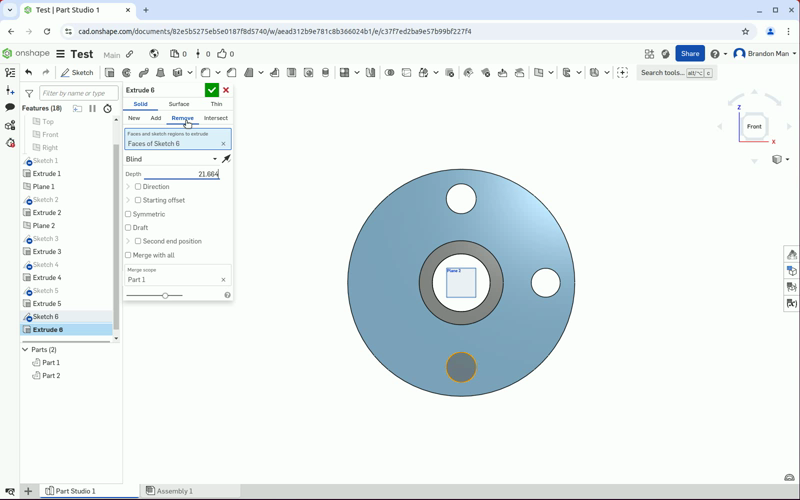
key(tab, 6)
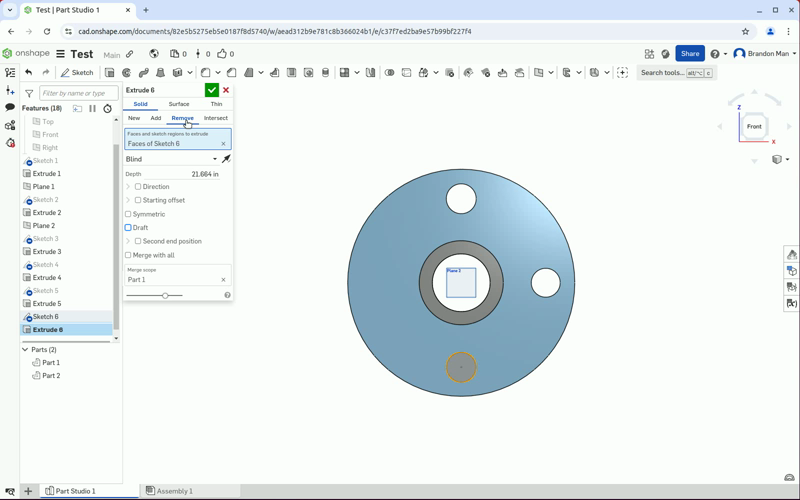
key(space)
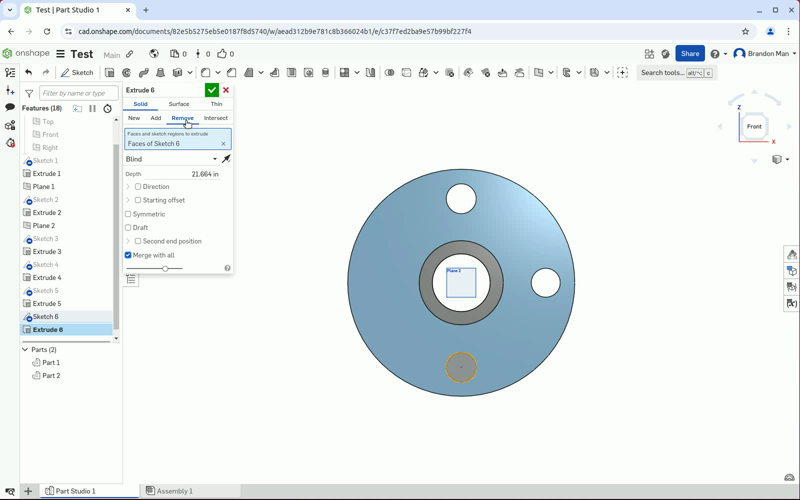
key(enter)
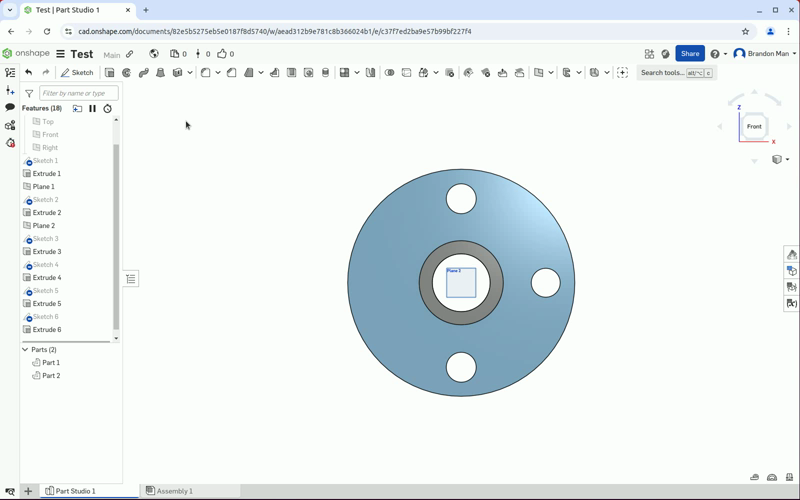
key(shift+h)
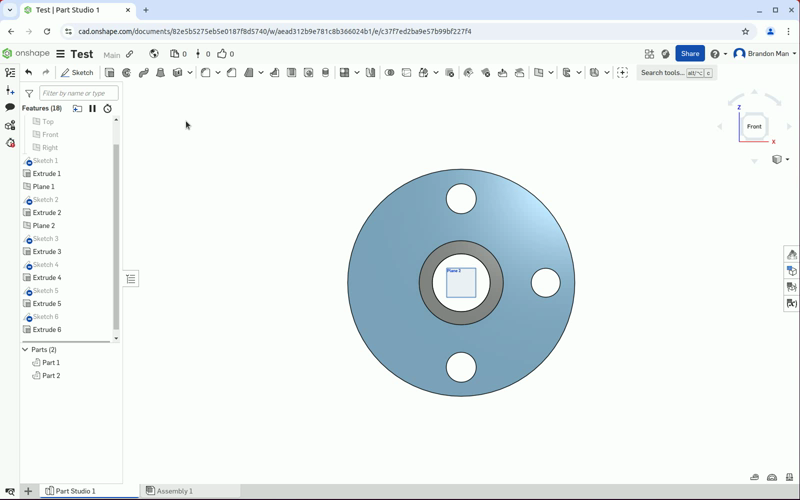
key(shift+h)
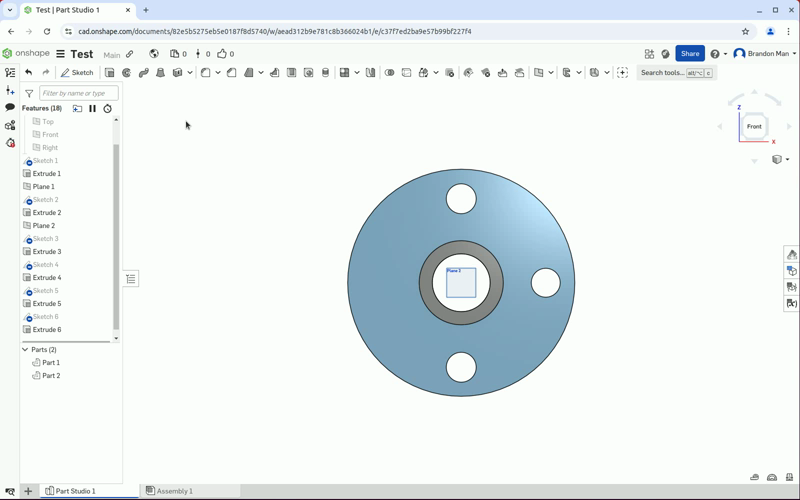
mouse_move(69, 163)
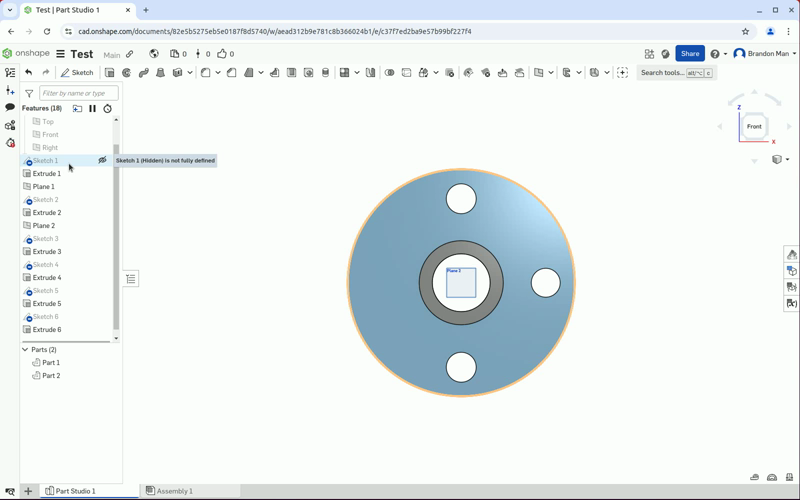
click(69, 163)
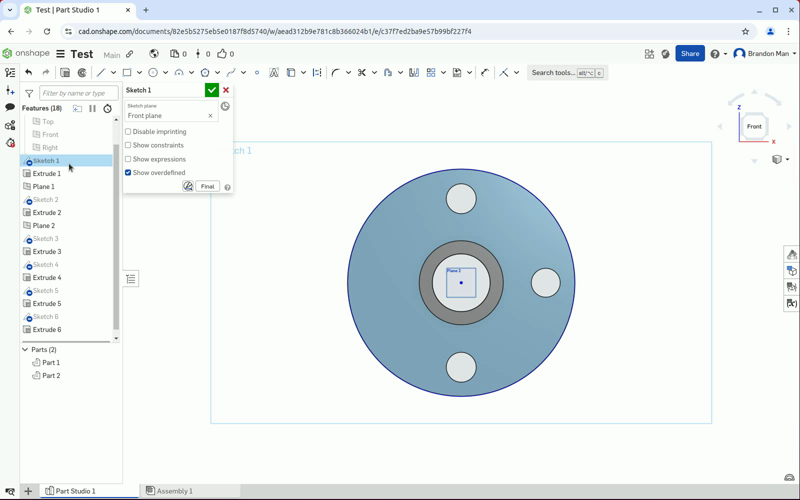
mouse_move(229, 92)
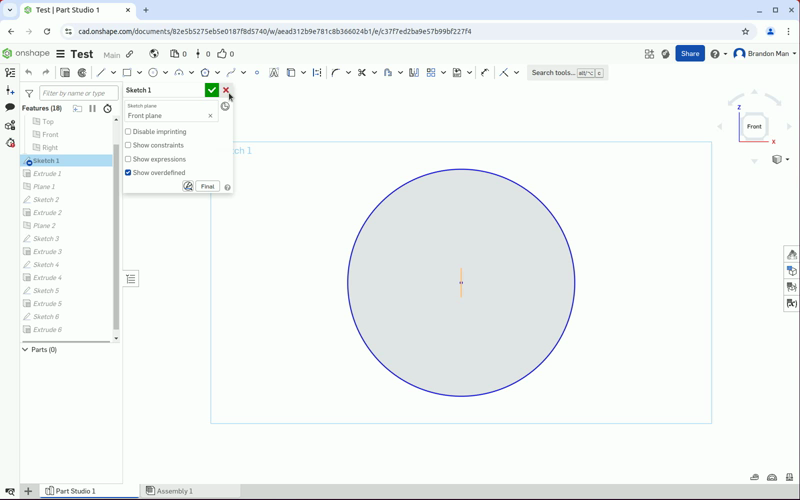
click(229, 92)
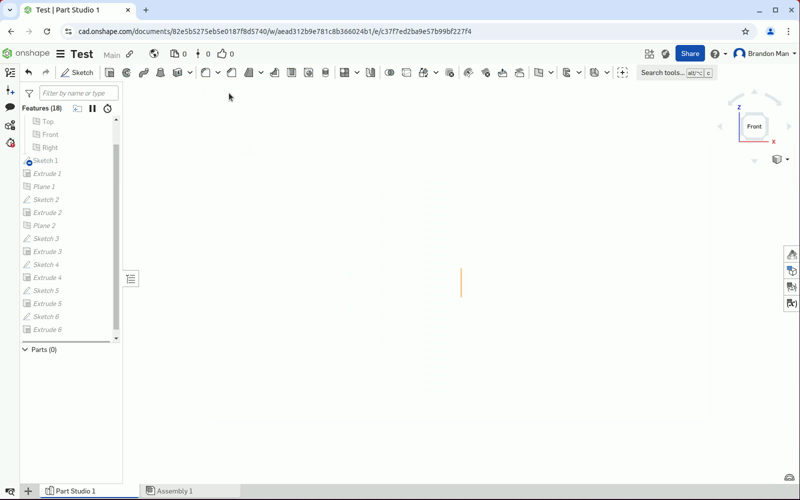
key(shift+s)
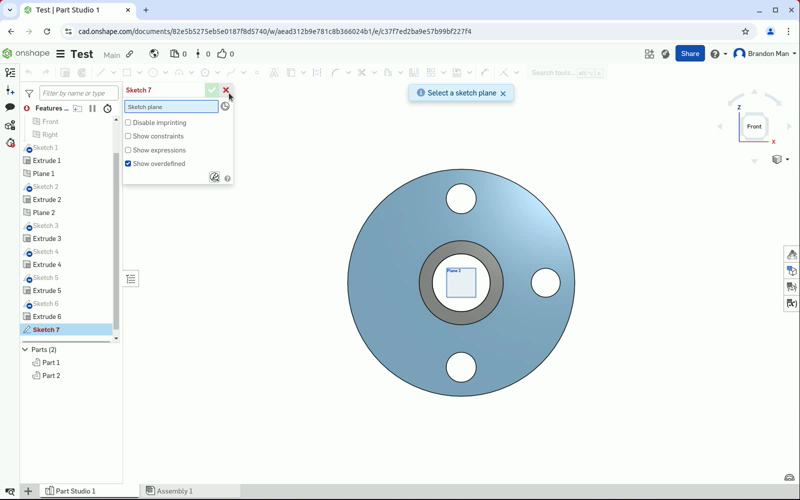
mouse_move(69, 176)
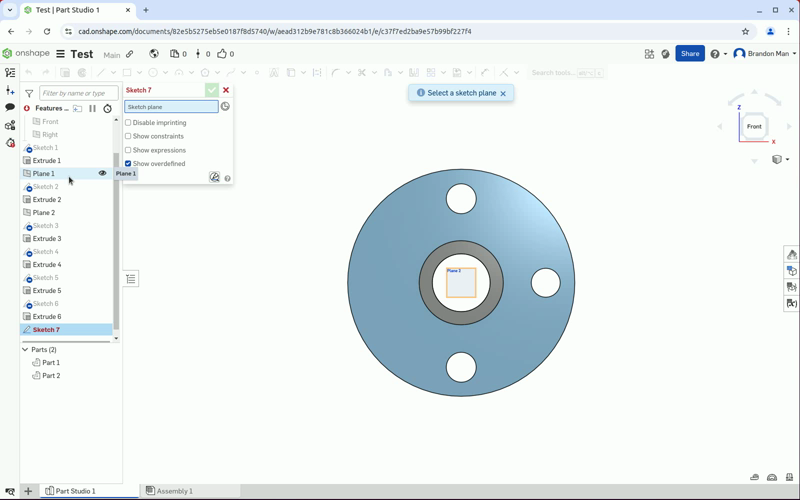
click(69, 176)
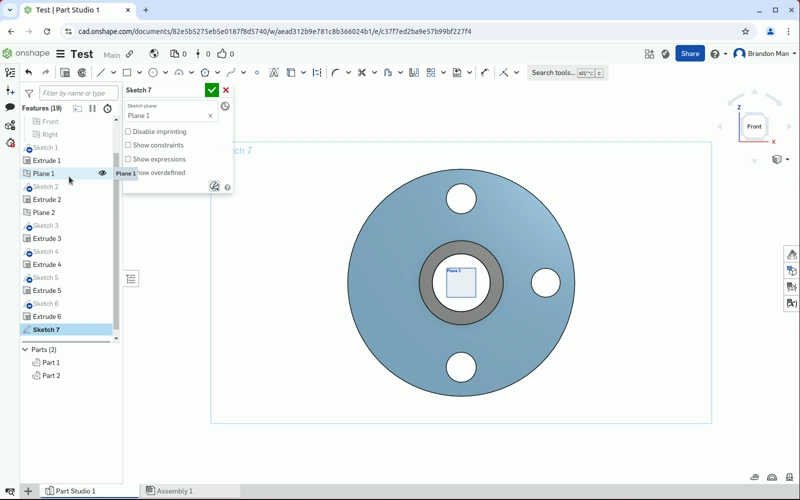
mouse_move(73, 352)
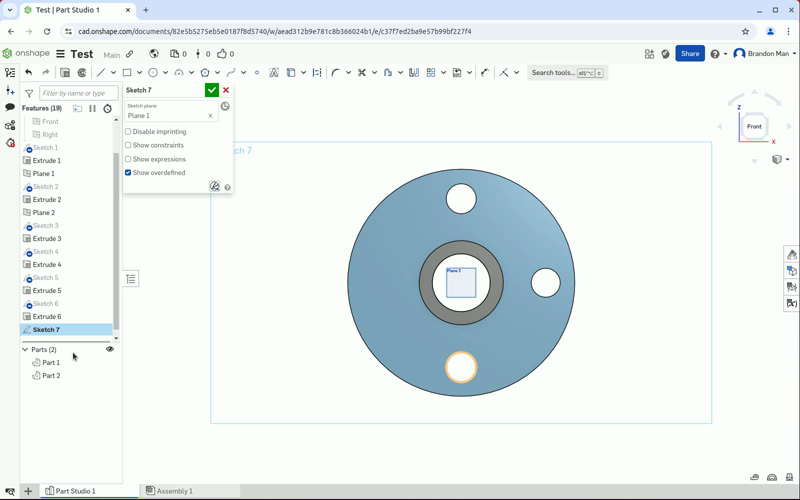
key(y)
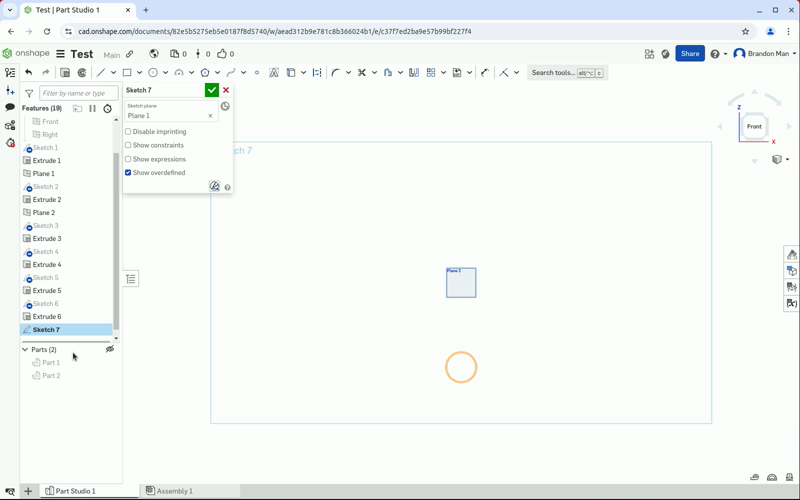
key(c)
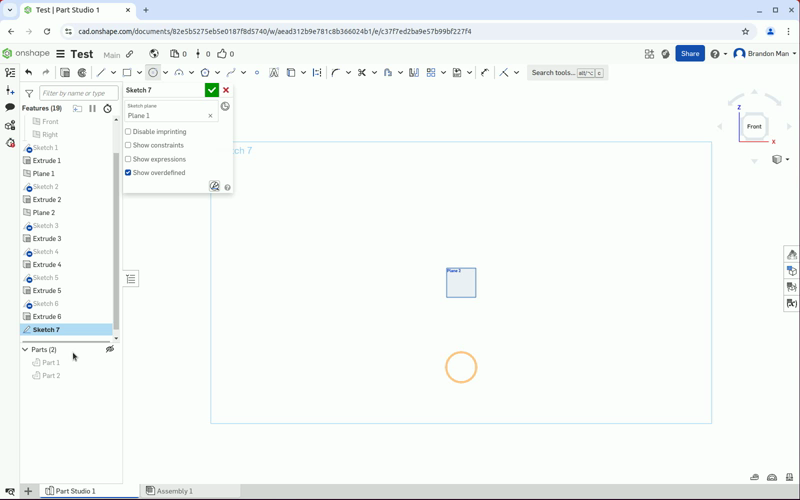
key_down(shift)
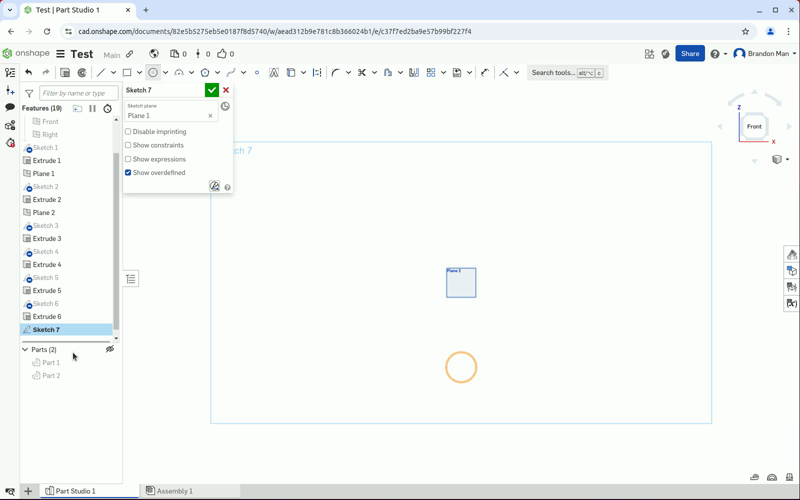
mouse_move(377, 282)
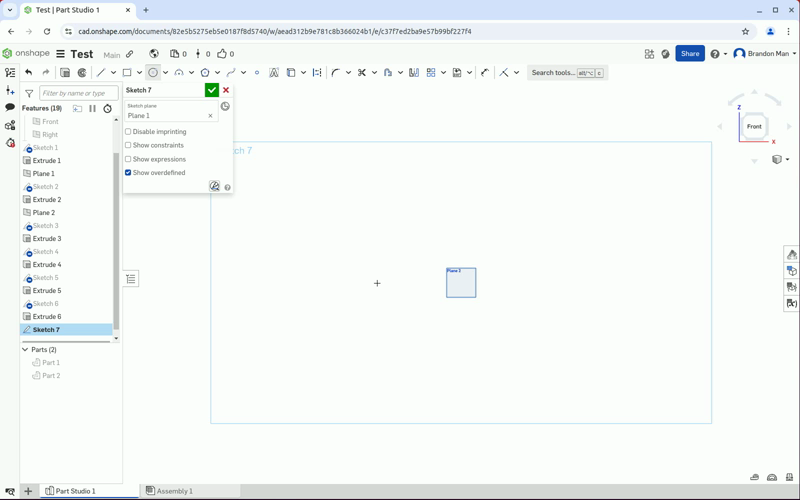
click(377, 282)
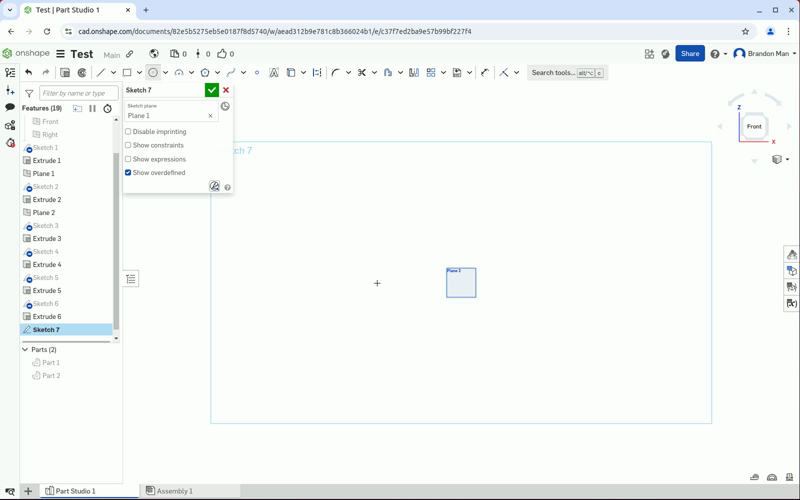
key_up(shift)
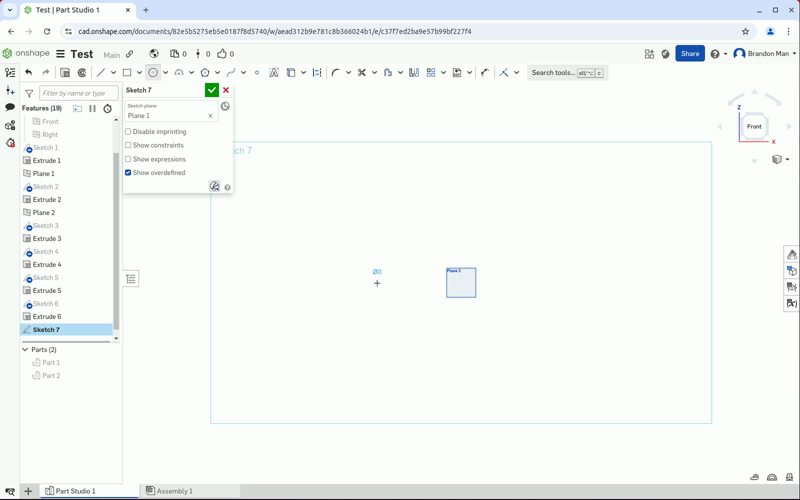
mouse_move(391, 282)
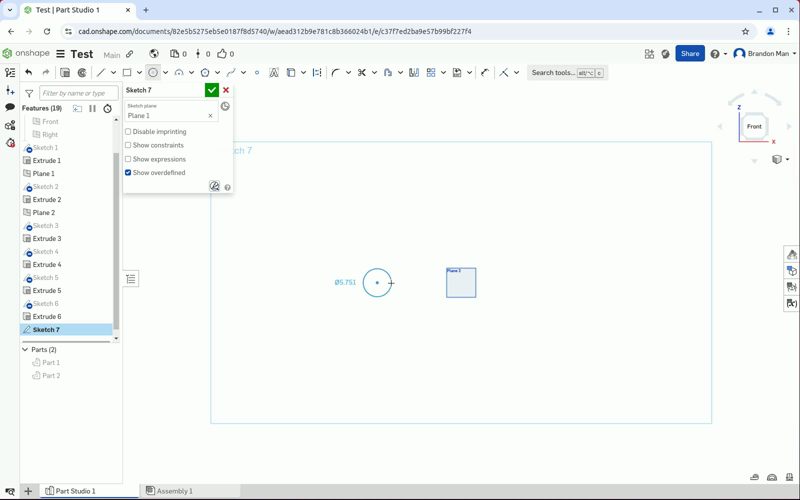
click(391, 282)
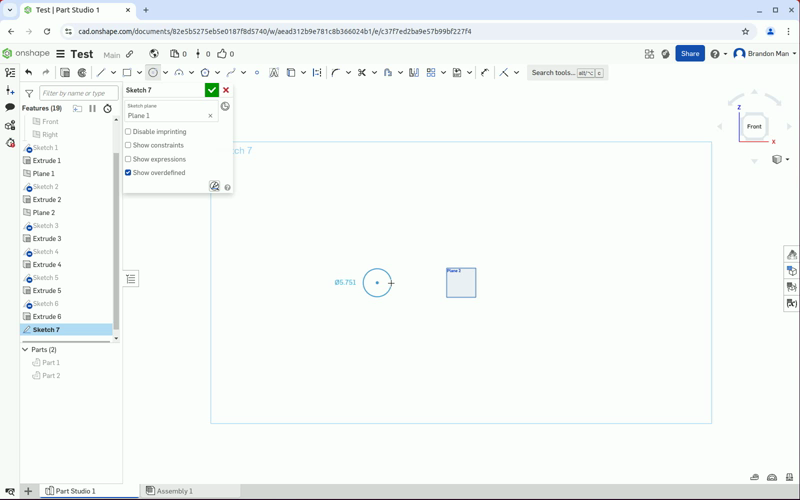
key(esc)
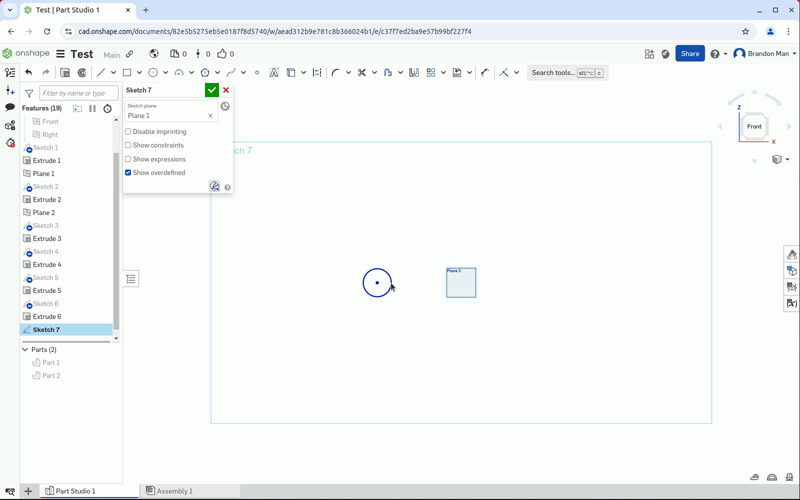
mouse_move(384, 283)
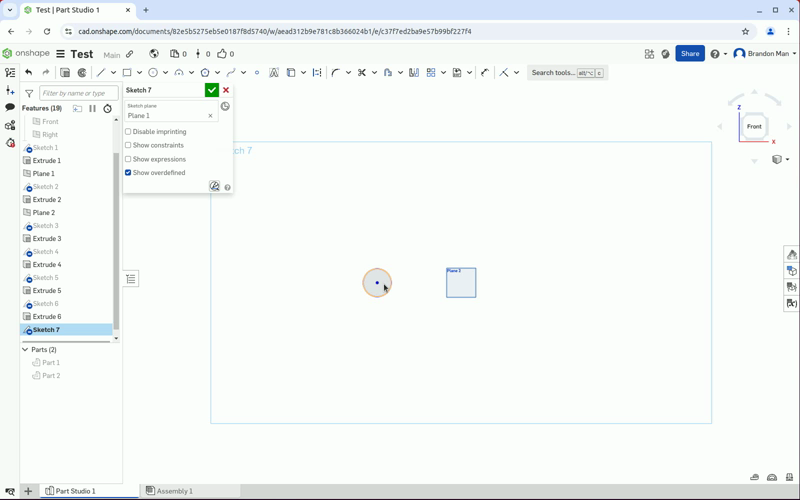
scroll(6)
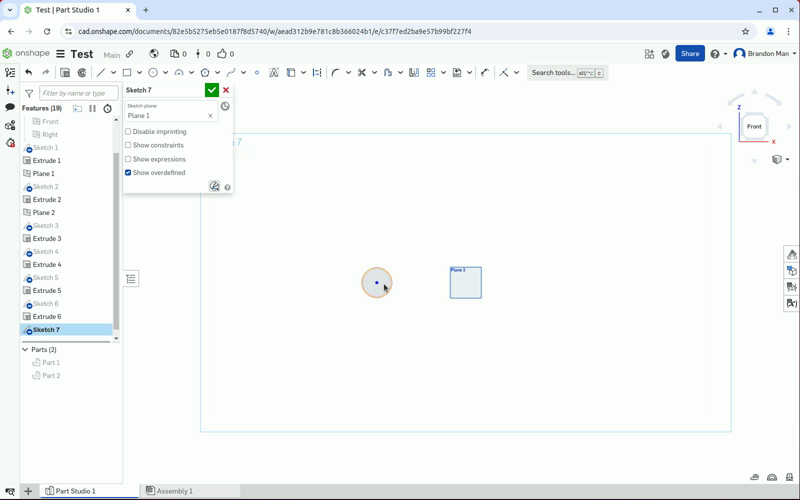
scroll(6)
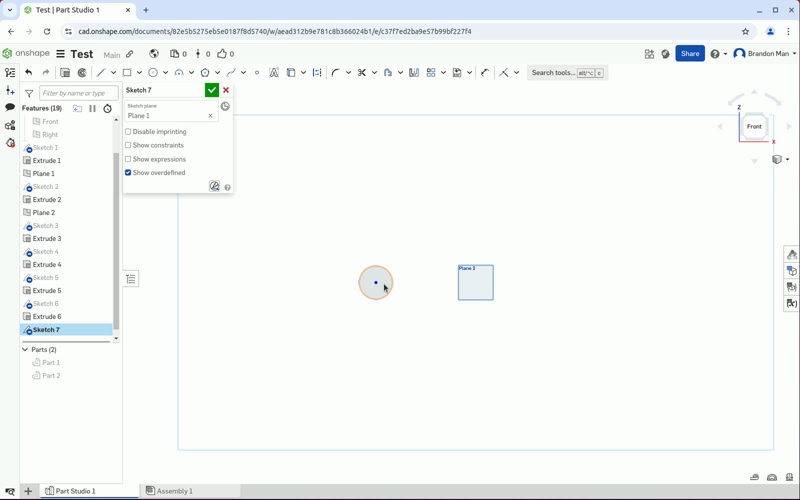
scroll(6)
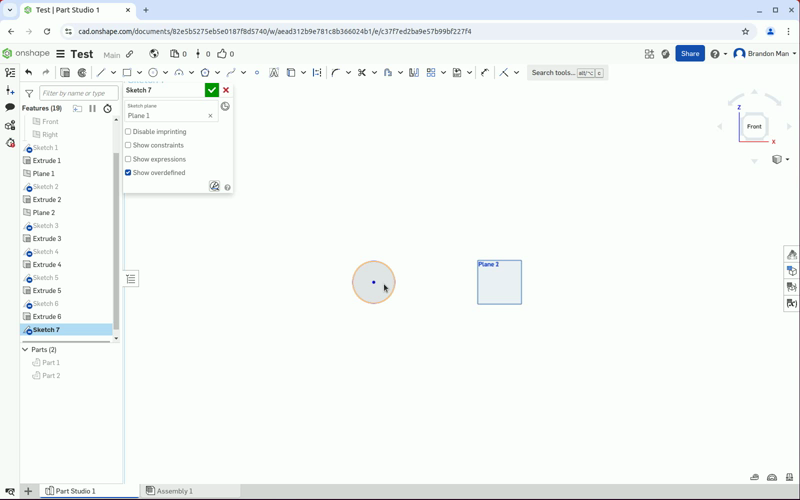
scroll(6)
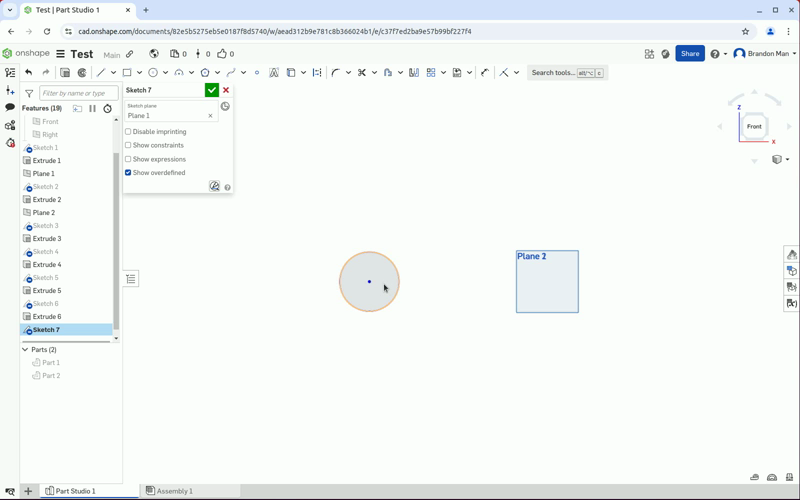
scroll(6)
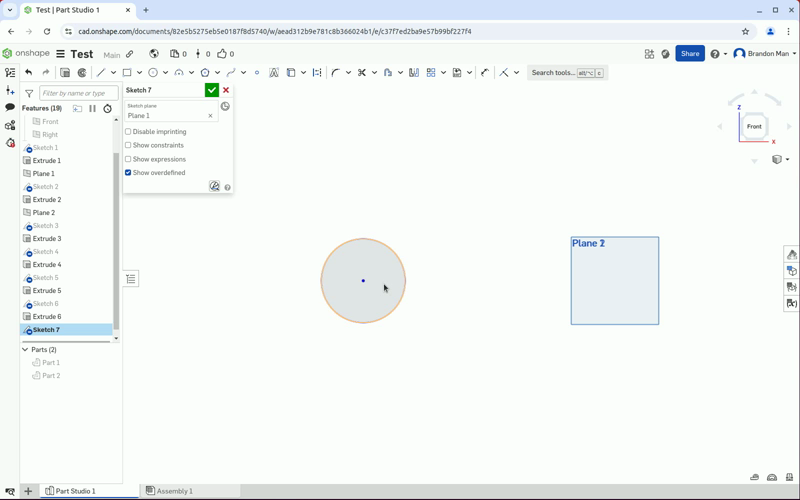
scroll(6)
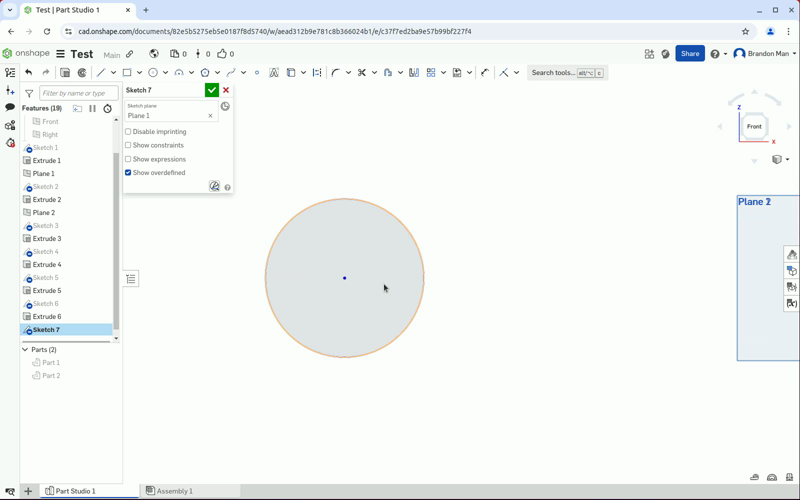
scroll(6)
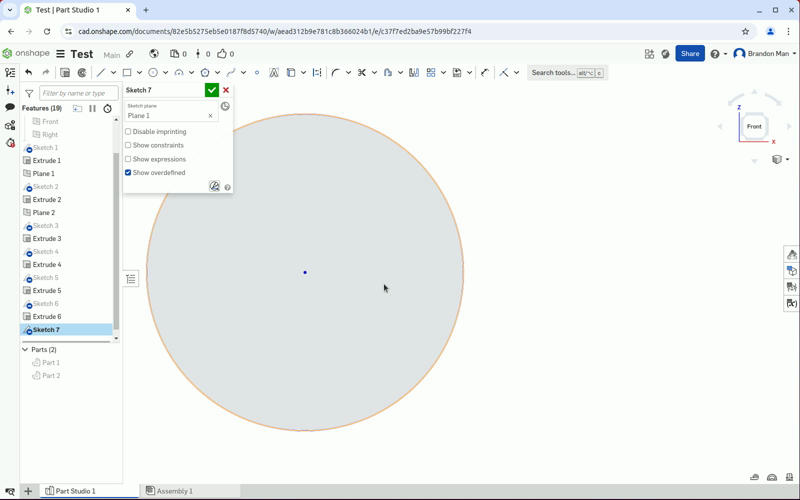
click(384, 283)
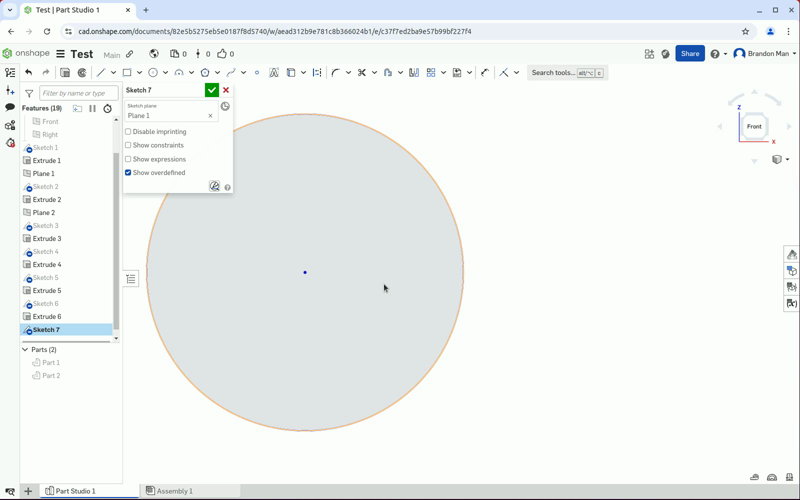
scroll(-6)
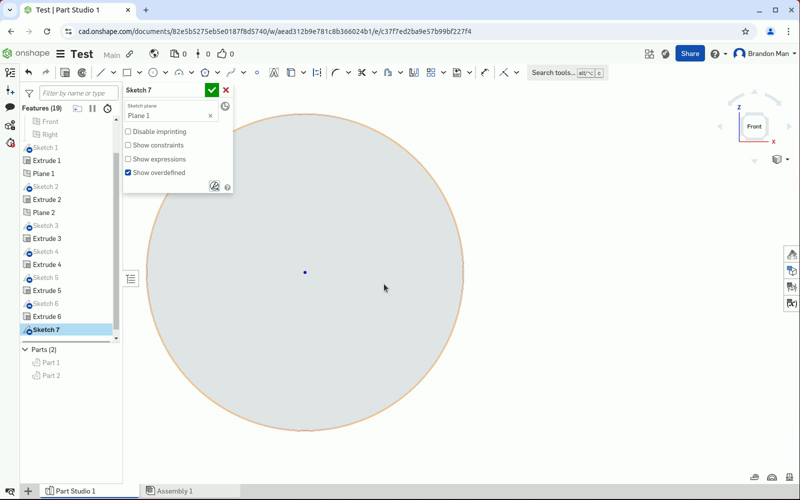
scroll(-6)
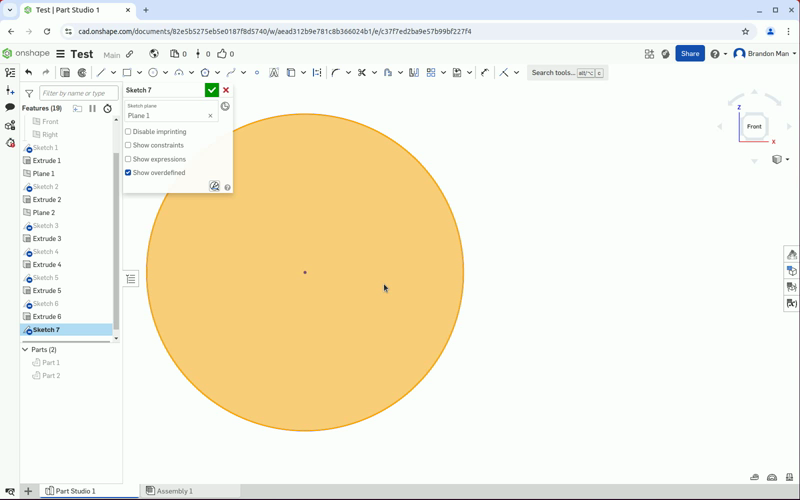
scroll(-6)
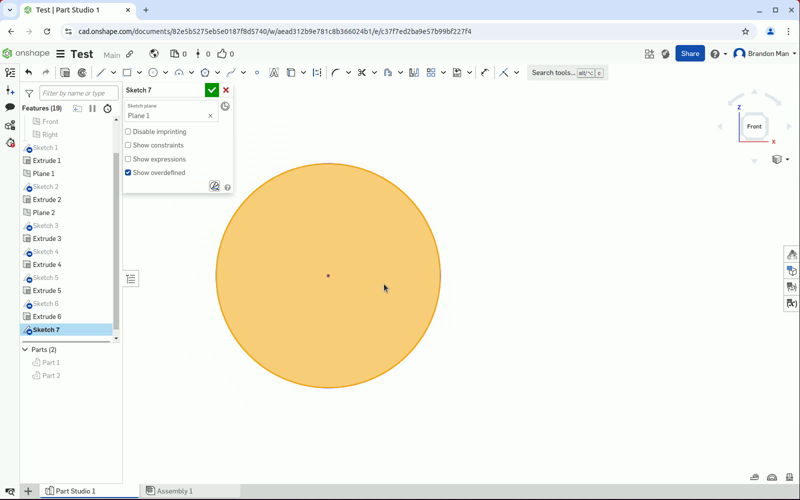
scroll(-6)
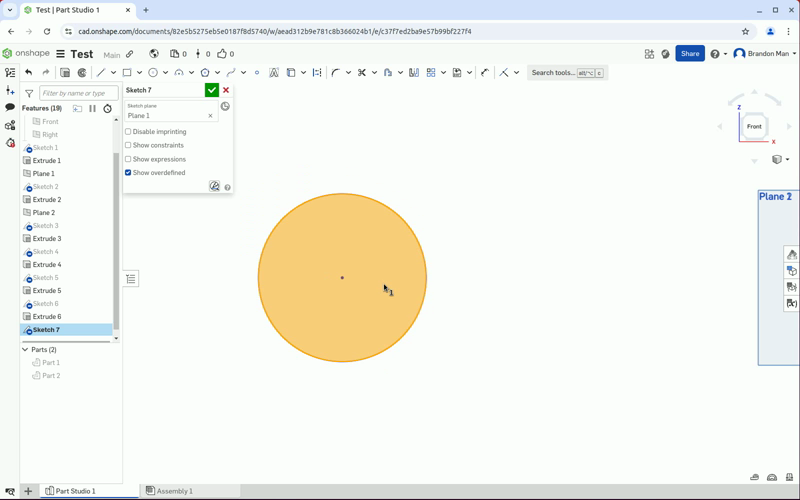
scroll(-6)
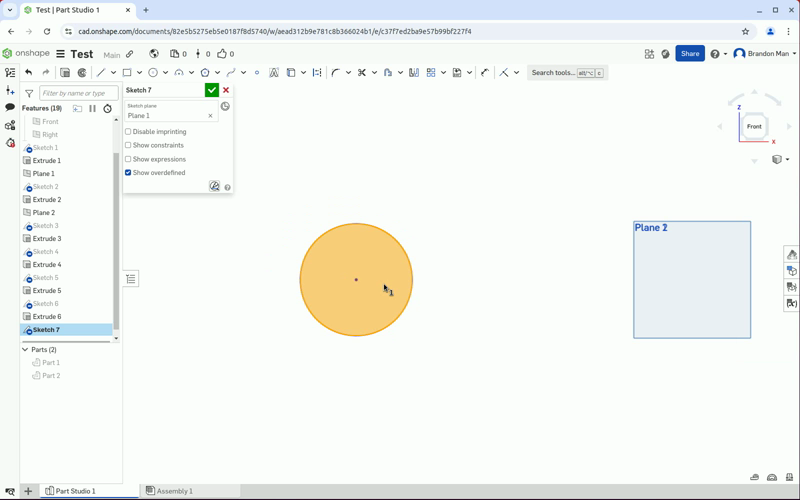
scroll(-6)
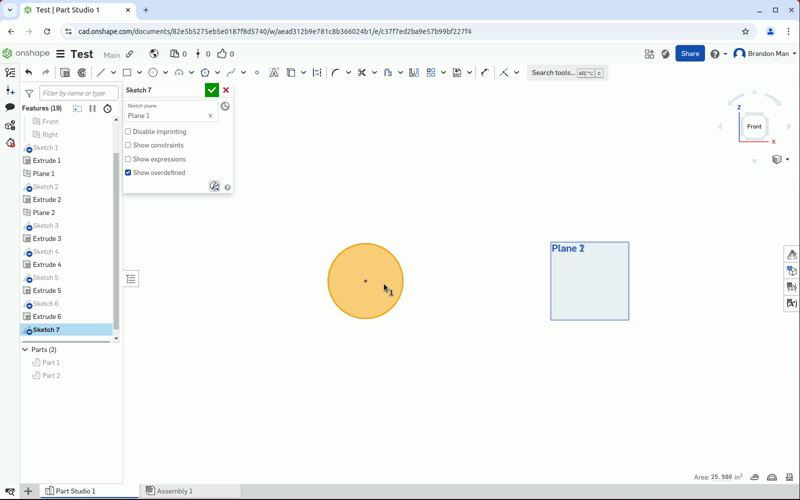
scroll(-6)
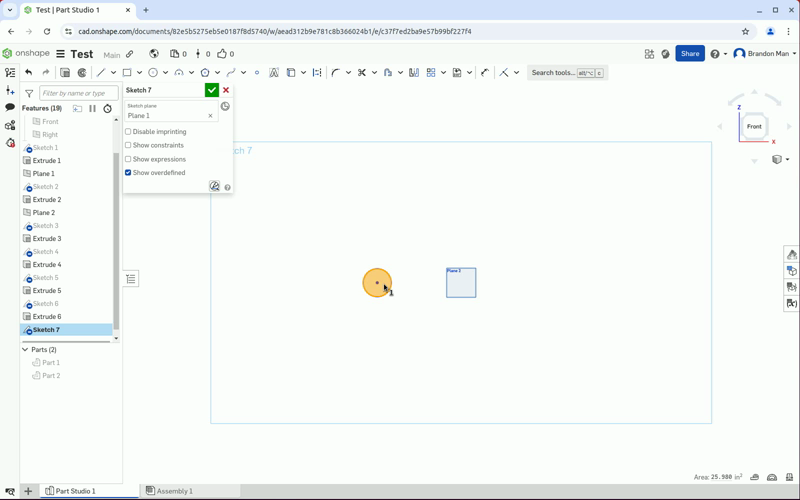
mouse_move(73, 352)
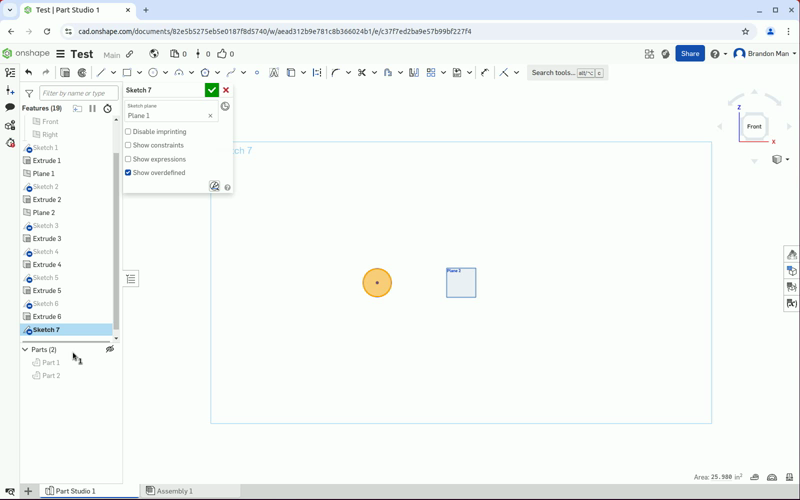
key(shift+y)
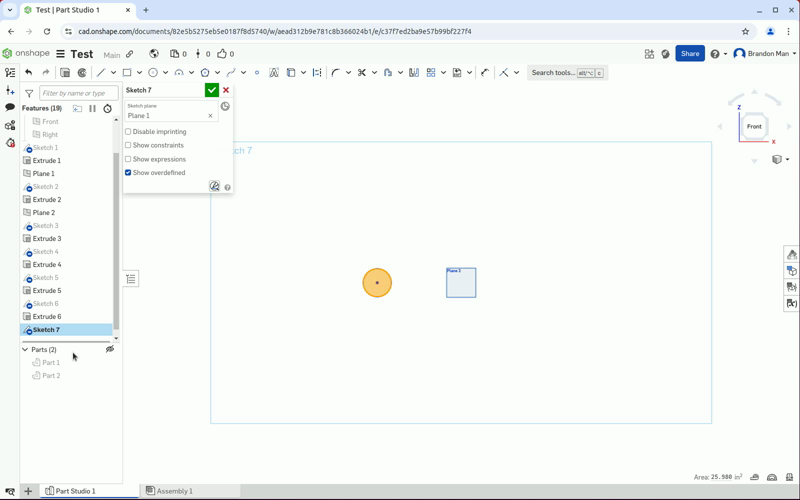
key(shift+e)
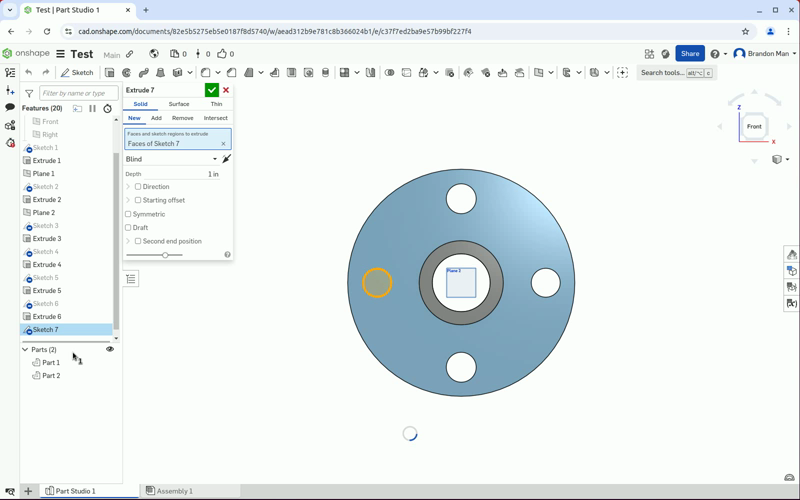
mouse_move(143, 106)
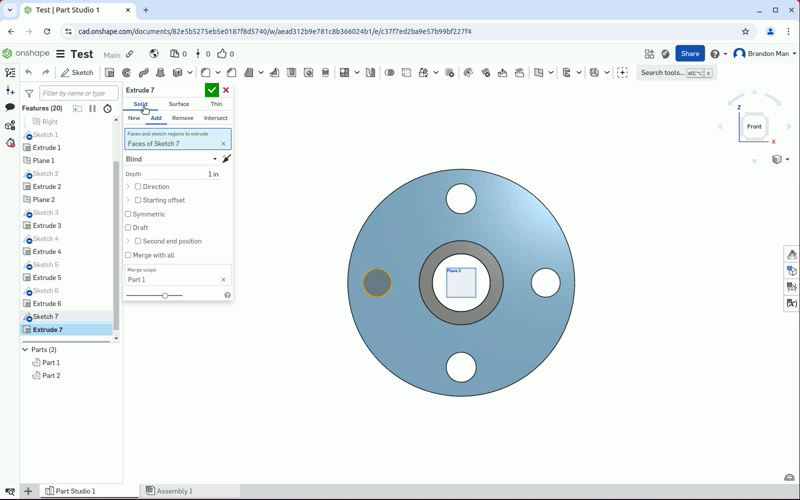
click(143, 106)
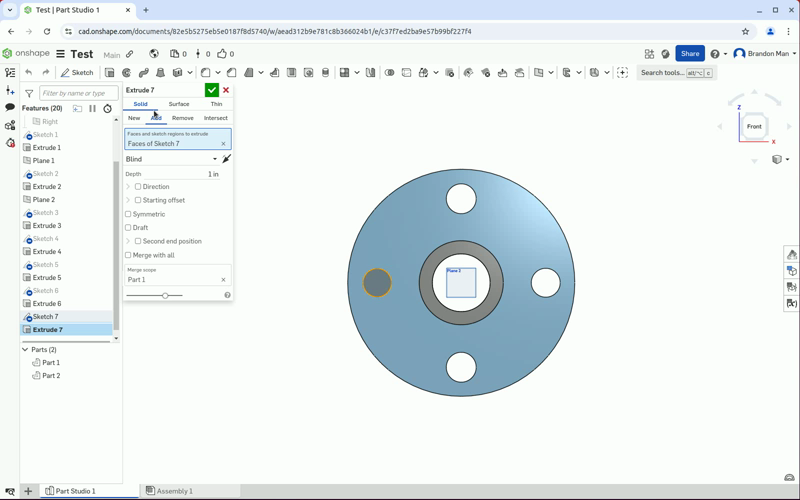
mouse_move(186, 120)
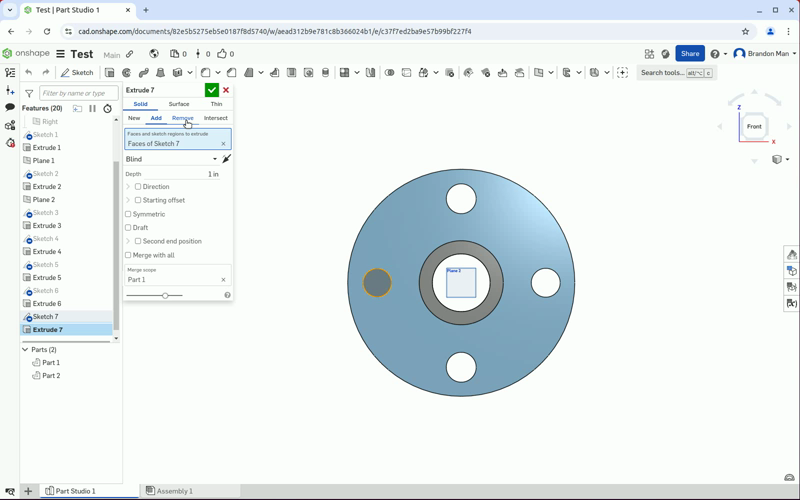
click(186, 120)
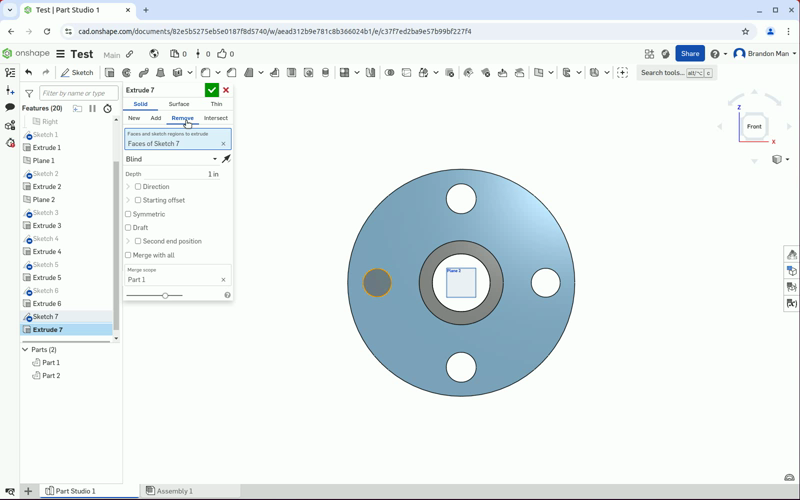
key(tab, 4)
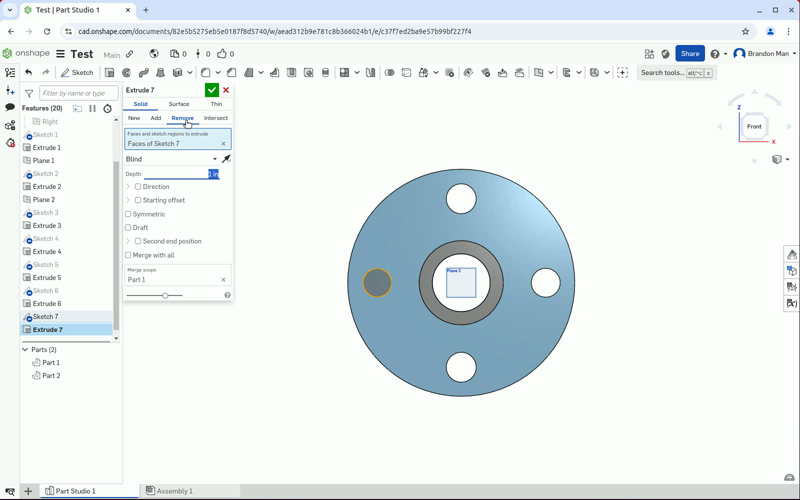
text(21.664)
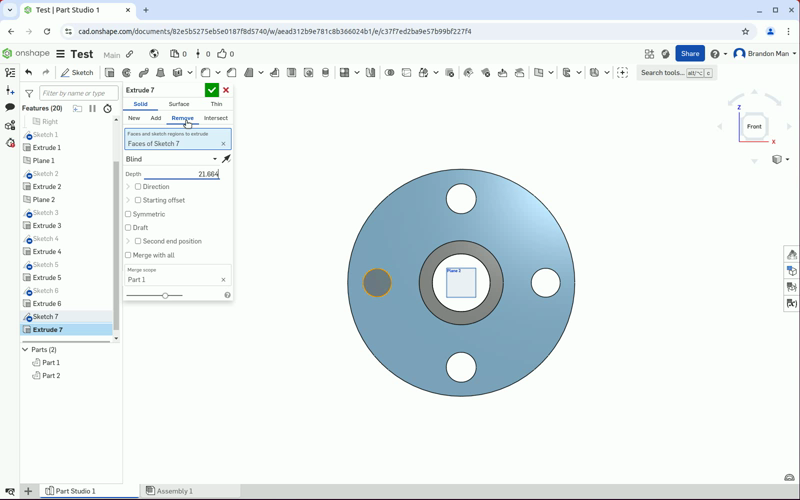
key(tab, 6)
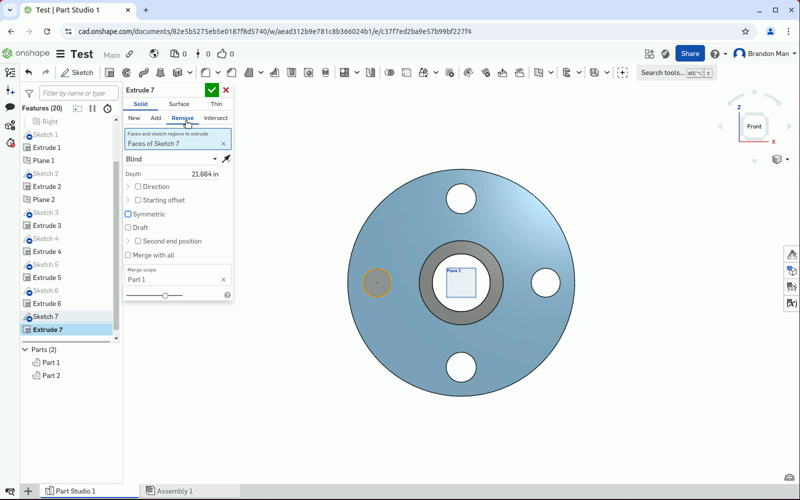
key(space)
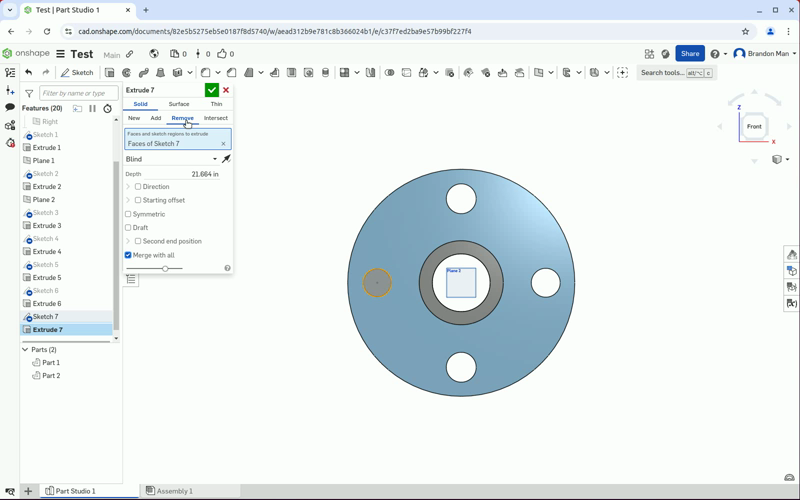
key(enter)
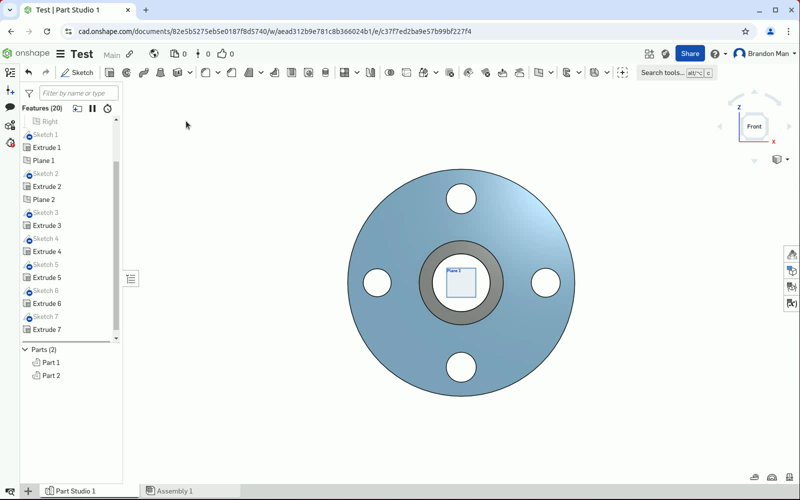
key(shift+h)
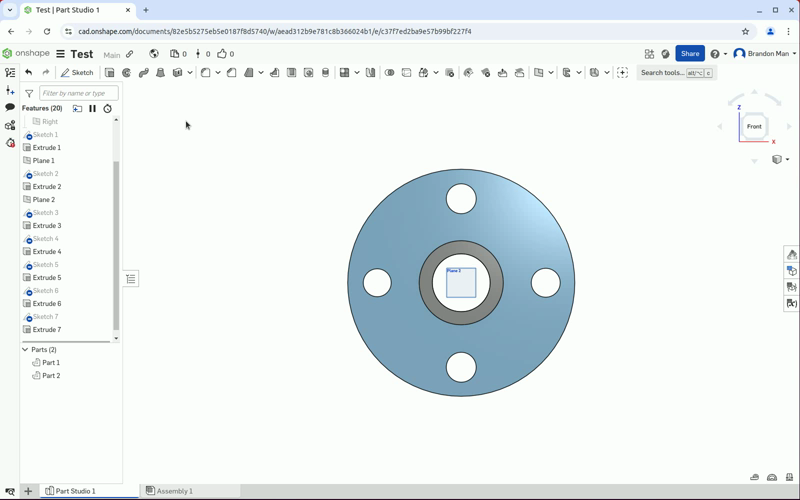
key(shift+h)
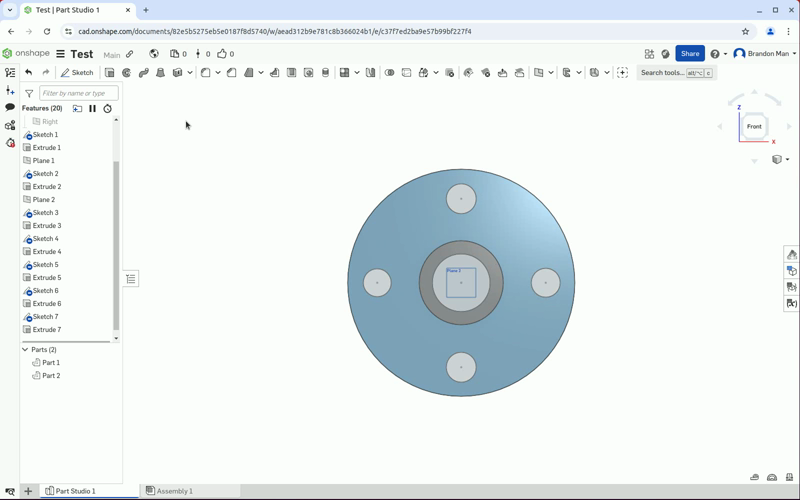
key(shift+7)
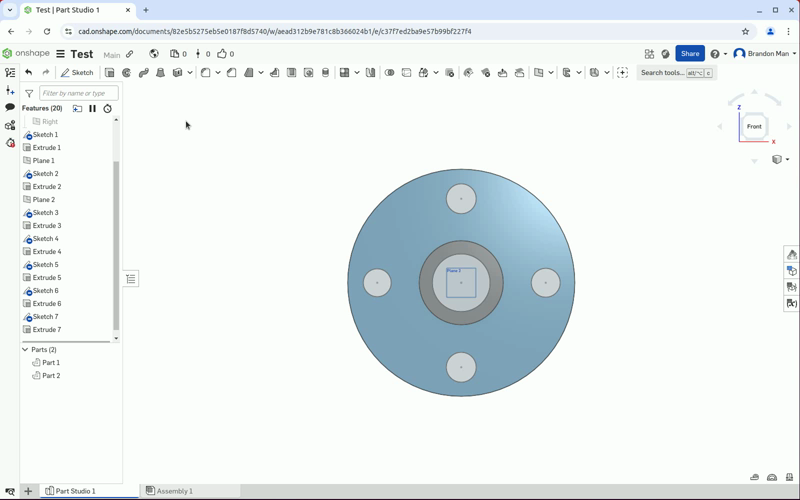
key(left, 2)
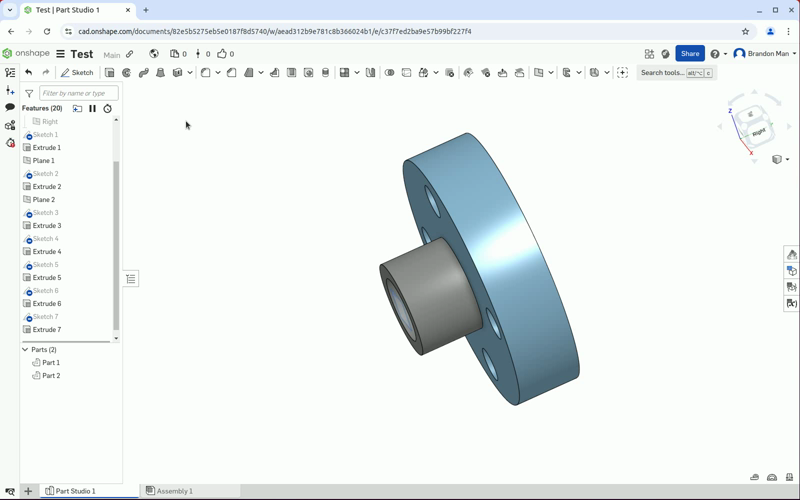
key(down, 2)
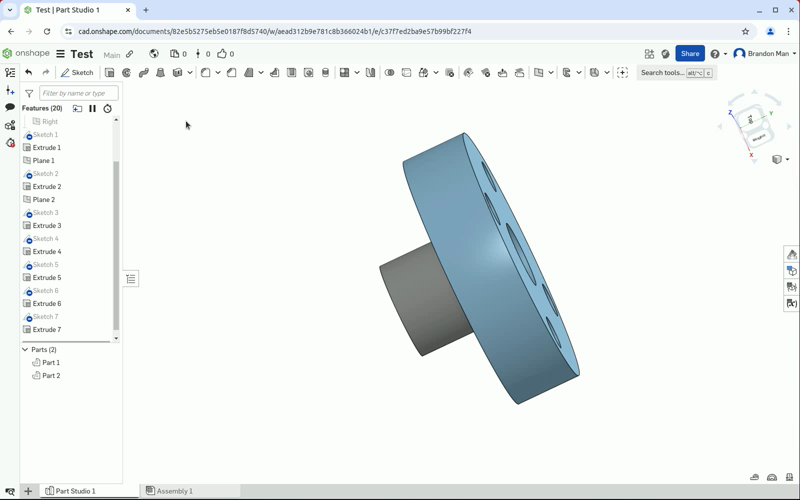
key(up, 2)
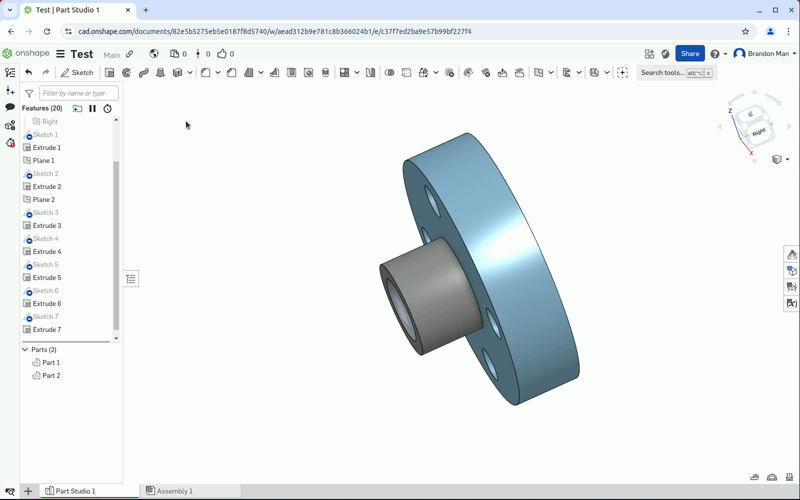
key(right, 2)
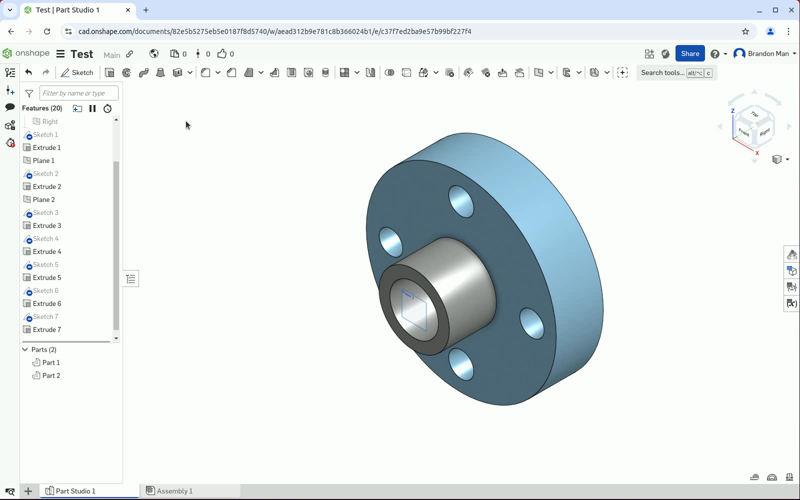
mouse_move(69, 137)
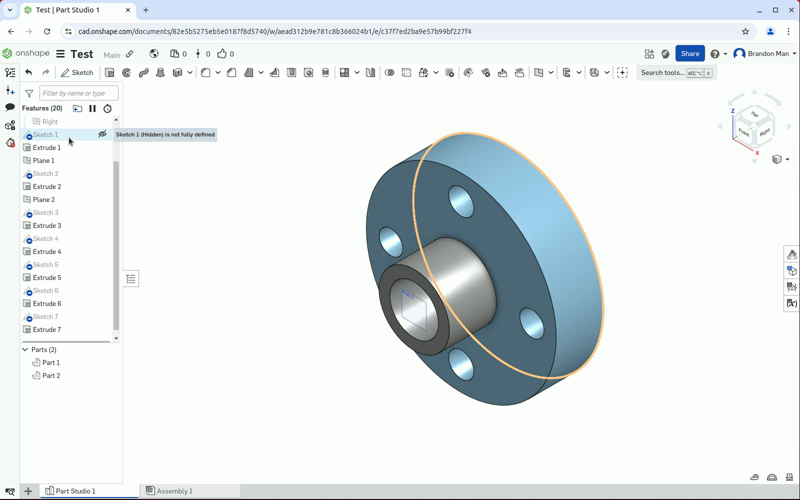
click(69, 137)